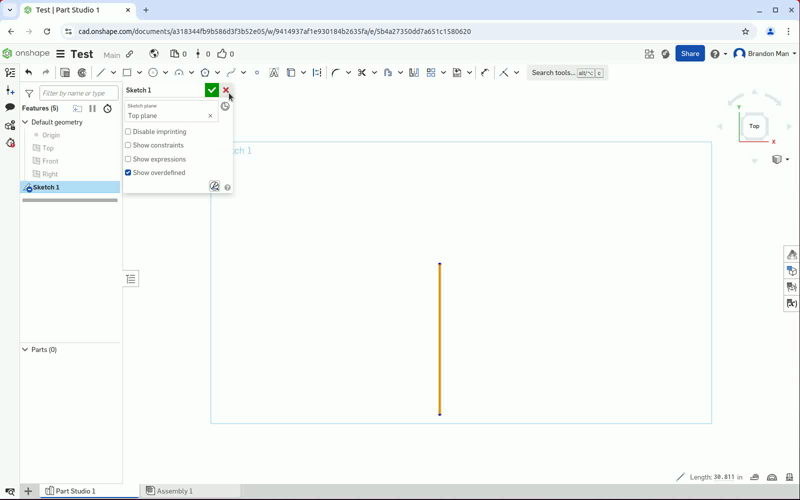
key(shift+h)
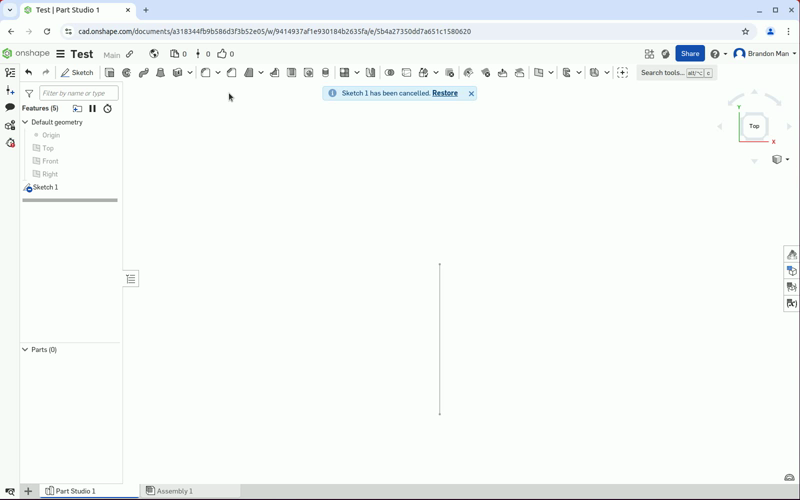
mouse_move(73, 352)
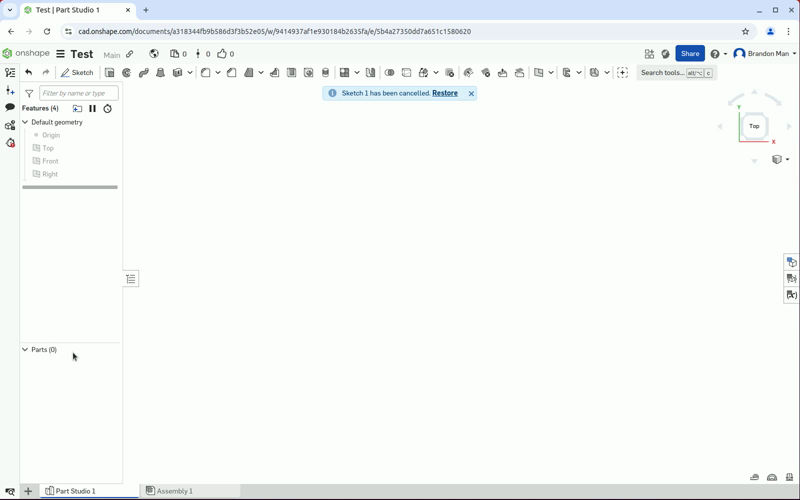
key(y)
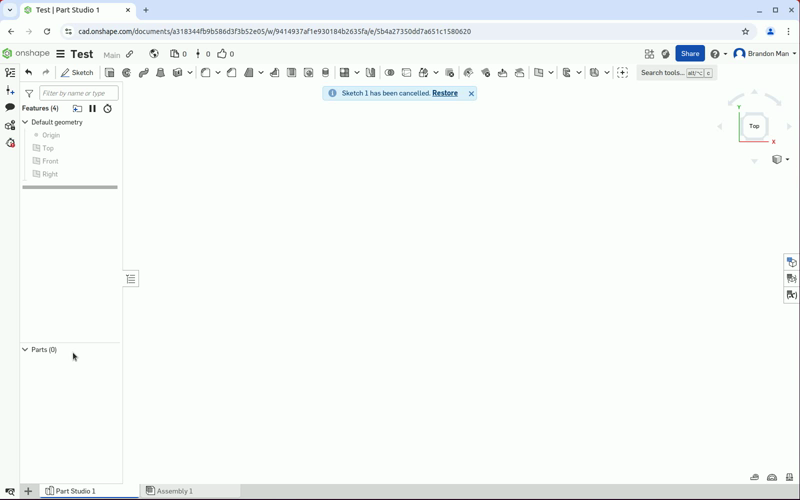
key(shift+p)
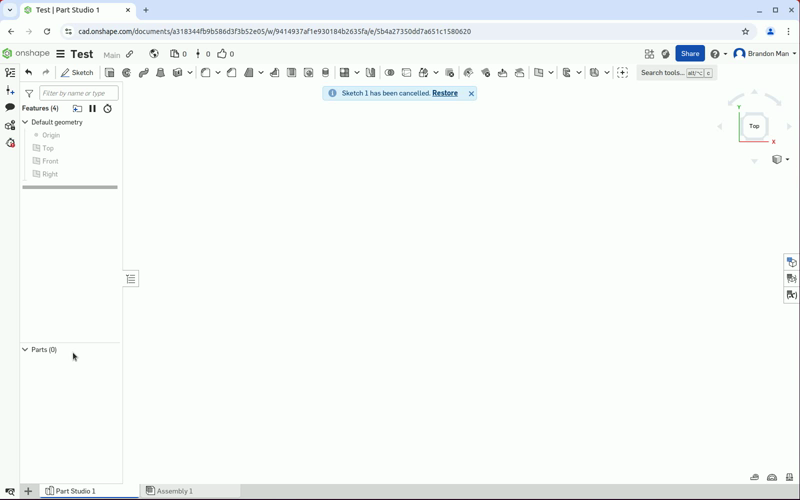
key(space)
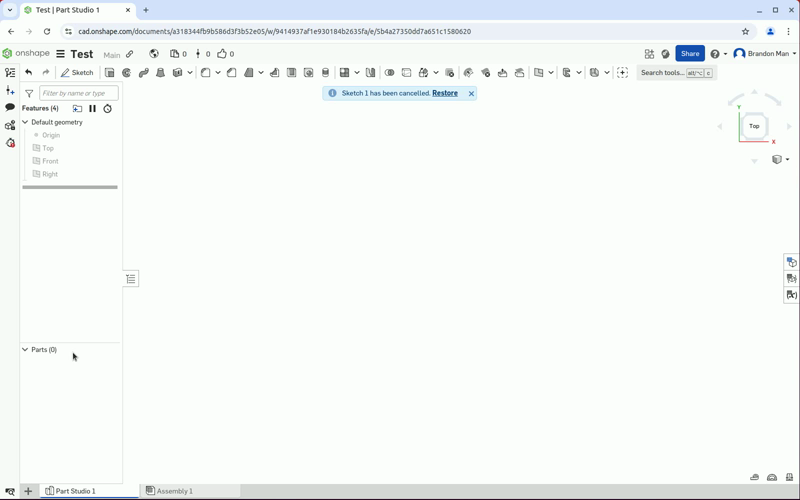
key_down(shift)
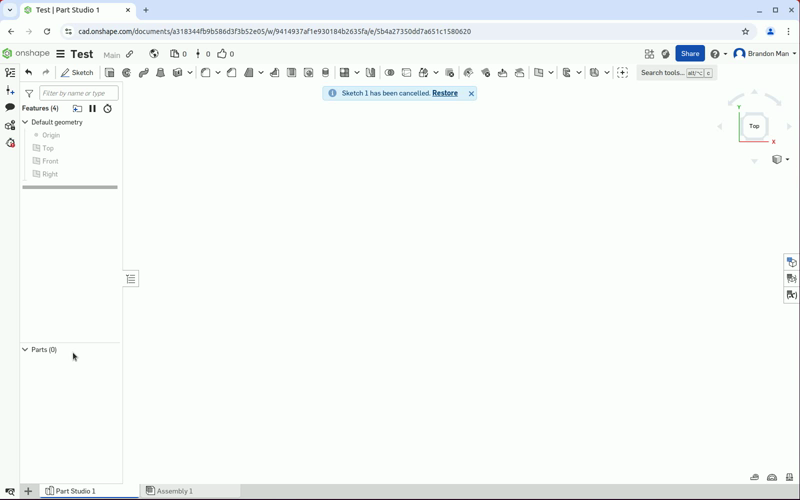
key(up)
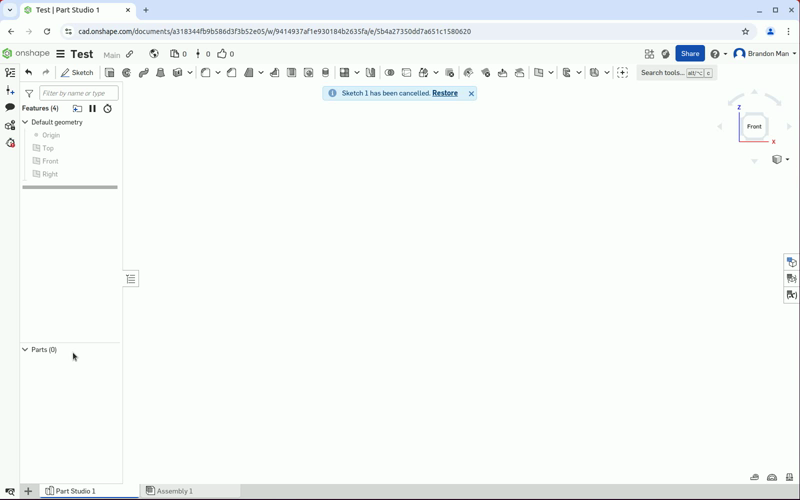
key_up(shift)
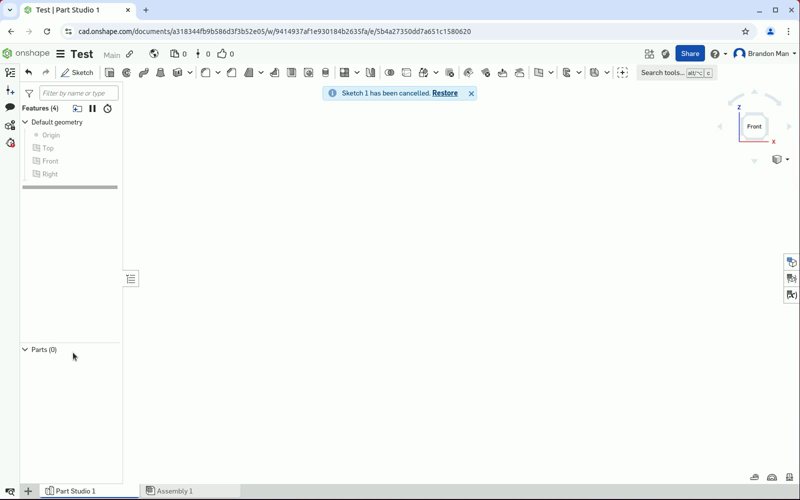
mouse_move(73, 352)
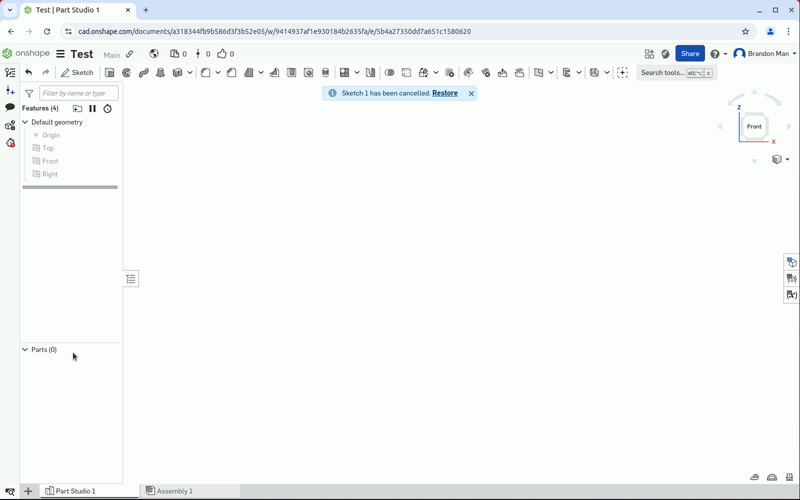
key(shift+y)
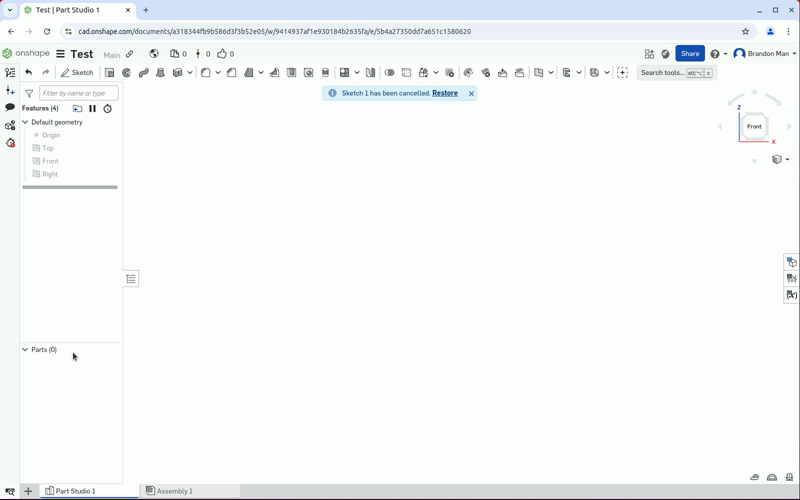
key(shift+s)
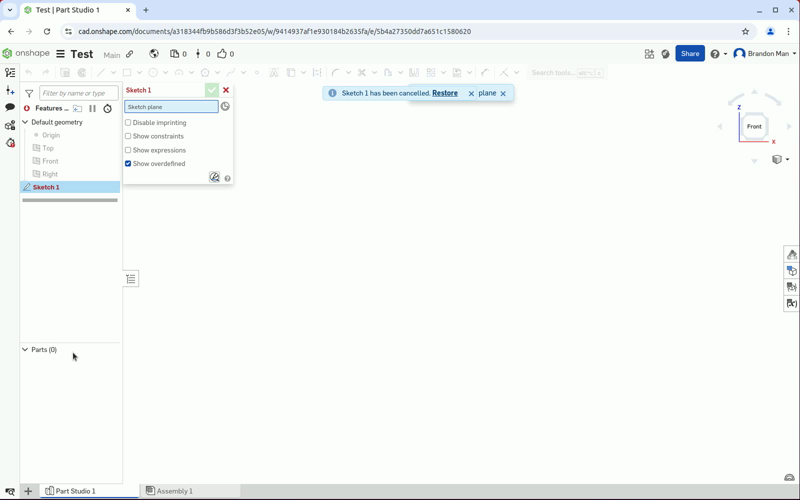
mouse_move(73, 163)
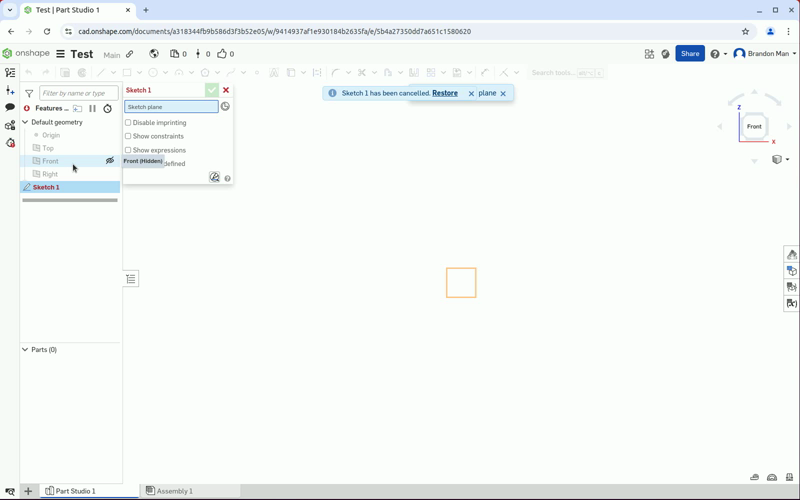
click(73, 163)
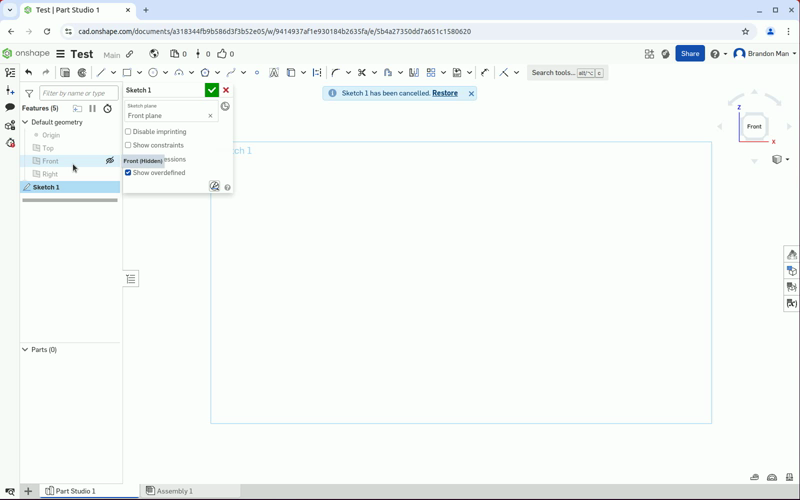
mouse_move(73, 352)
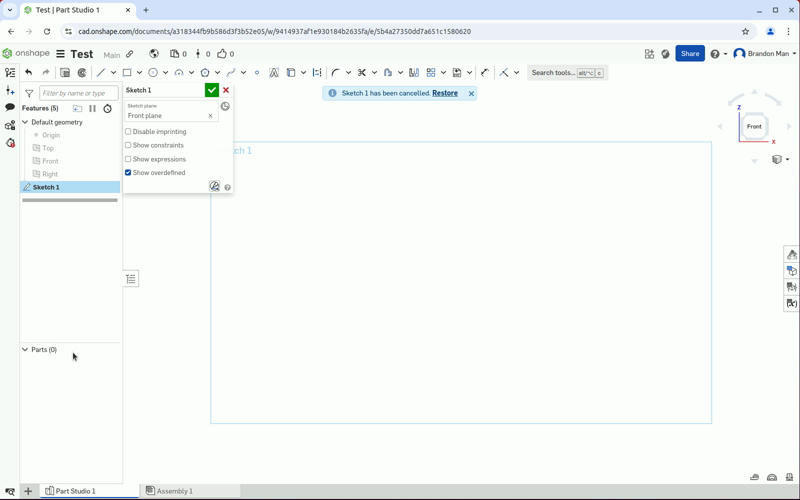
key(y)
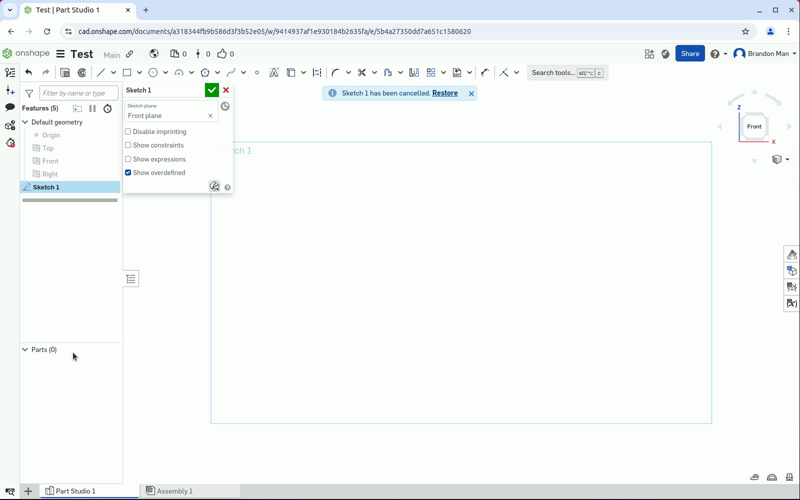
key(l)
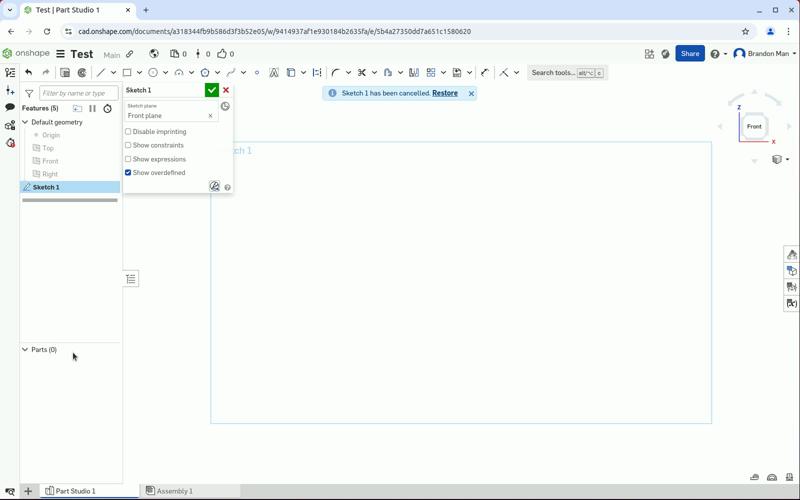
key_down(shift)
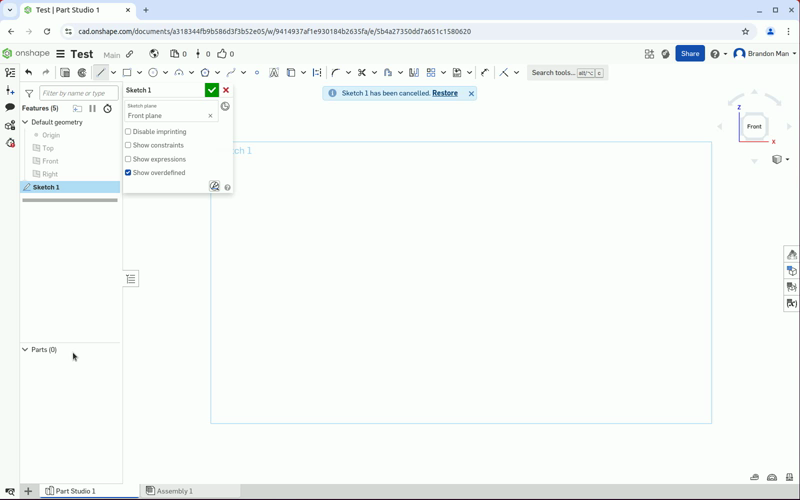
mouse_move(348, 297)
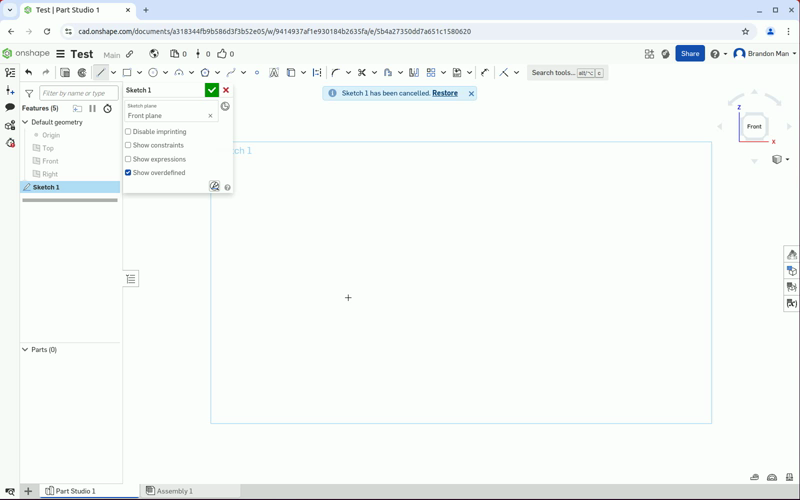
click(348, 297)
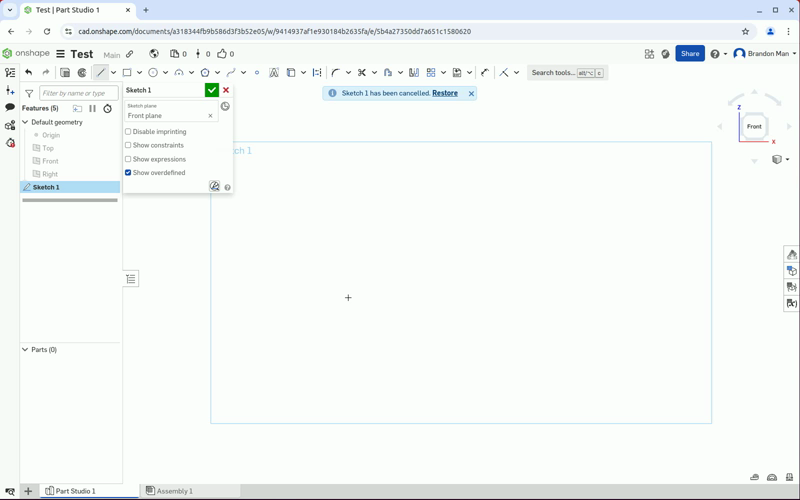
key_up(shift)
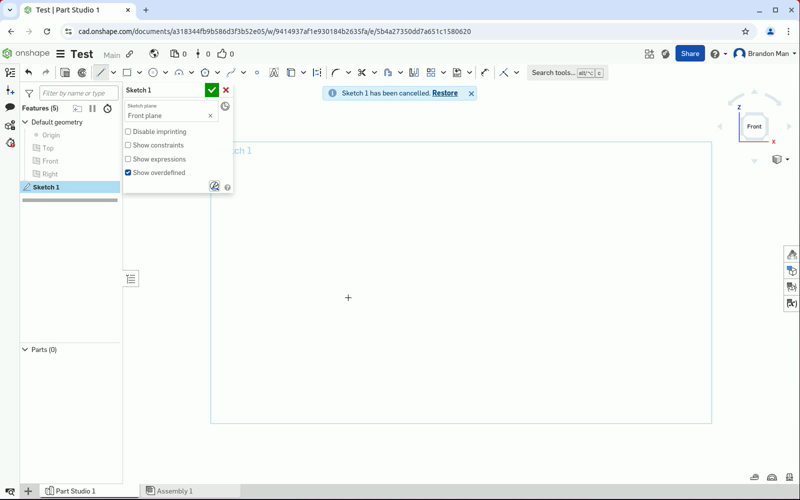
key_down(shift)
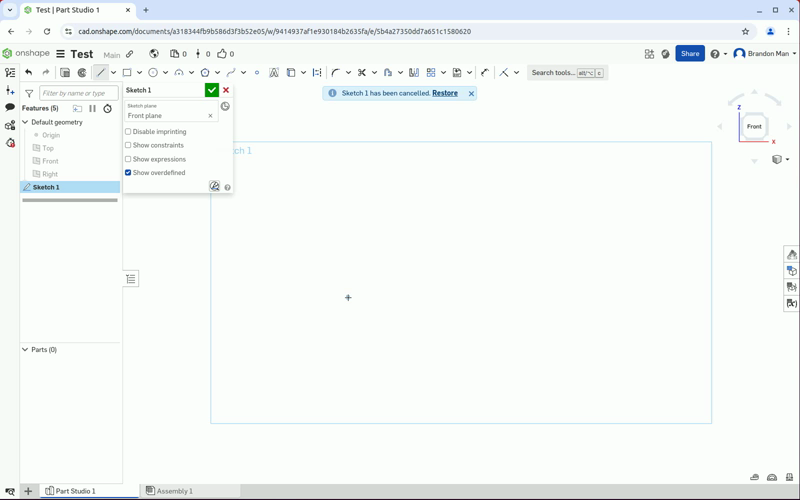
mouse_move(572, 297)
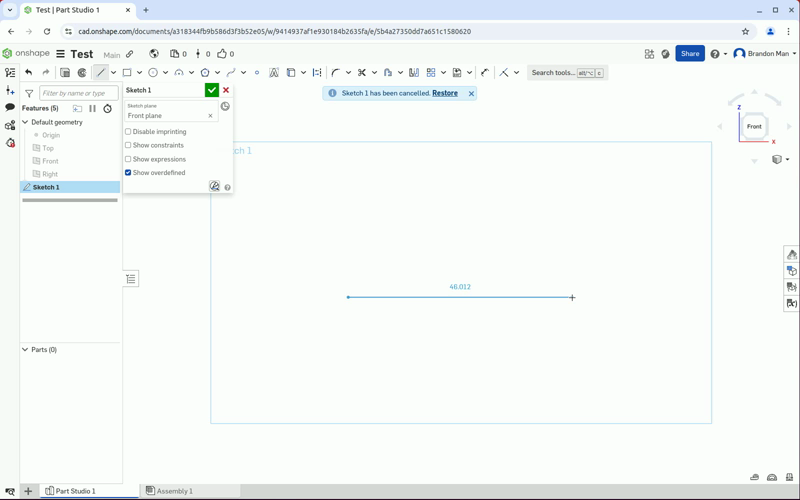
click(572, 297)
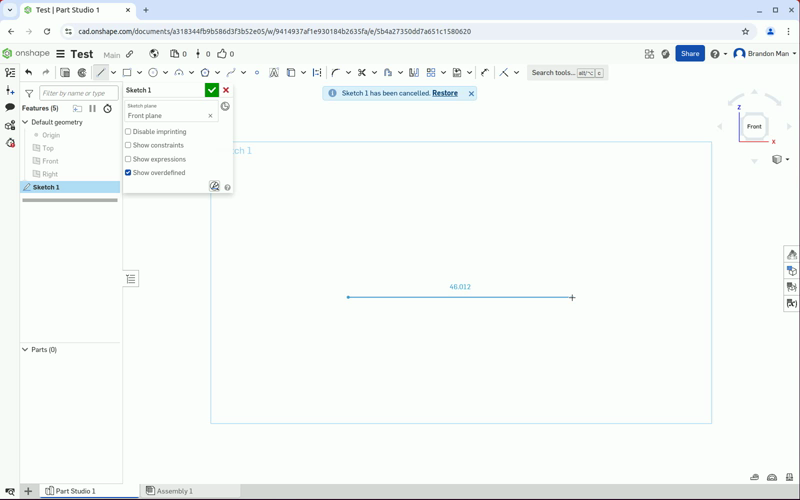
key_up(shift)
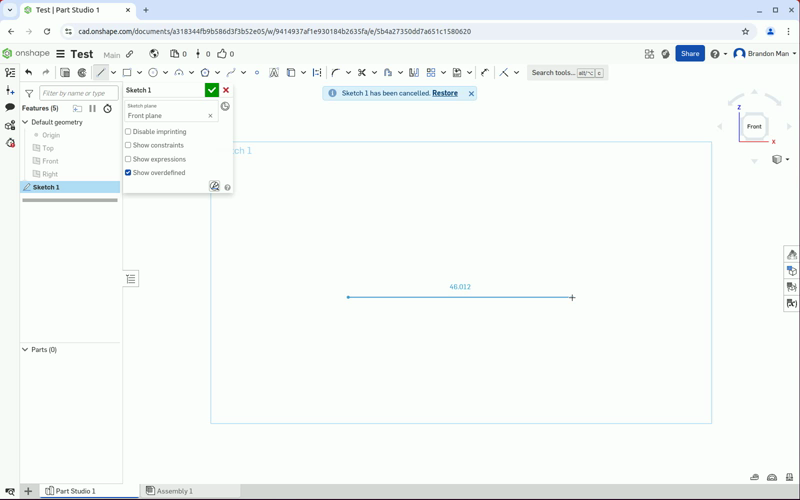
key_down(shift)
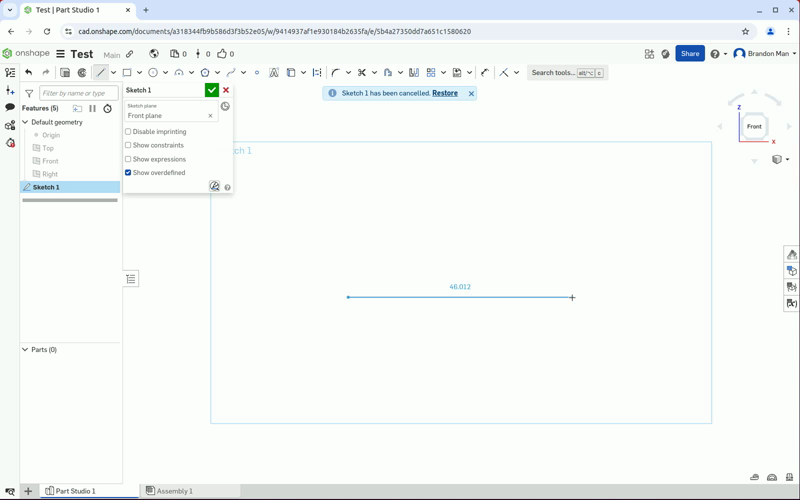
mouse_move(589, 297)
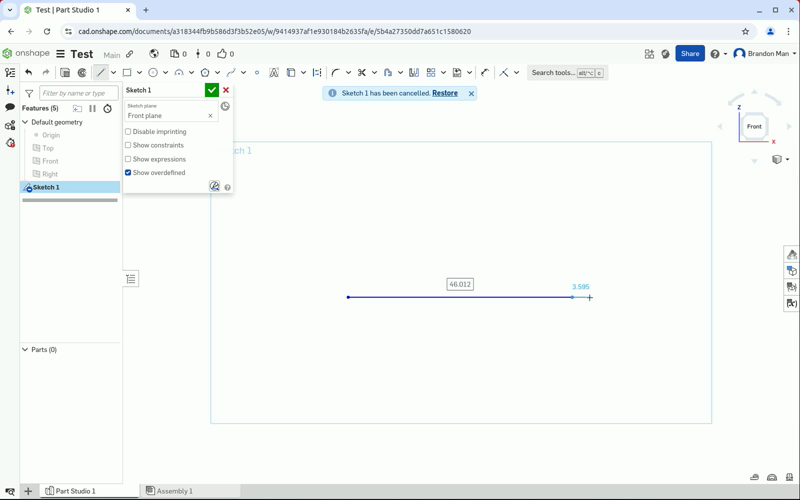
mouse_move(572, 268)
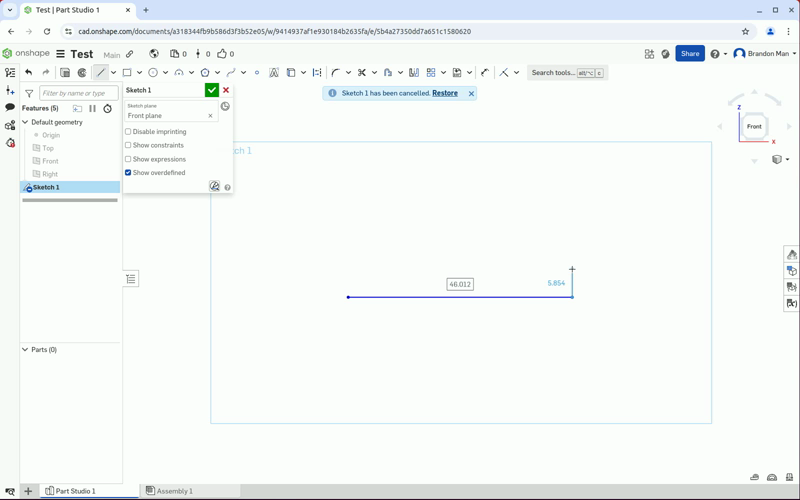
click(572, 268)
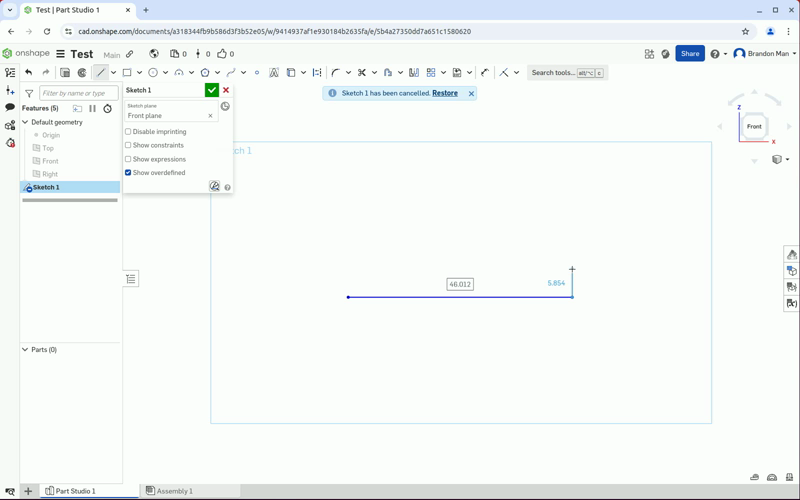
key_up(shift)
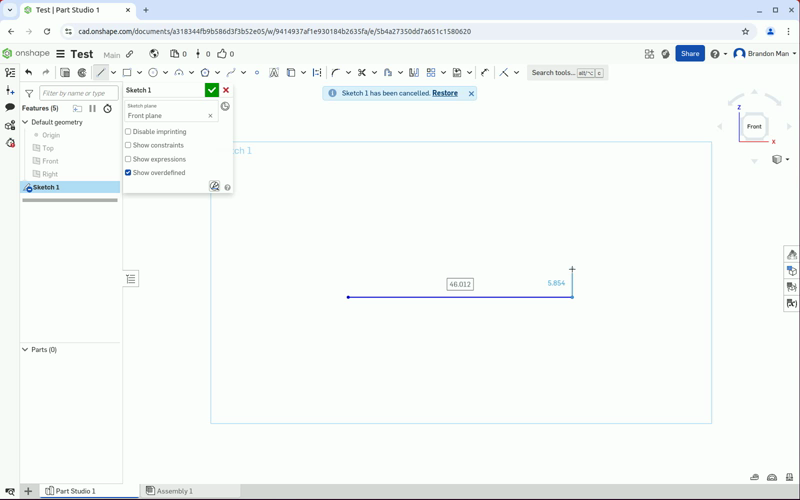
key_down(shift)
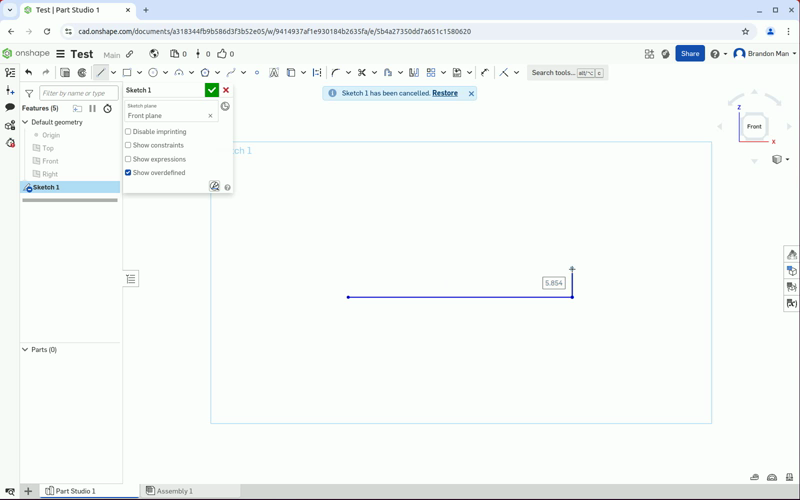
mouse_move(348, 268)
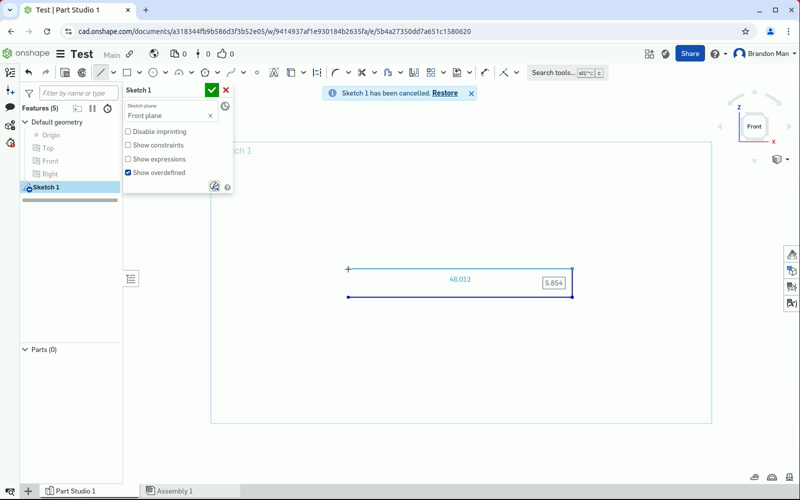
click(348, 268)
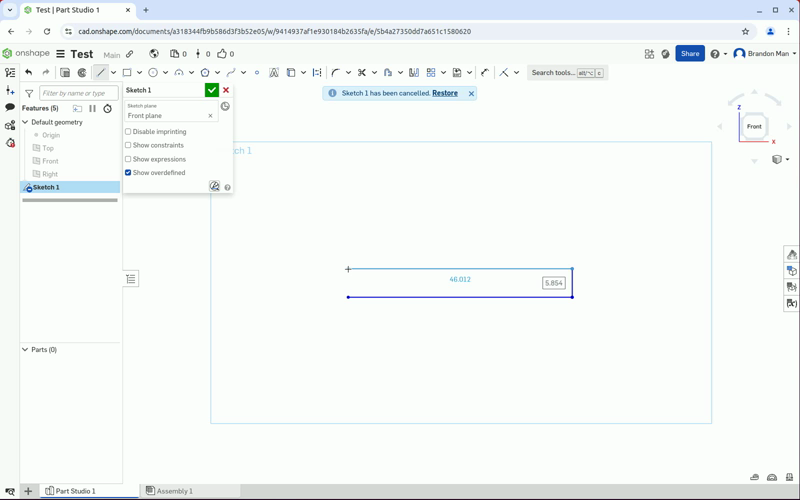
key_up(shift)
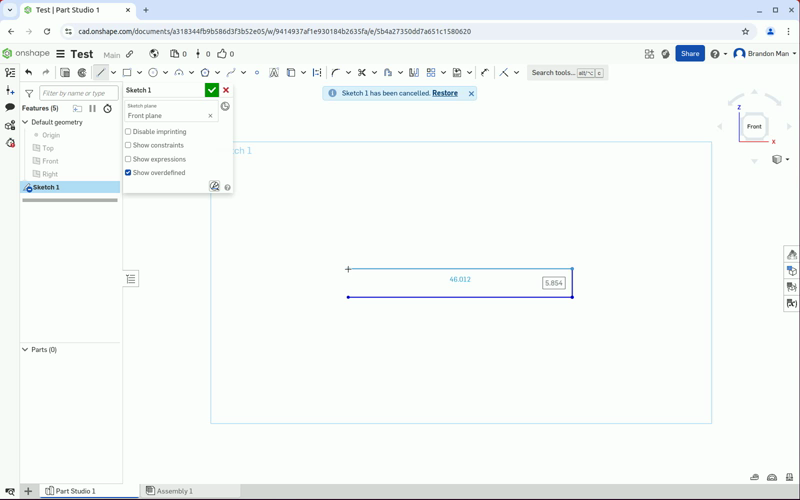
mouse_move(378, 268)
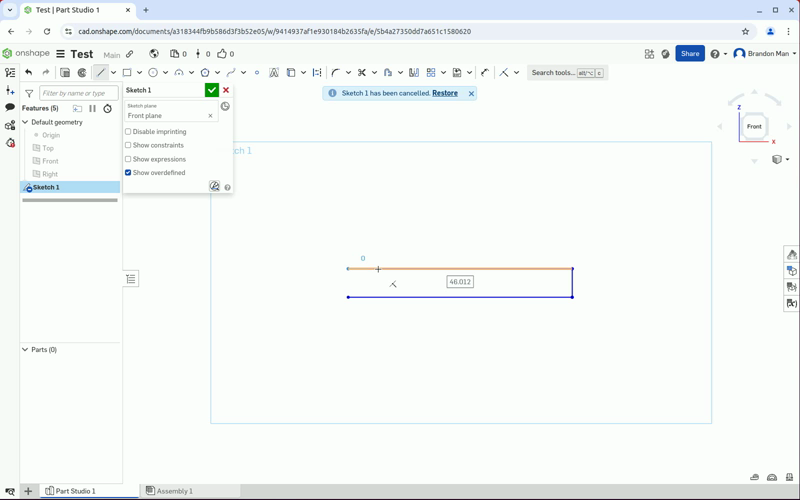
key_down(shift)
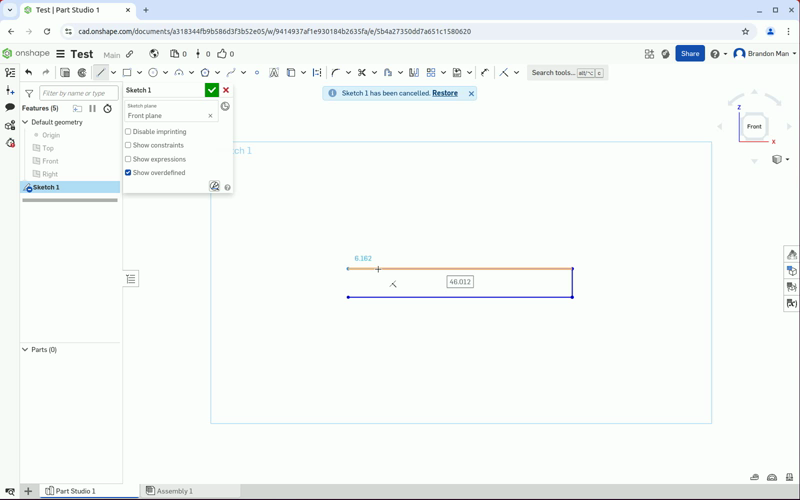
mouse_move(348, 297)
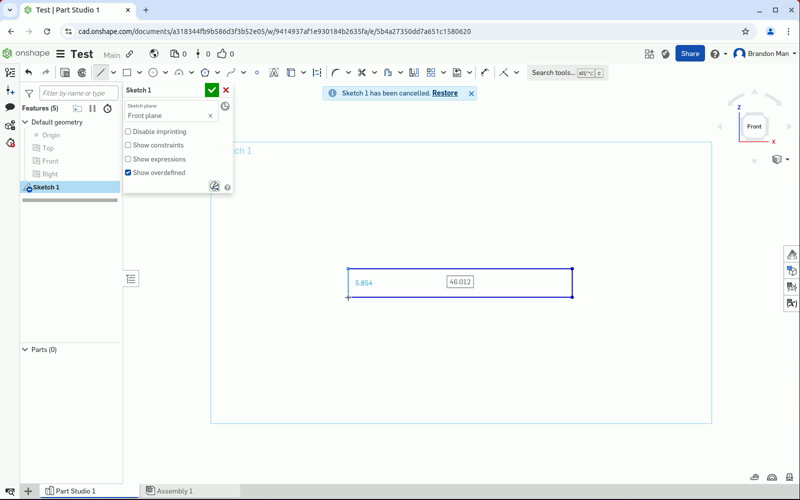
key_up(shift)
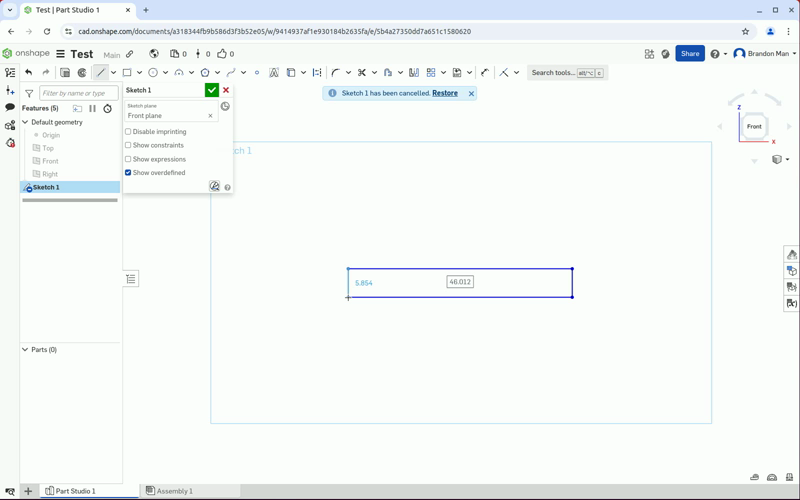
click(348, 297)
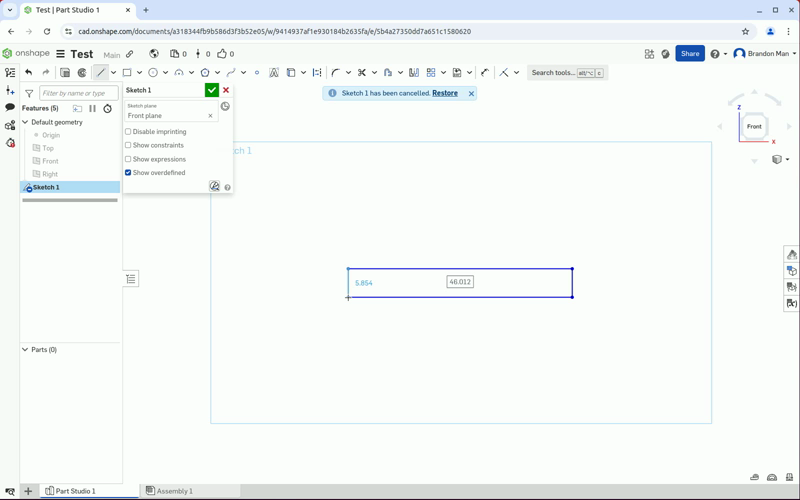
key(esc)
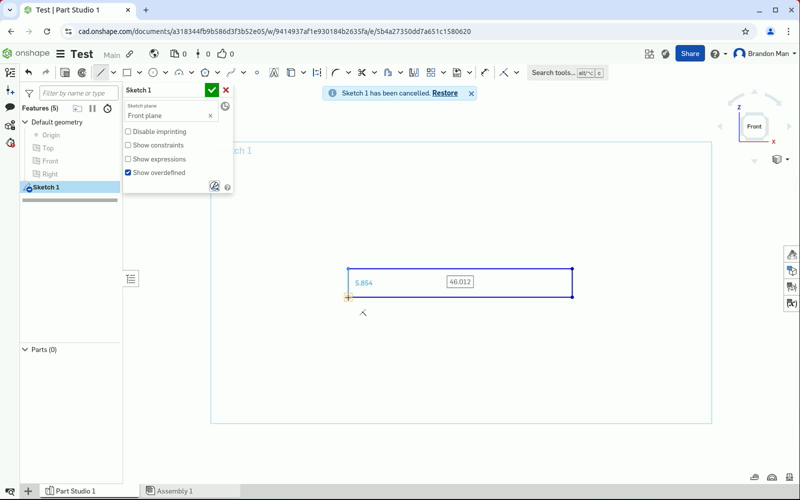
key(c)
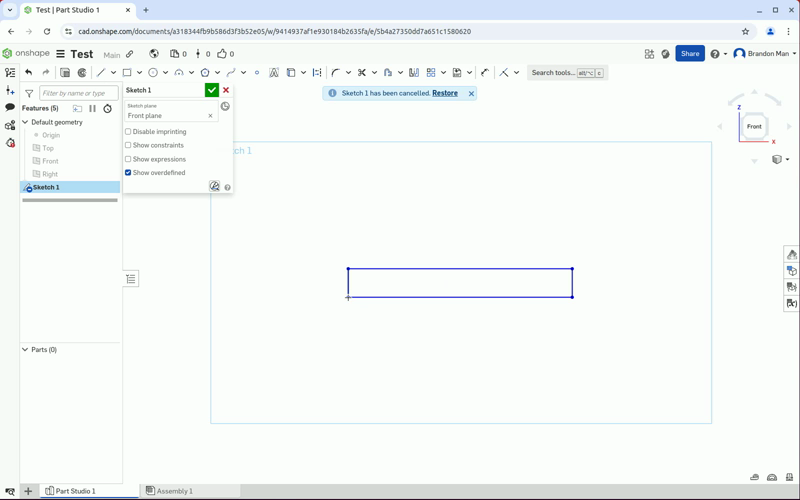
key_down(shift)
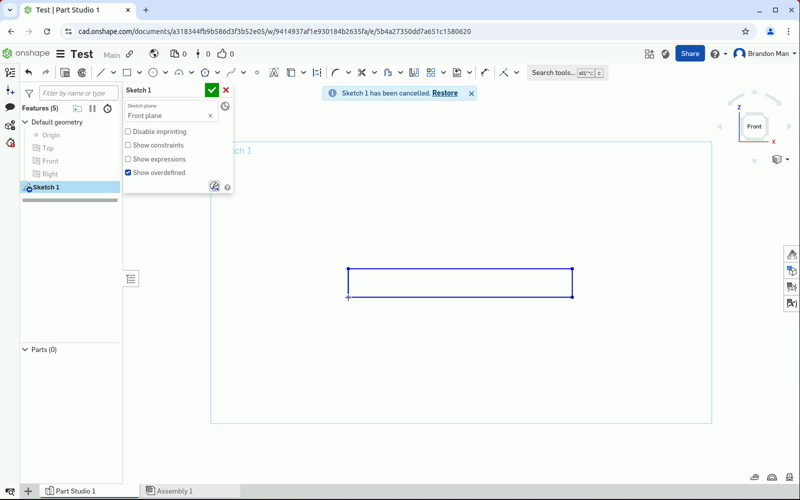
mouse_move(355, 289)
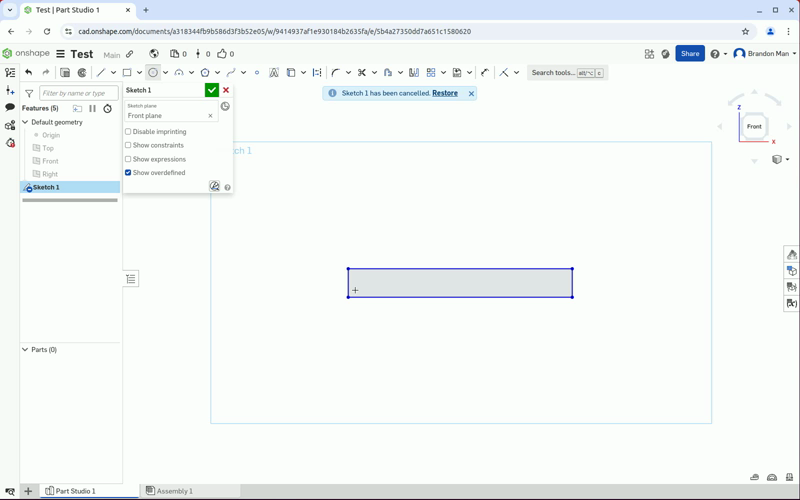
click(355, 289)
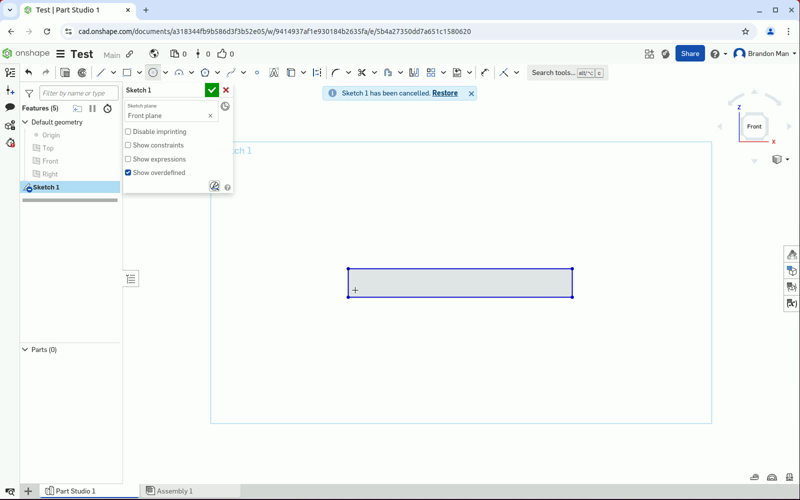
key_up(shift)
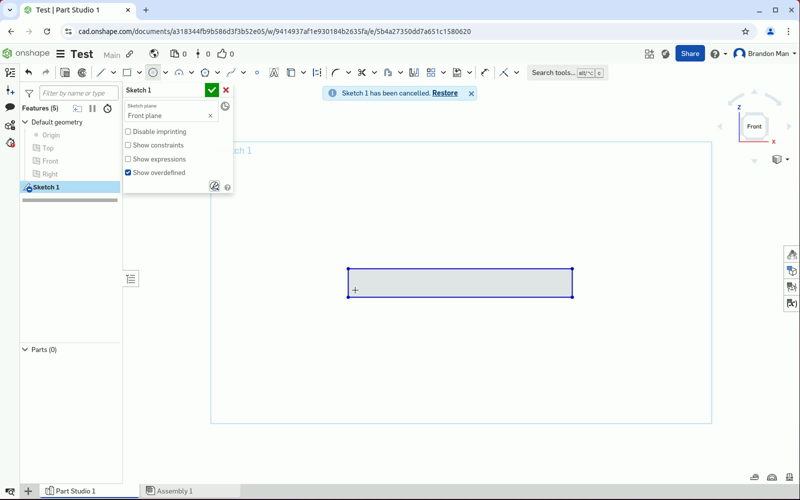
mouse_move(357, 289)
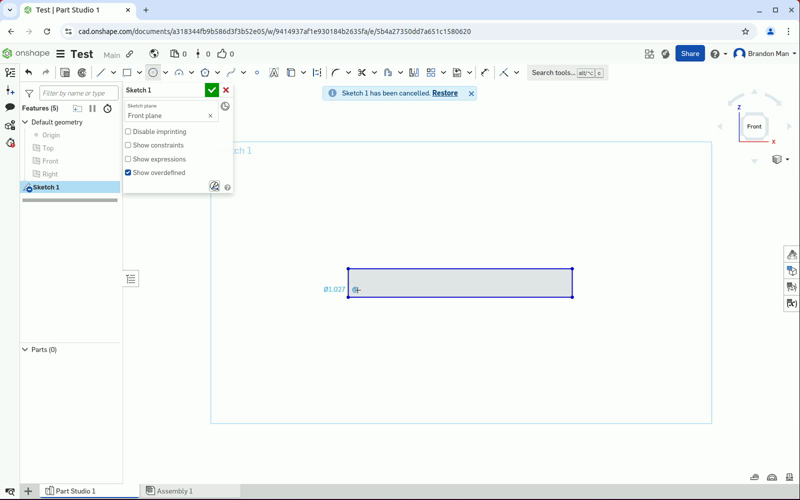
scroll(6)
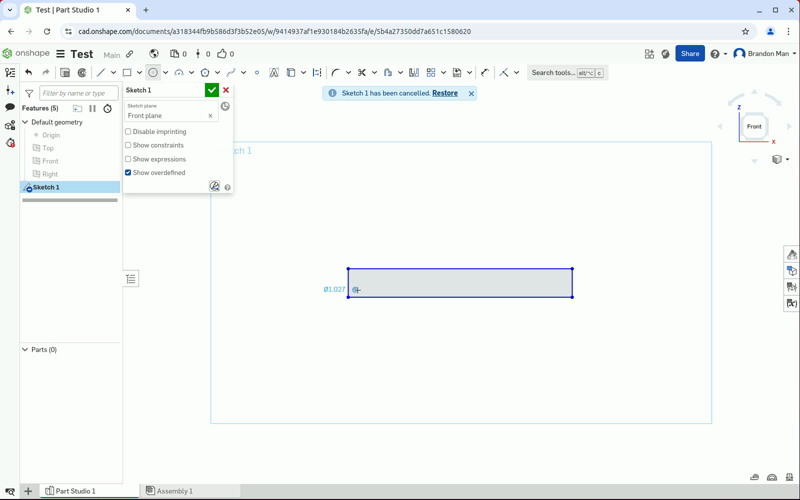
scroll(6)
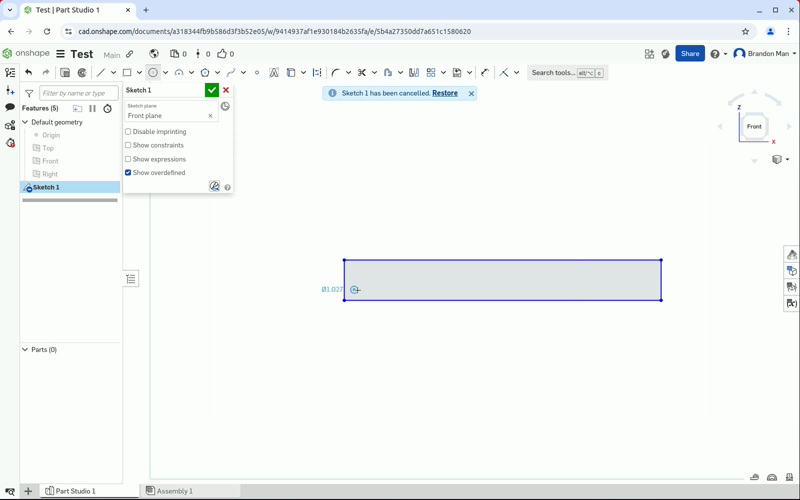
scroll(6)
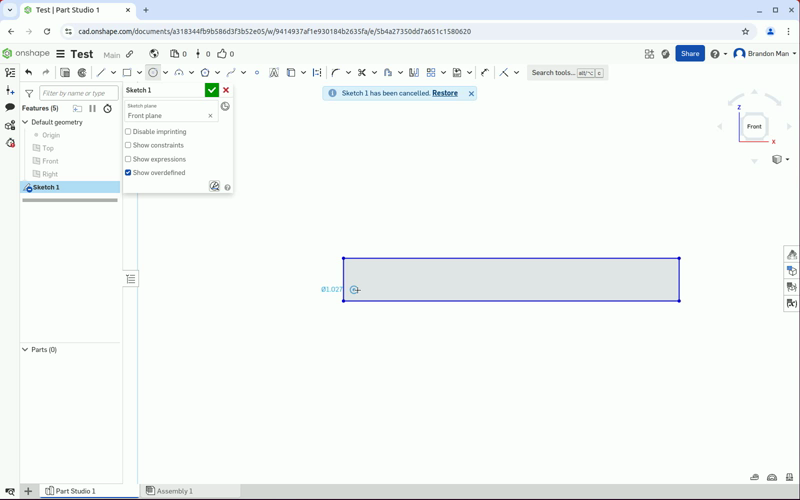
scroll(6)
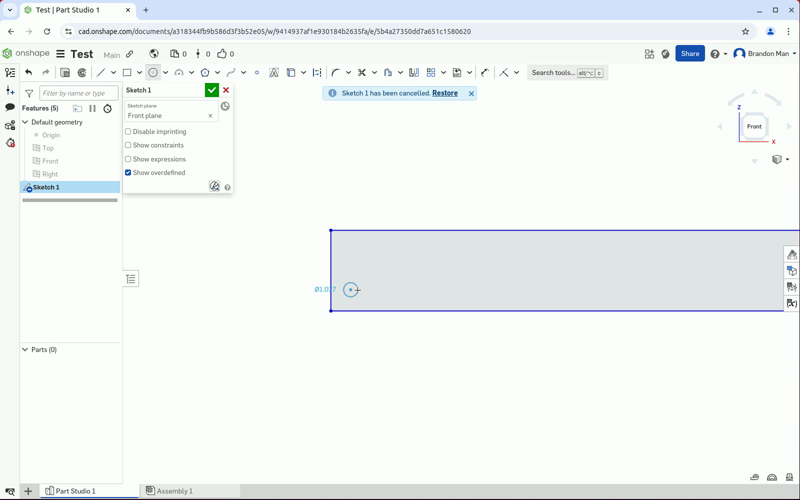
scroll(6)
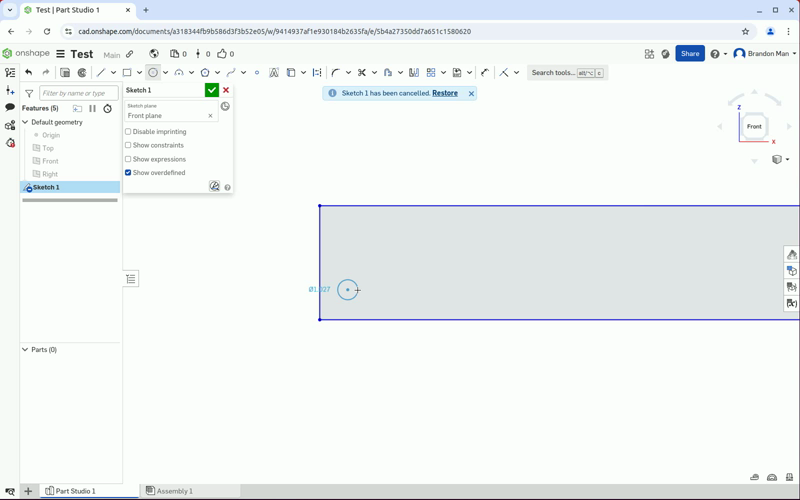
scroll(6)
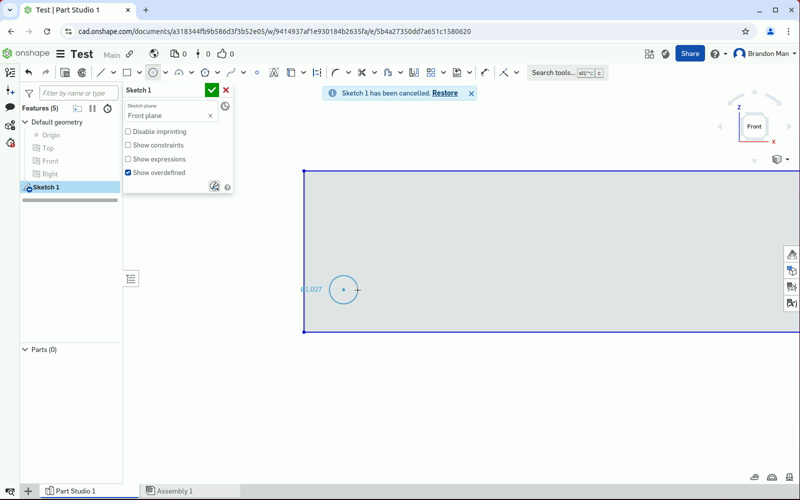
scroll(6)
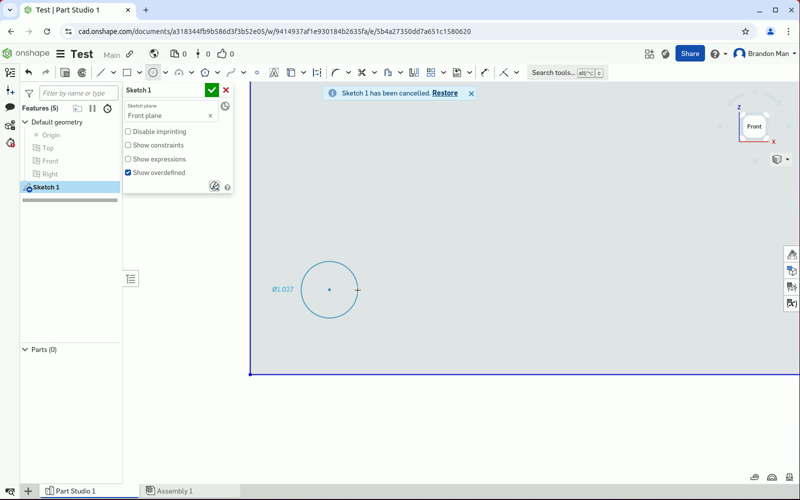
click(357, 289)
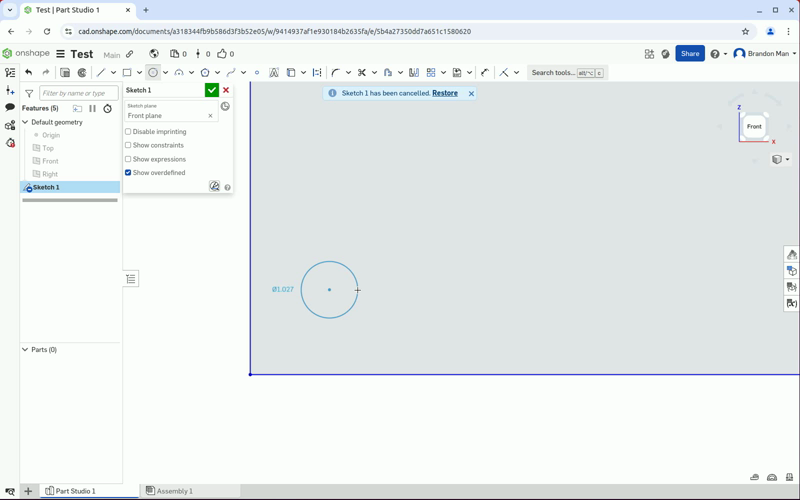
scroll(-6)
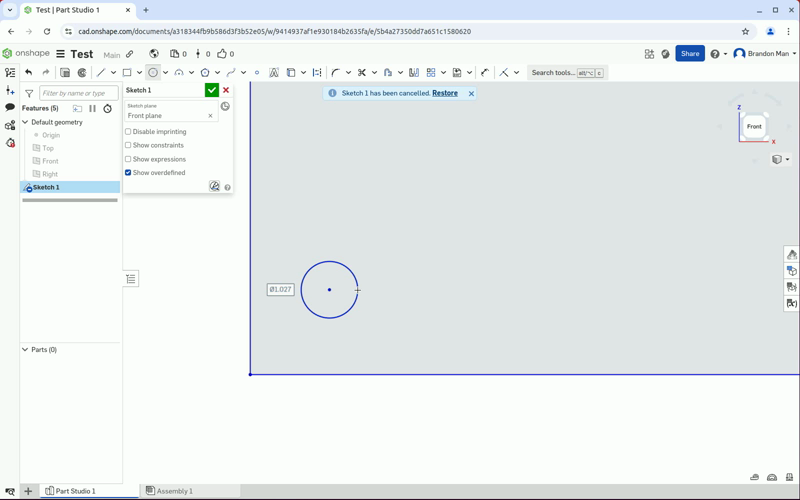
scroll(-6)
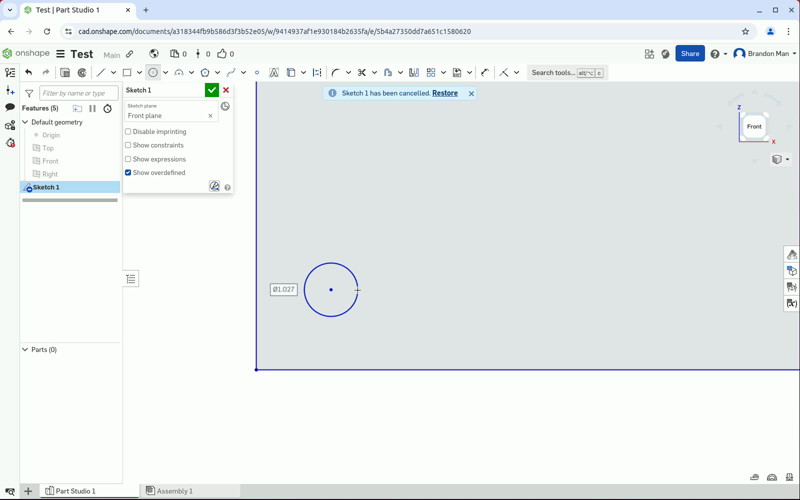
scroll(-6)
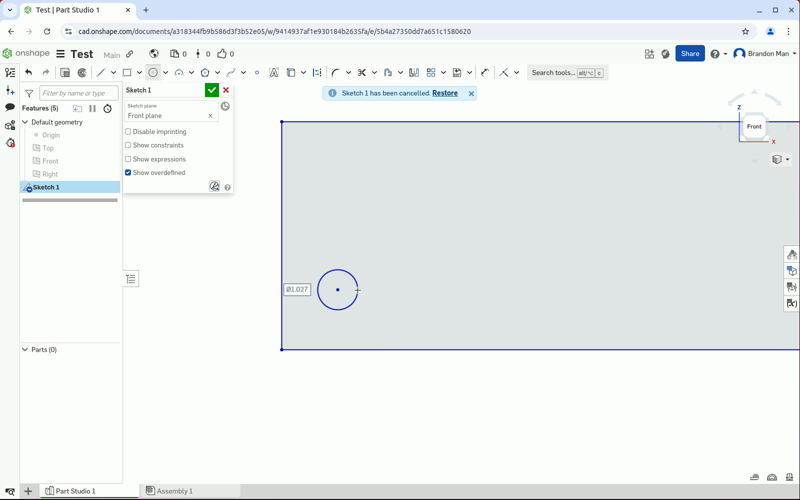
scroll(-6)
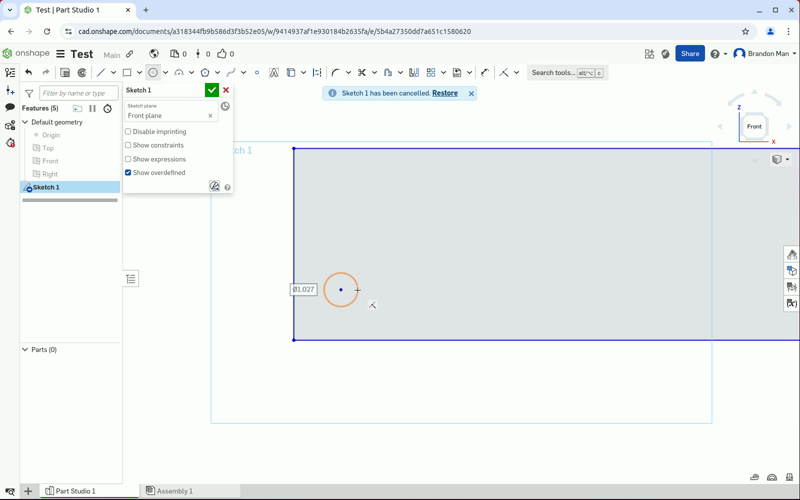
scroll(-6)
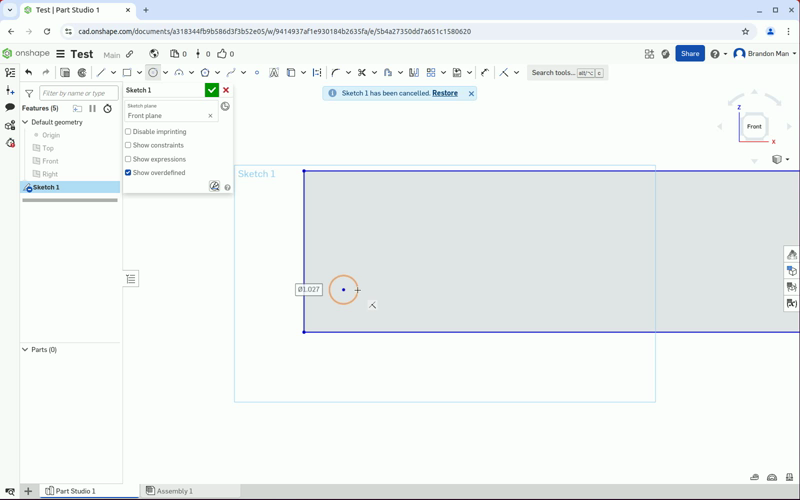
scroll(-6)
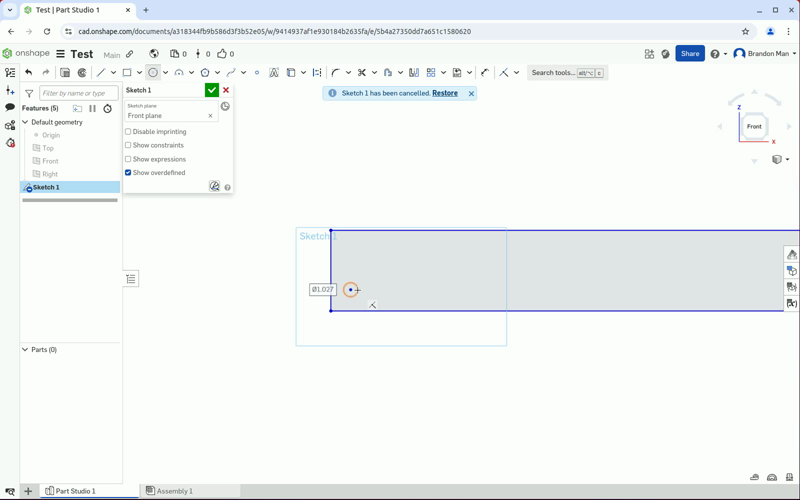
scroll(-6)
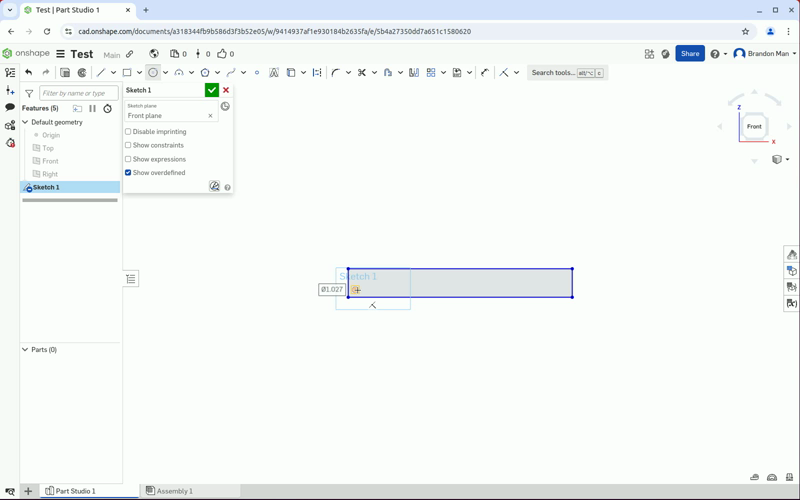
key(esc)
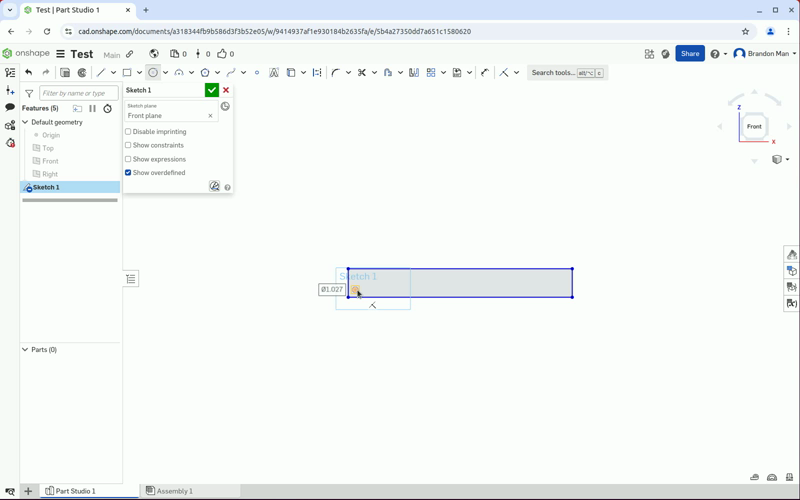
key(c)
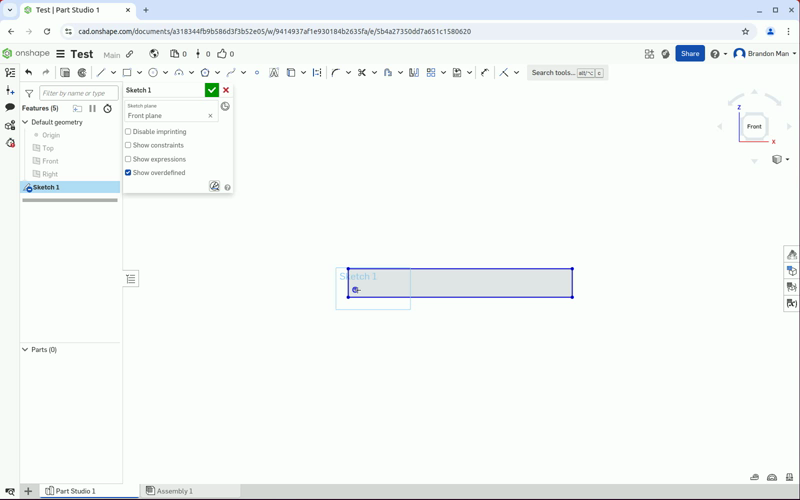
key_down(shift)
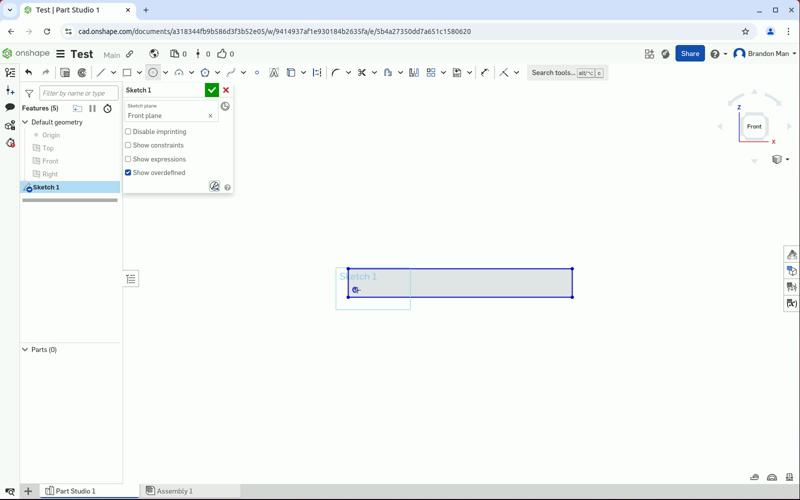
mouse_move(355, 278)
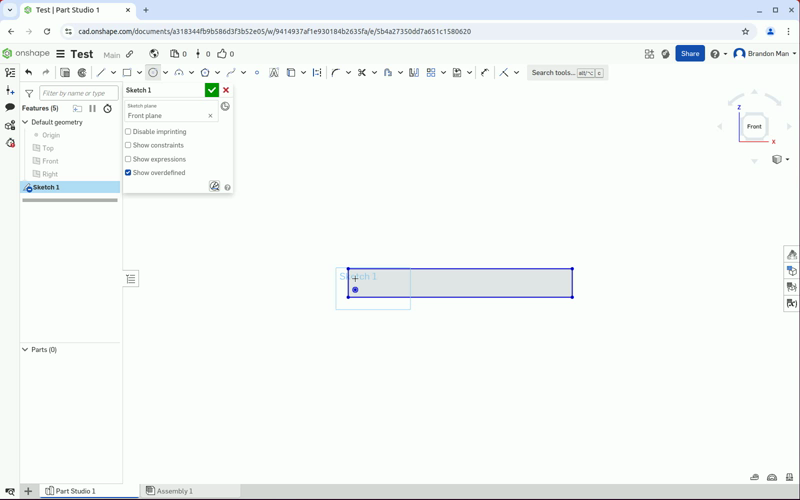
click(355, 278)
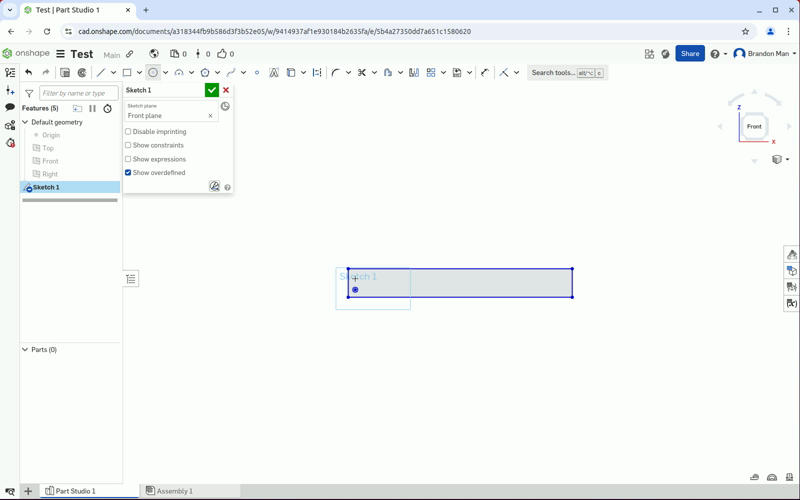
key_up(shift)
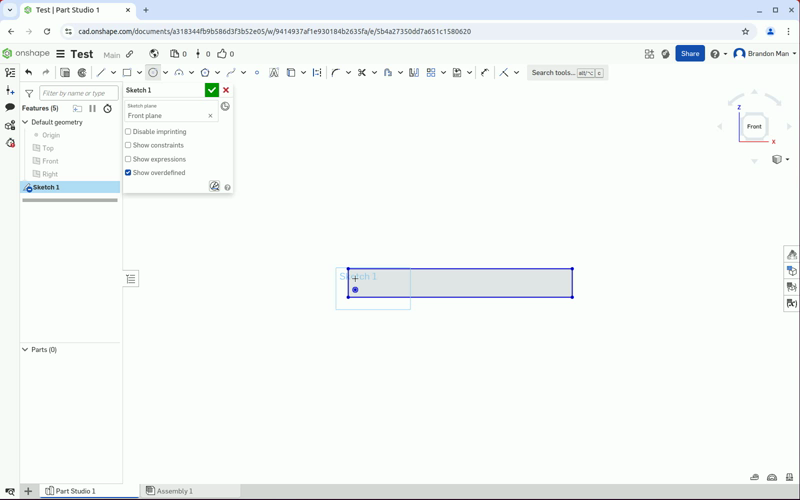
mouse_move(357, 278)
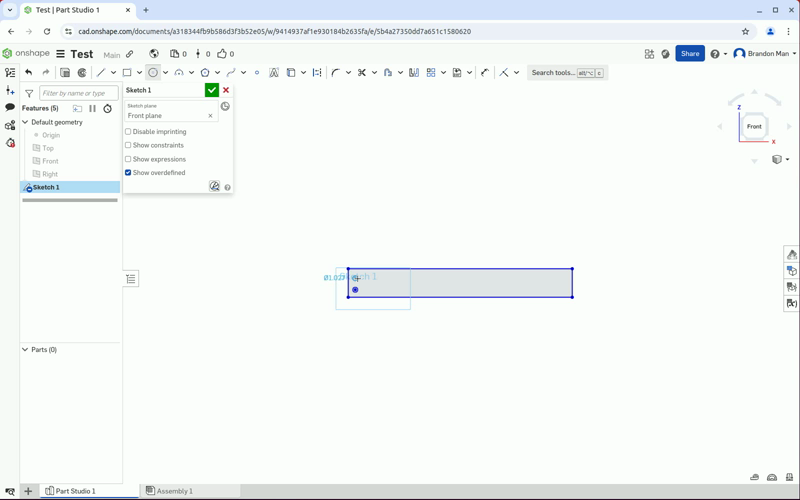
scroll(6)
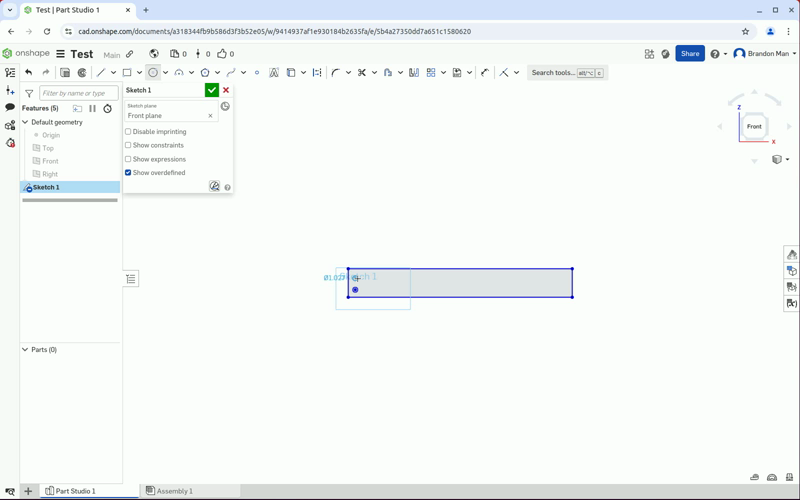
scroll(6)
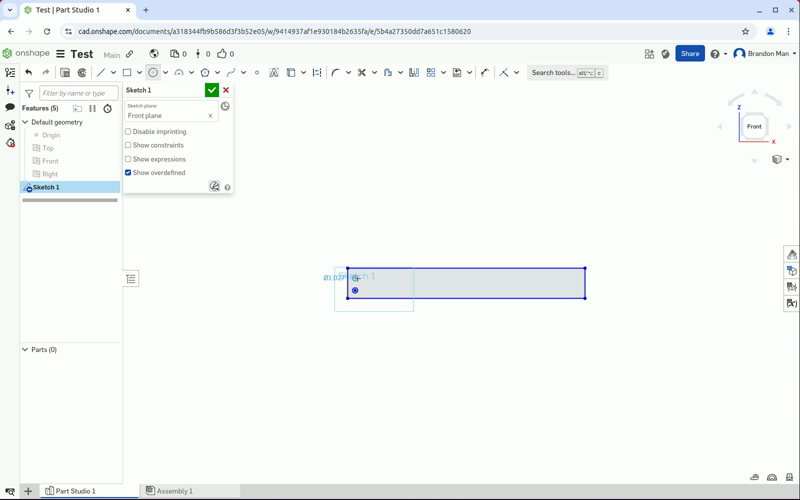
scroll(6)
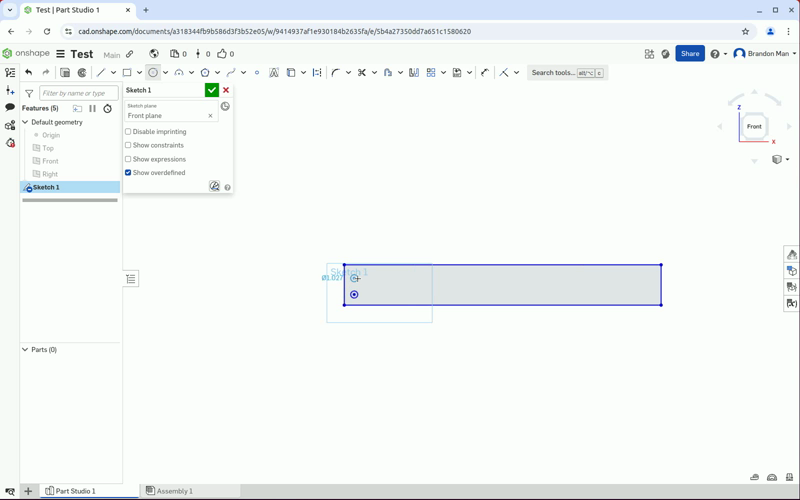
scroll(6)
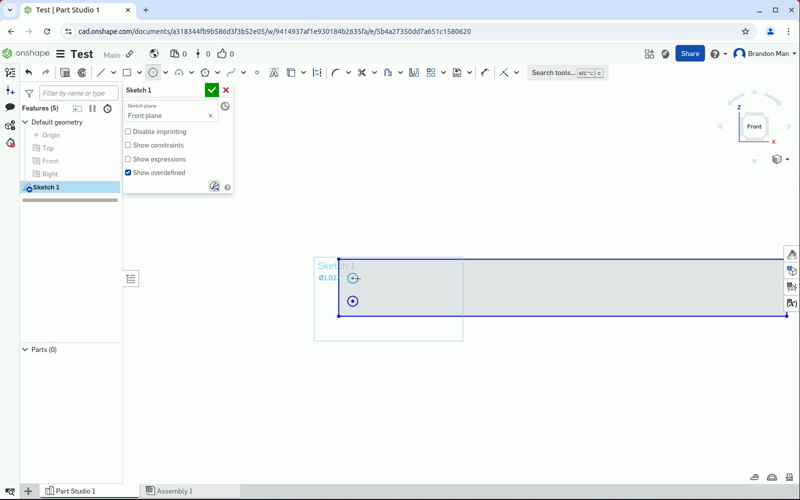
scroll(6)
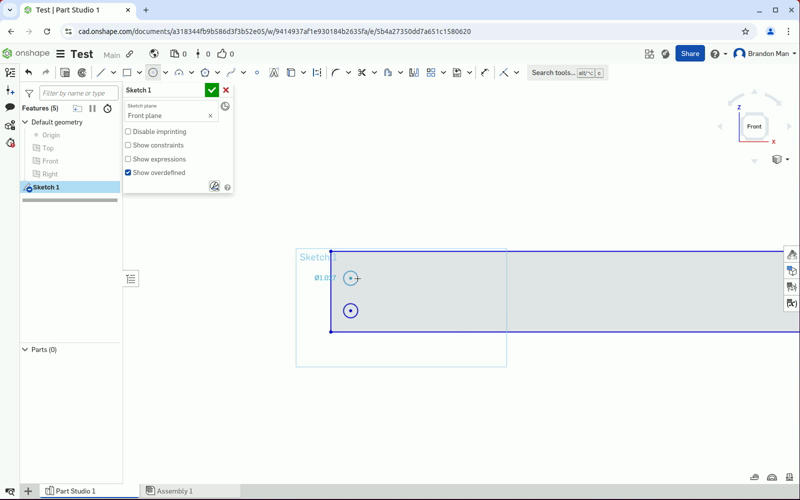
scroll(6)
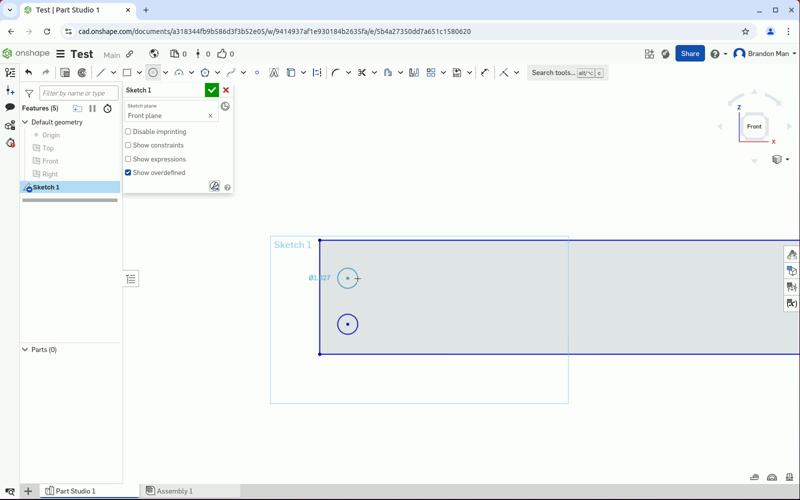
scroll(6)
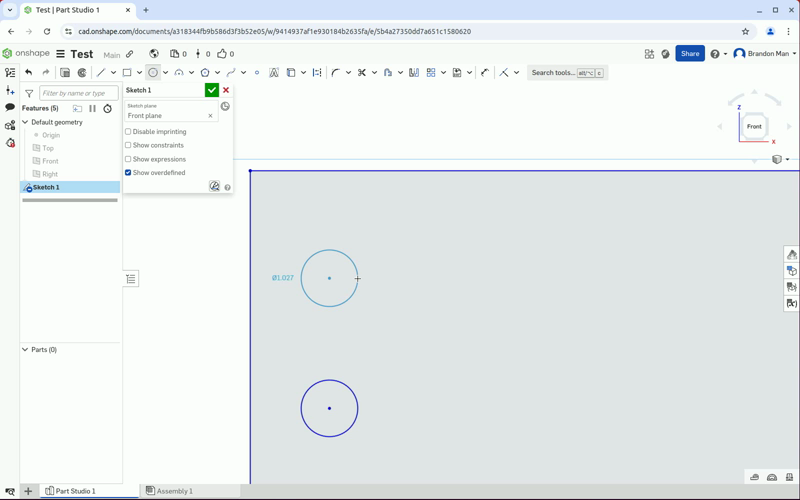
click(357, 278)
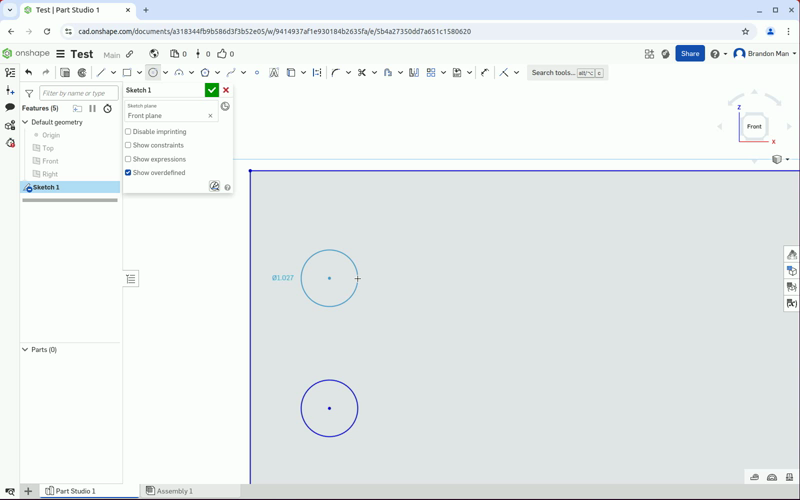
scroll(-6)
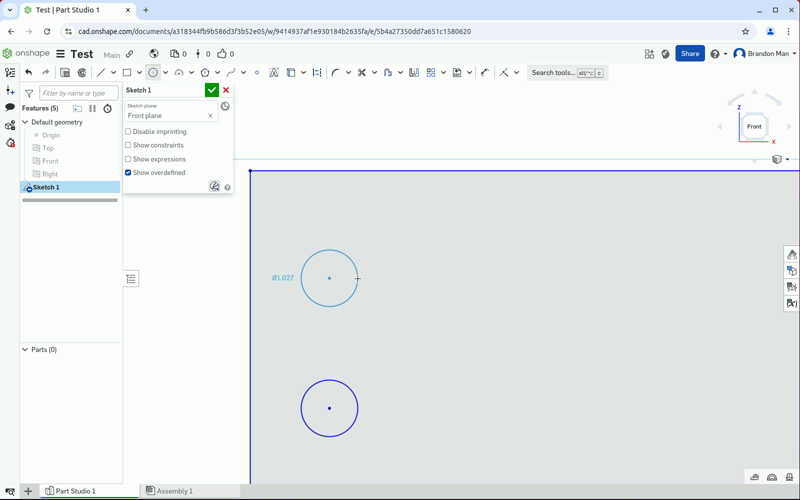
scroll(-6)
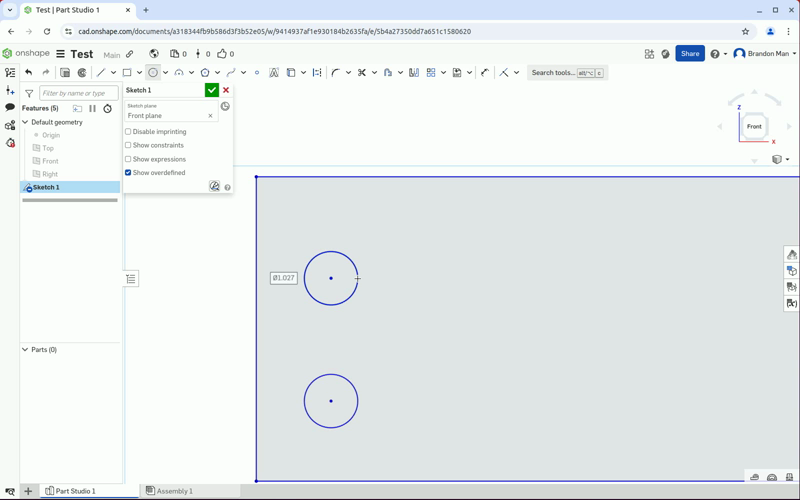
scroll(-6)
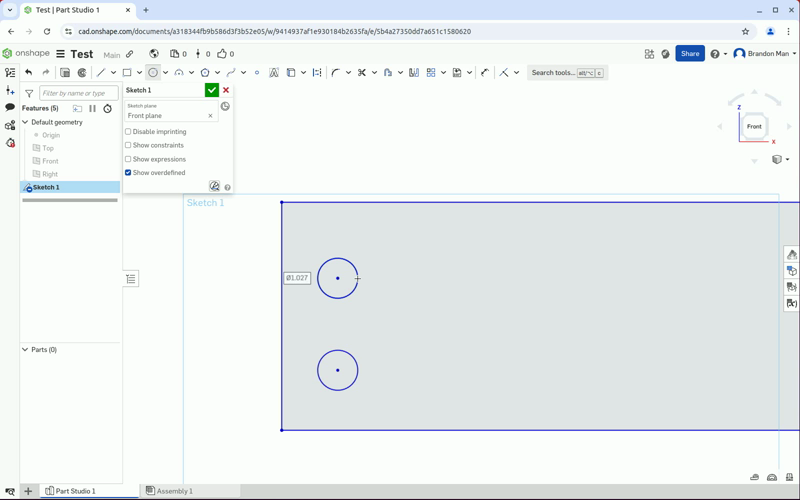
scroll(-6)
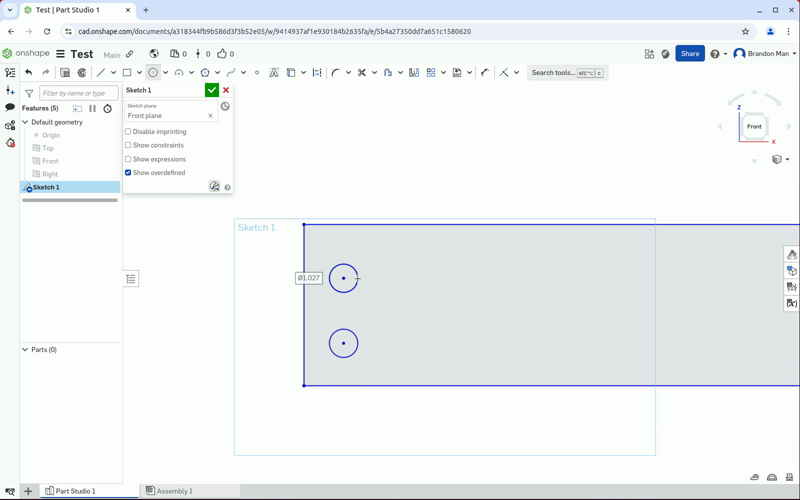
scroll(-6)
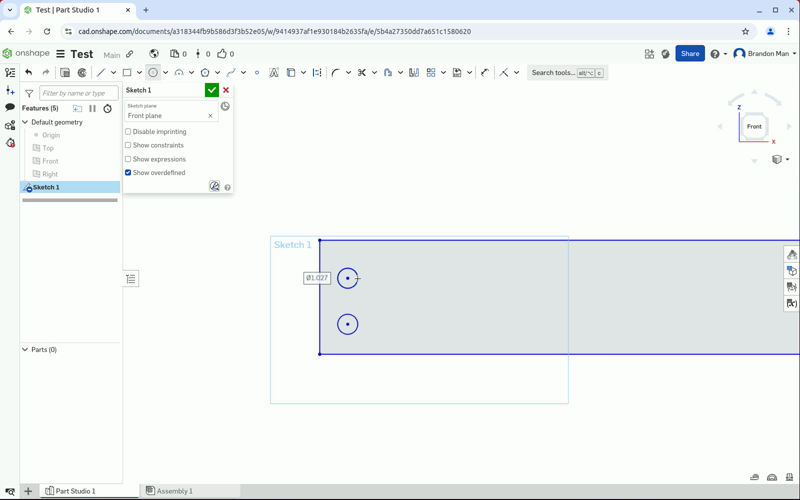
scroll(-6)
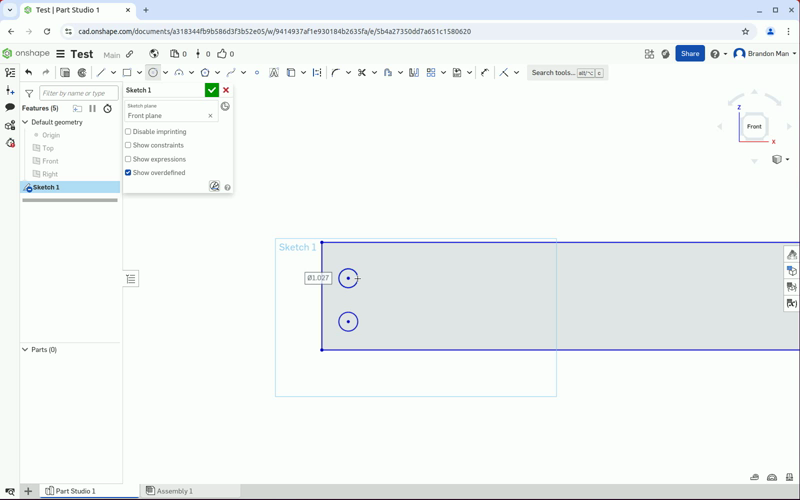
scroll(-6)
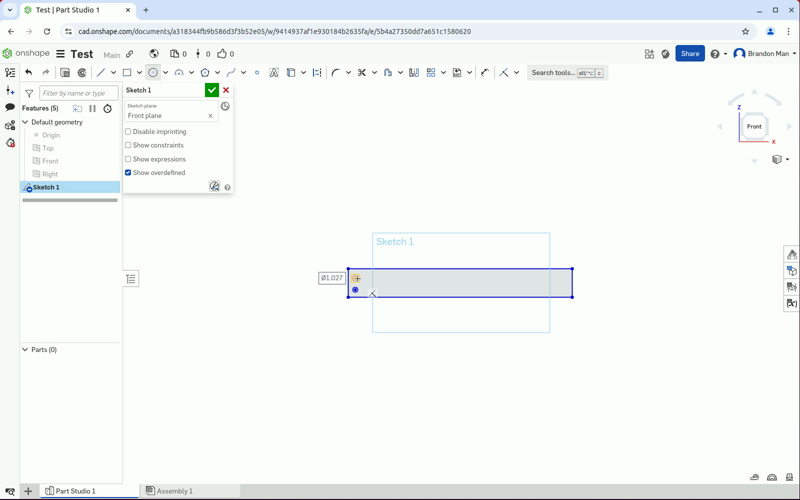
key(esc)
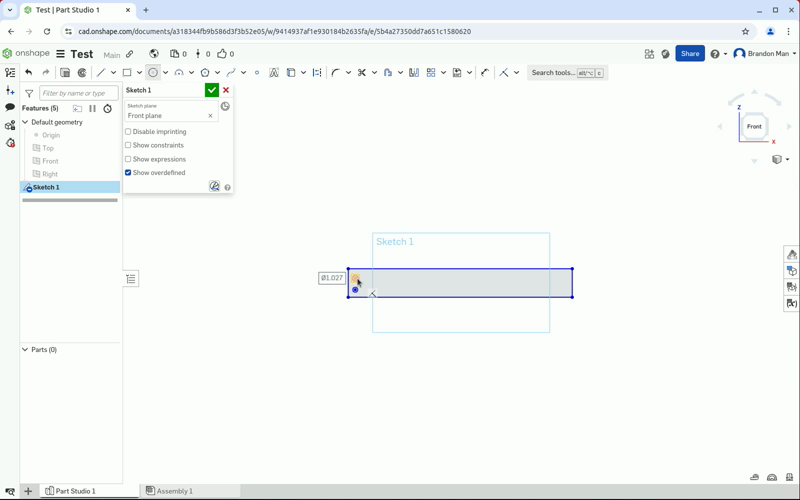
key(c)
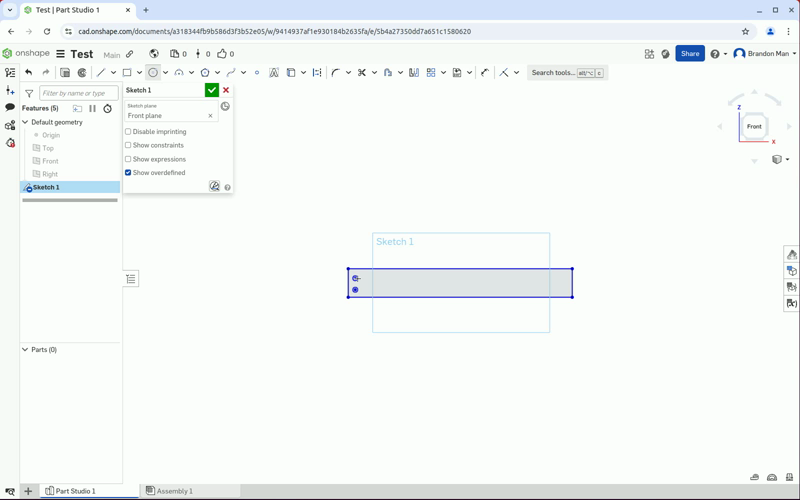
key_down(shift)
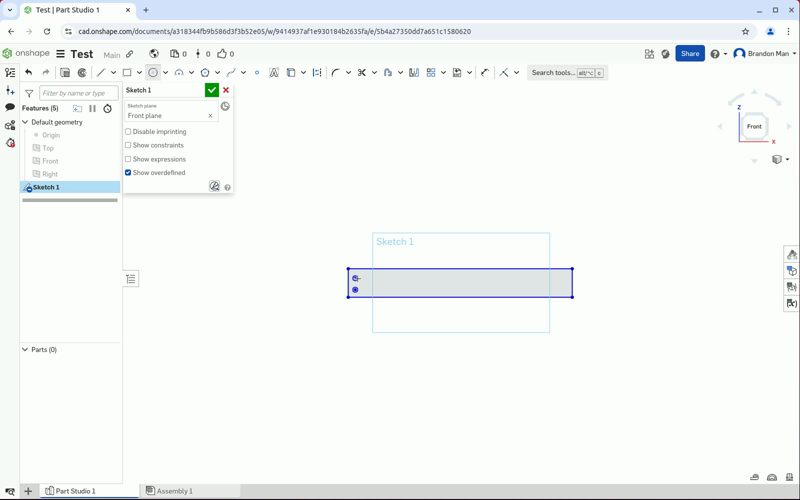
mouse_move(564, 289)
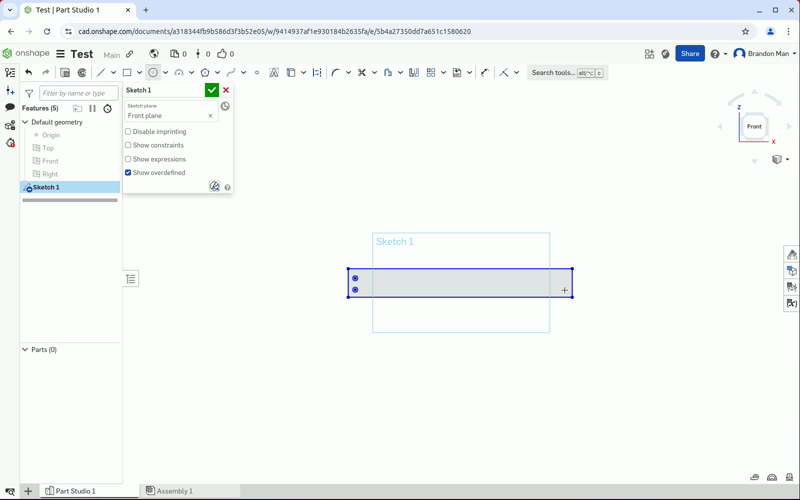
click(564, 289)
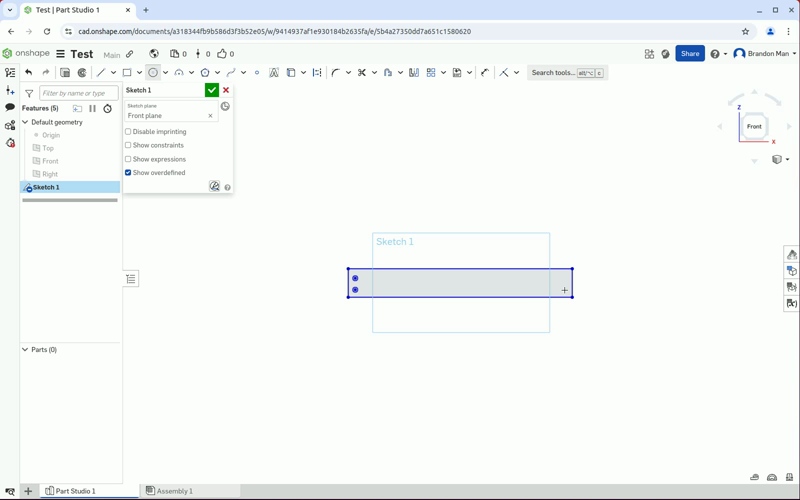
key_up(shift)
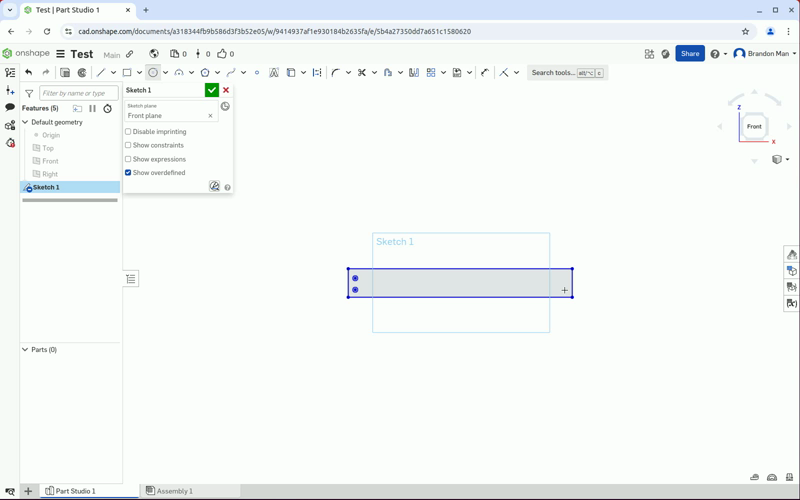
mouse_move(567, 289)
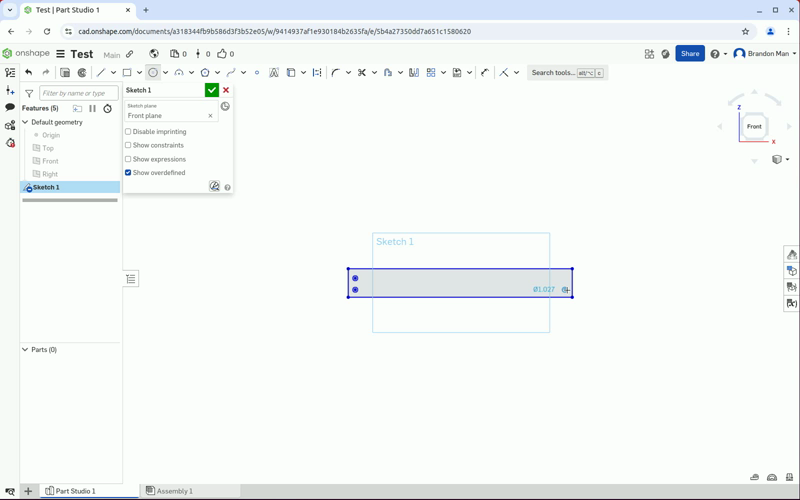
scroll(6)
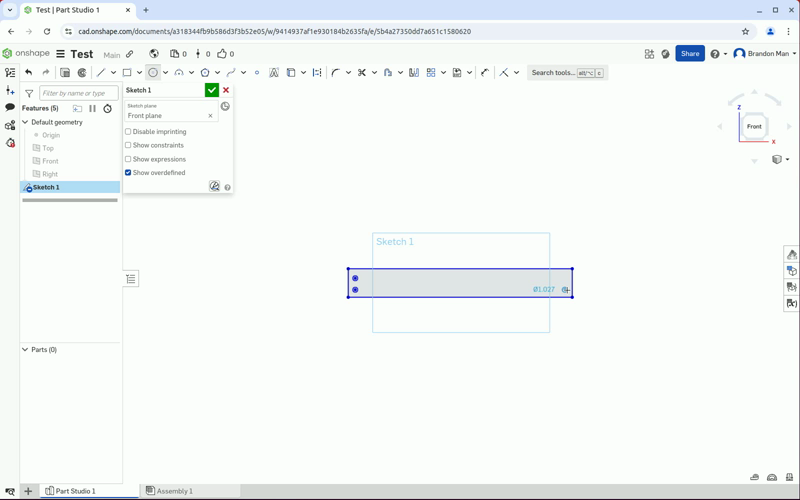
scroll(6)
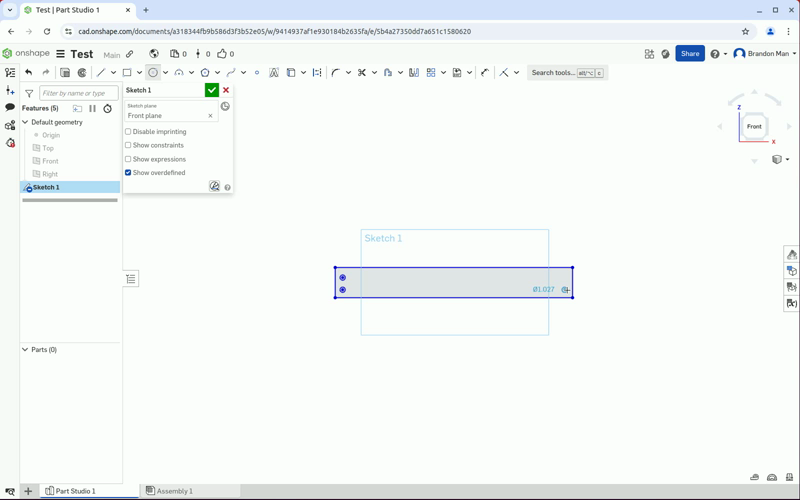
scroll(6)
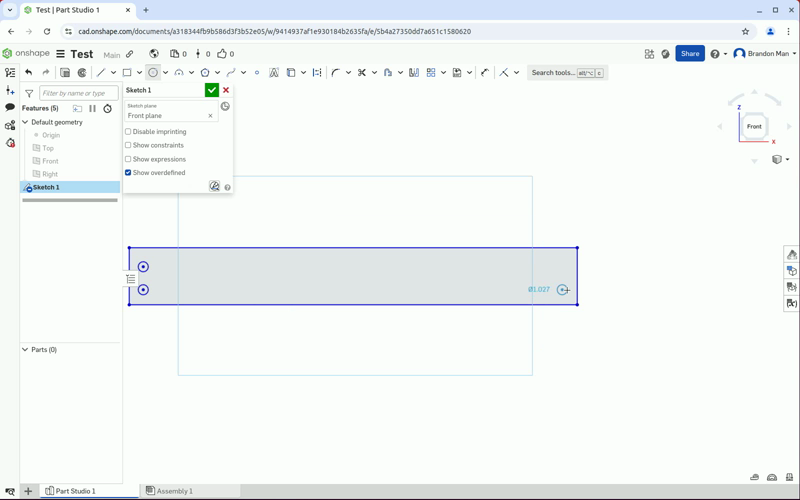
scroll(6)
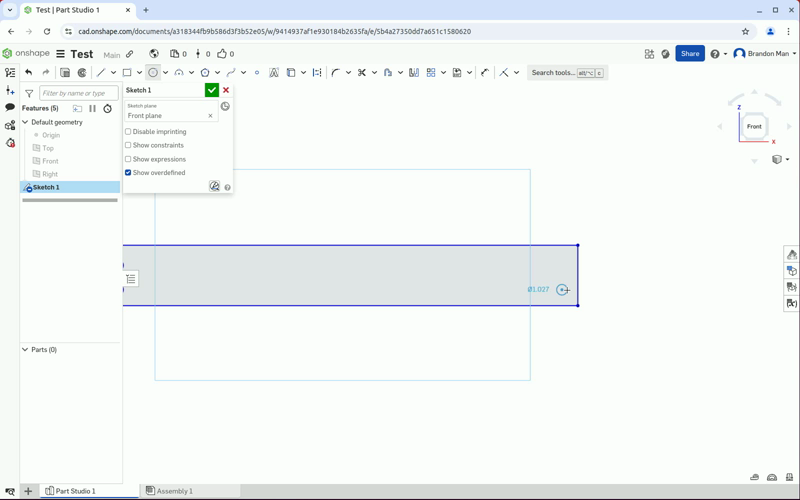
scroll(6)
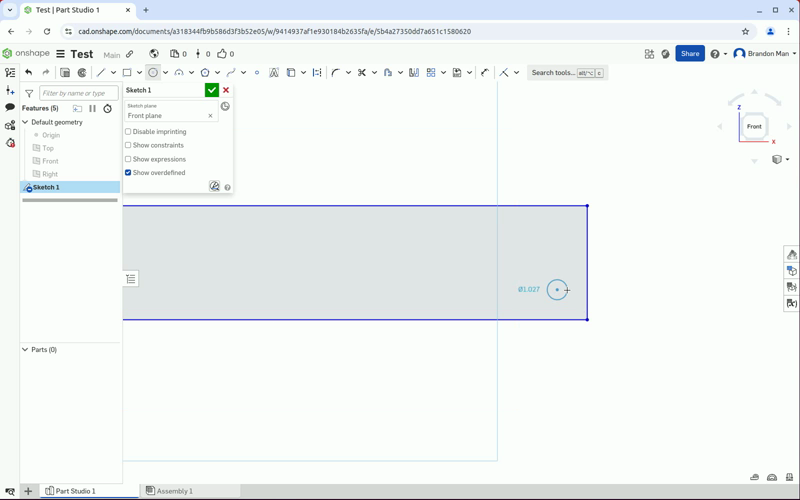
scroll(6)
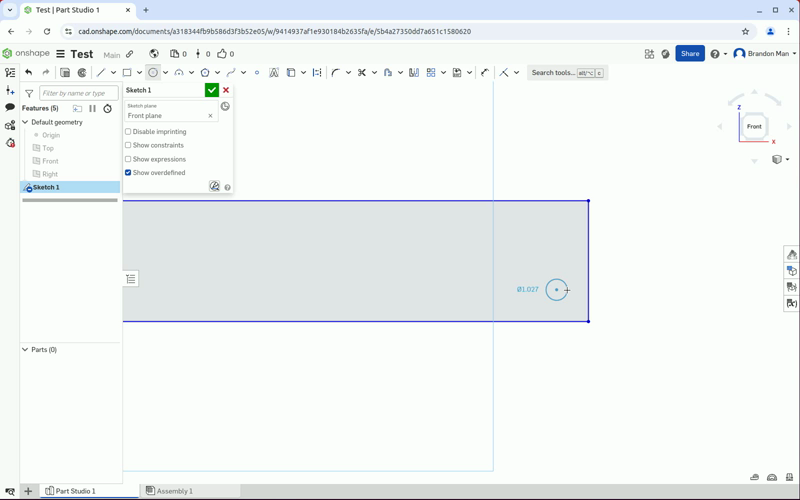
scroll(6)
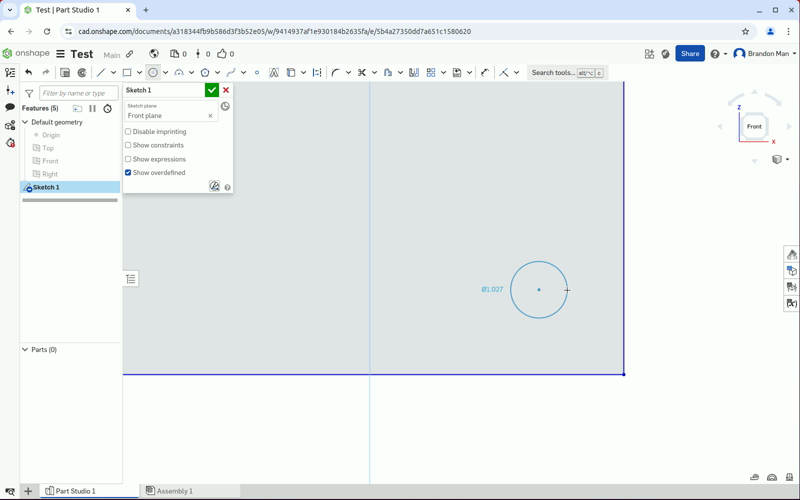
click(567, 289)
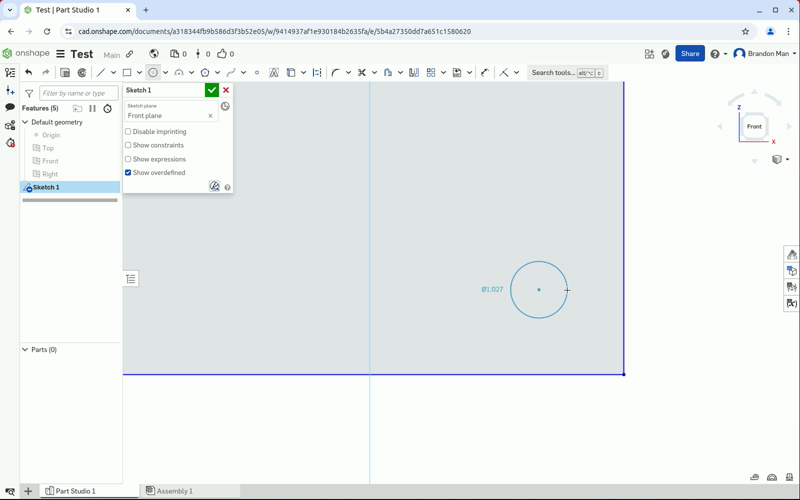
scroll(-6)
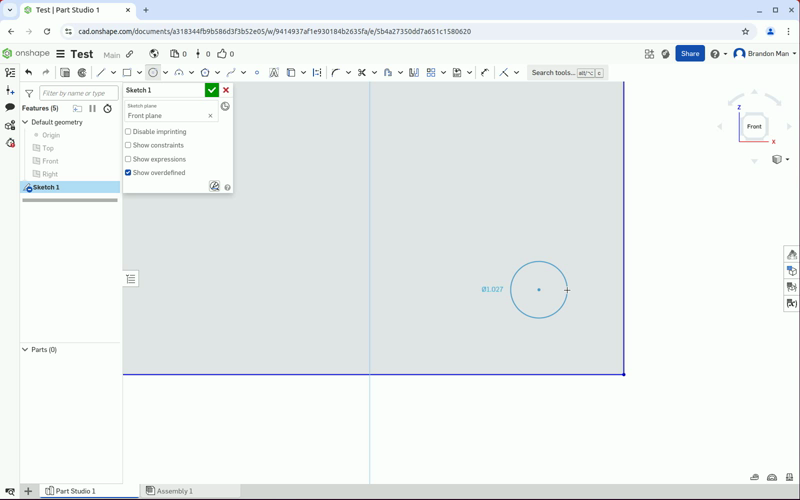
scroll(-6)
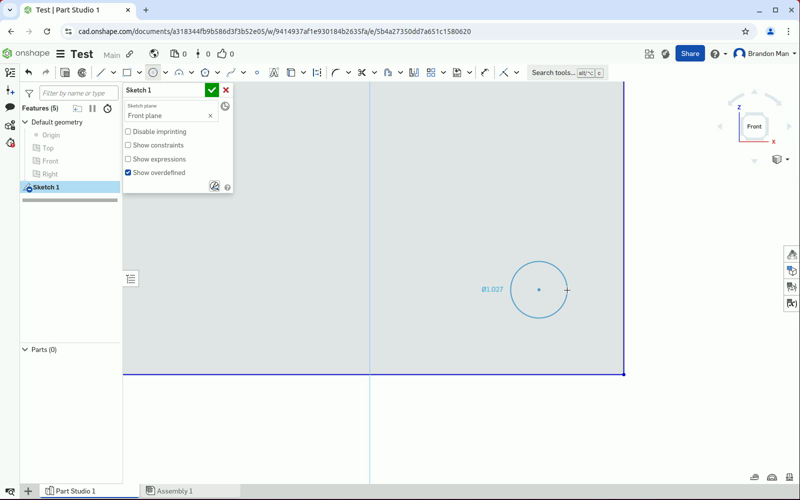
scroll(-6)
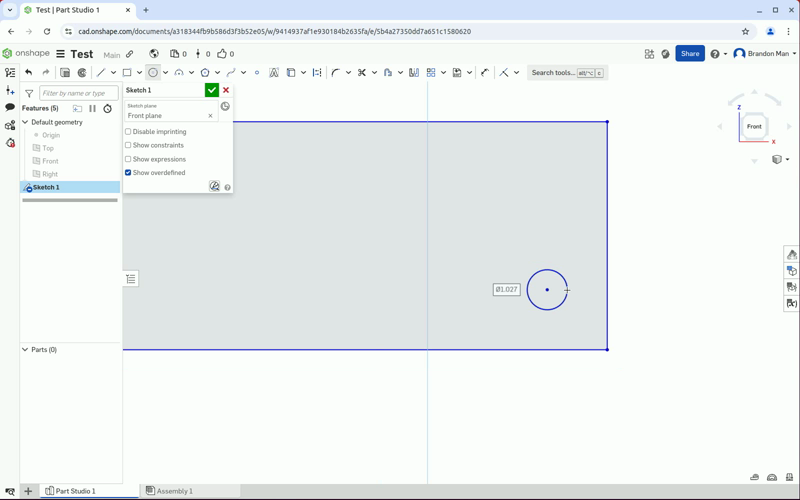
scroll(-6)
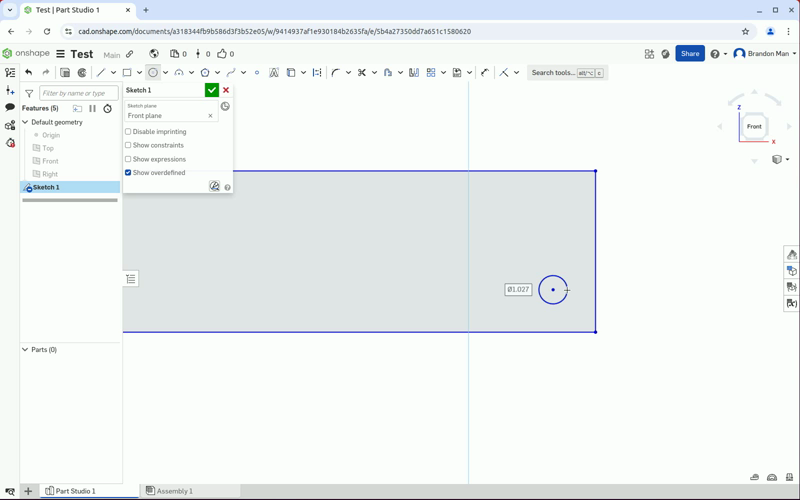
scroll(-6)
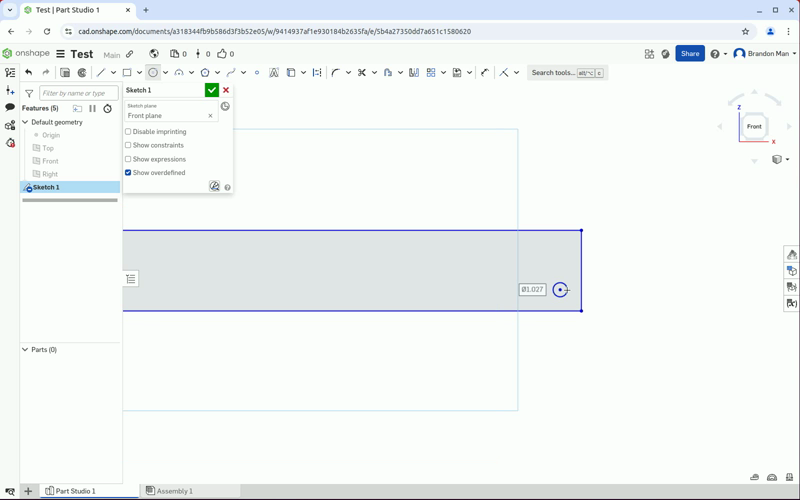
scroll(-6)
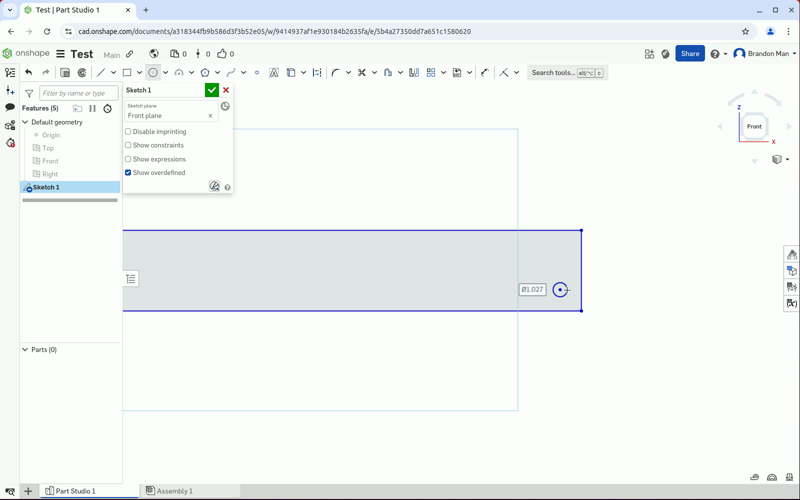
scroll(-6)
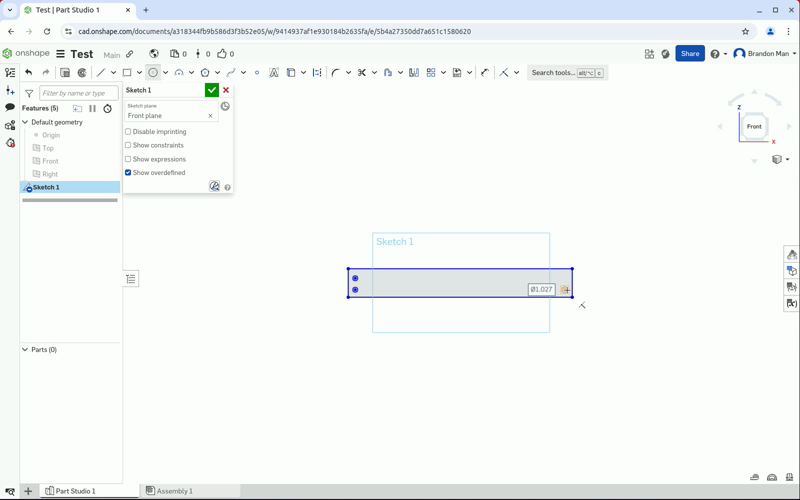
key(esc)
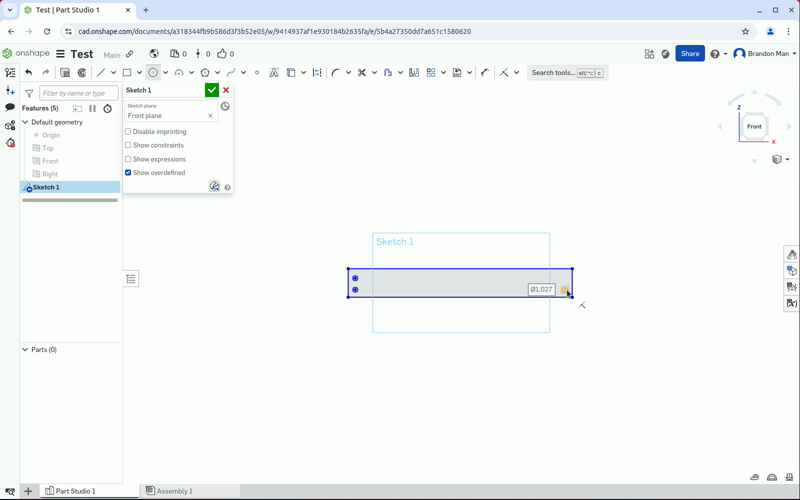
key(c)
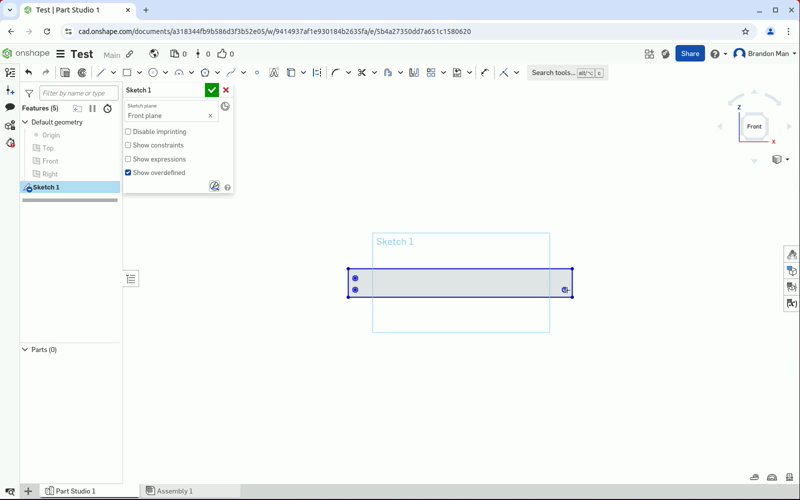
key_down(shift)
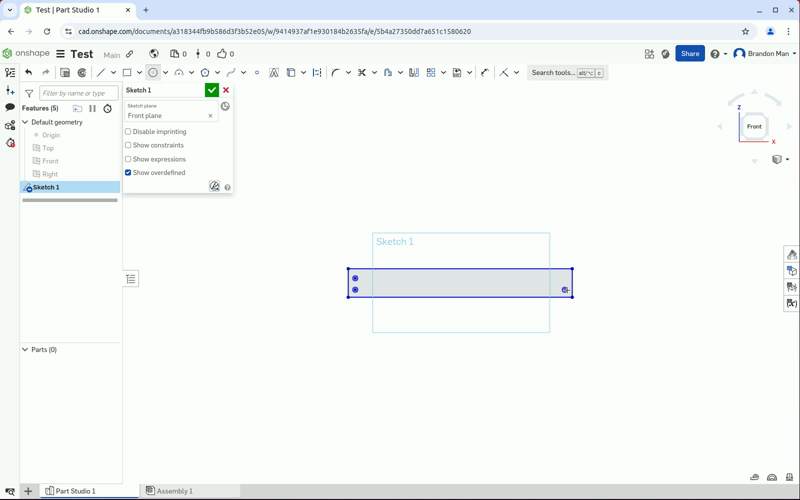
mouse_move(564, 278)
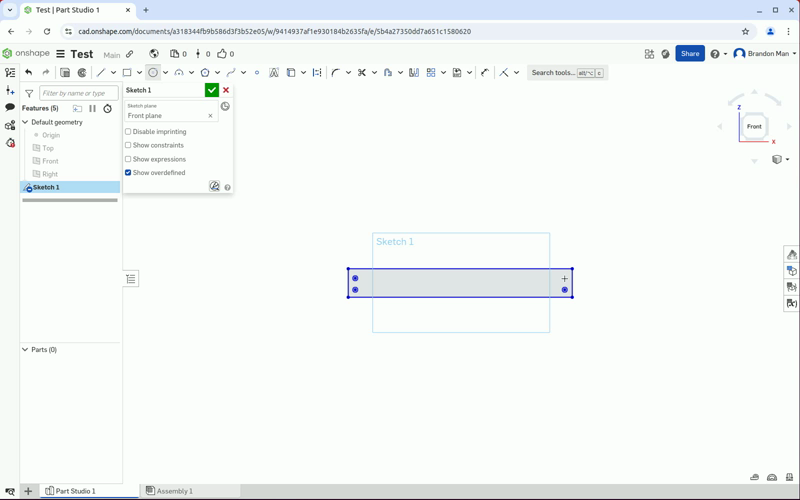
click(564, 278)
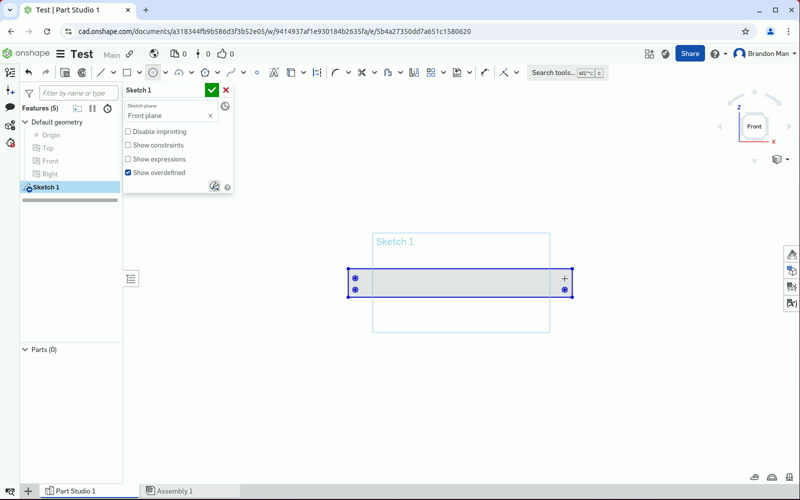
key_up(shift)
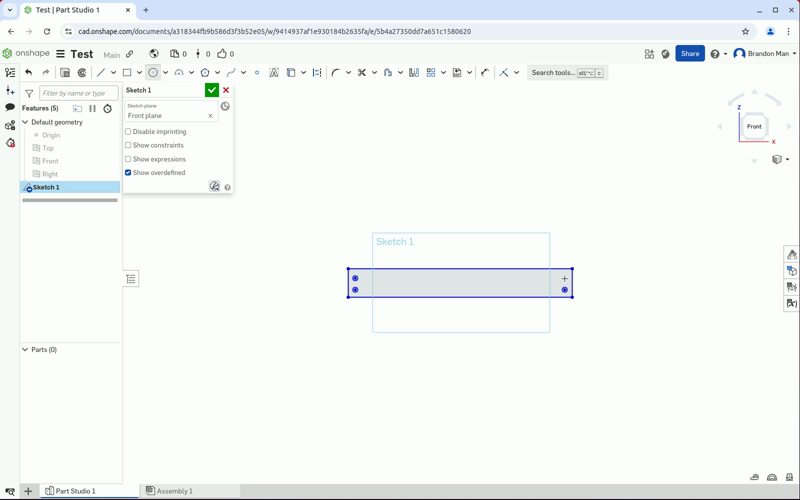
mouse_move(567, 278)
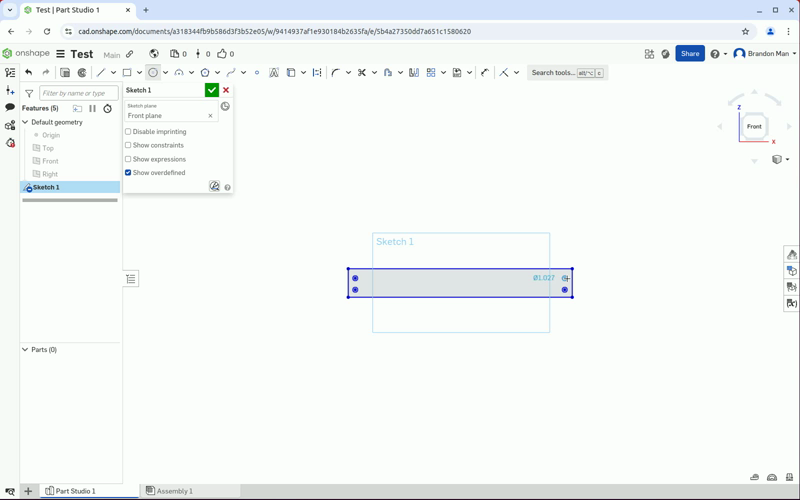
scroll(6)
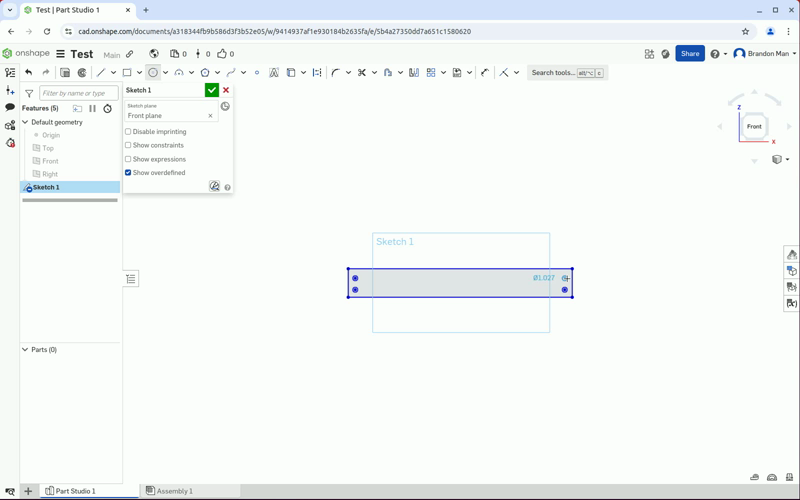
scroll(6)
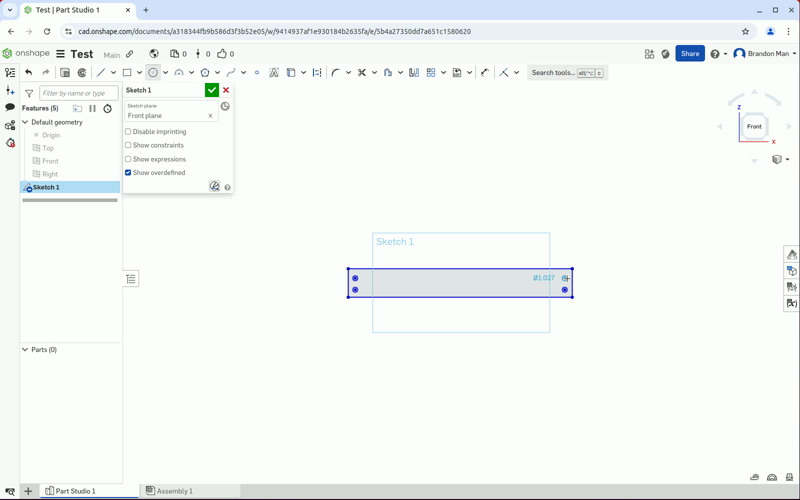
scroll(6)
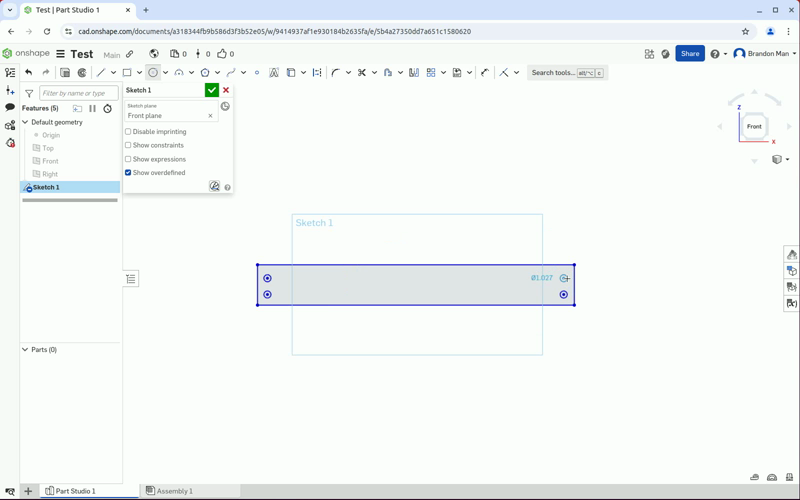
scroll(6)
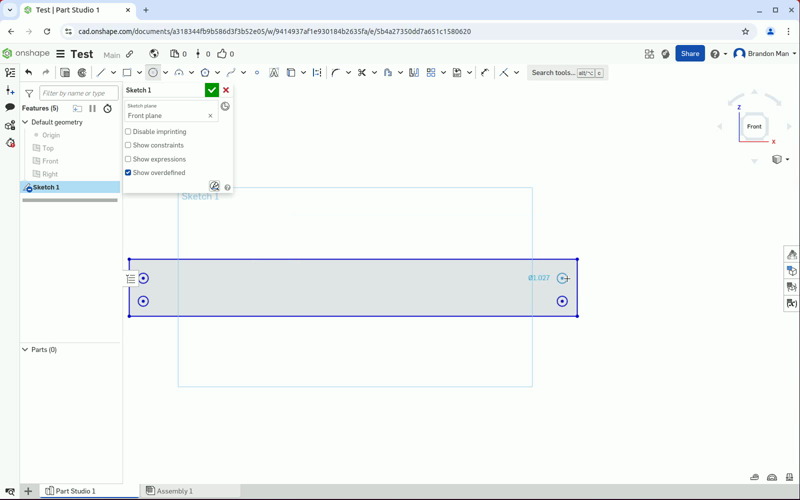
scroll(6)
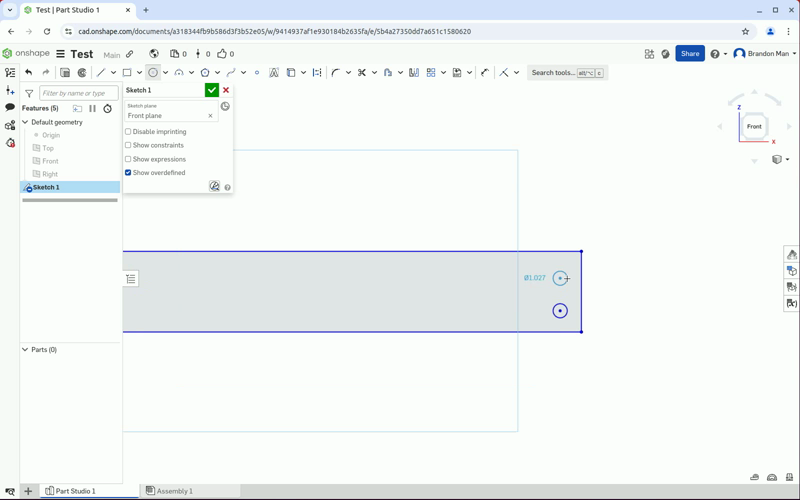
scroll(6)
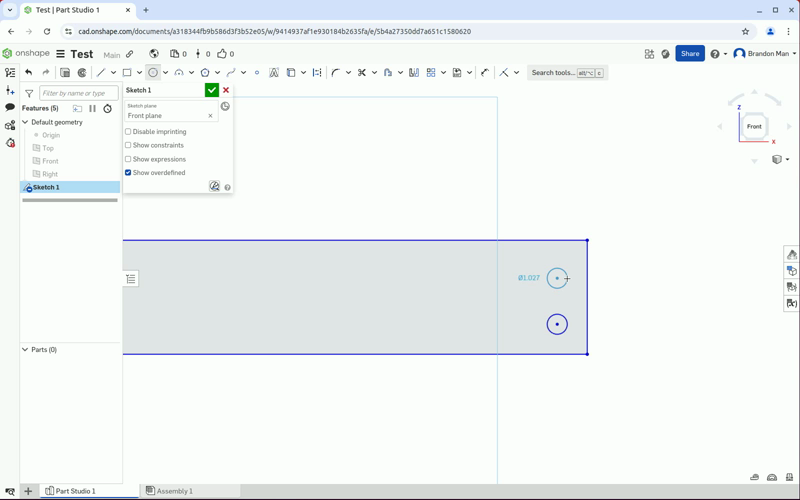
scroll(6)
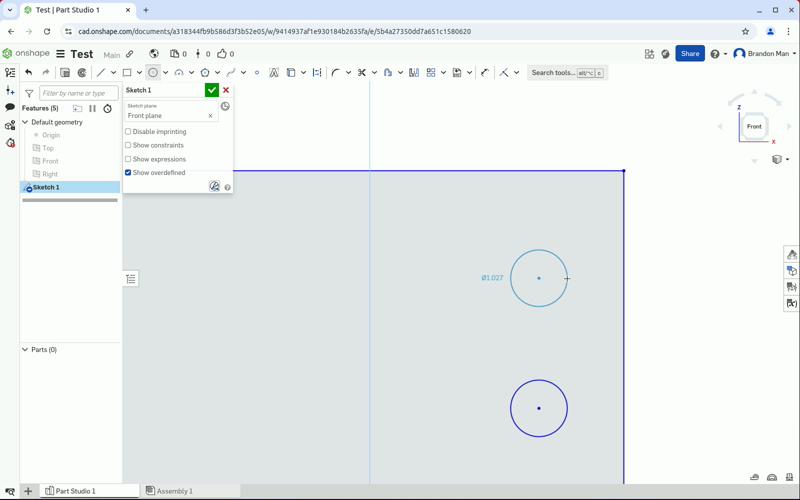
click(567, 278)
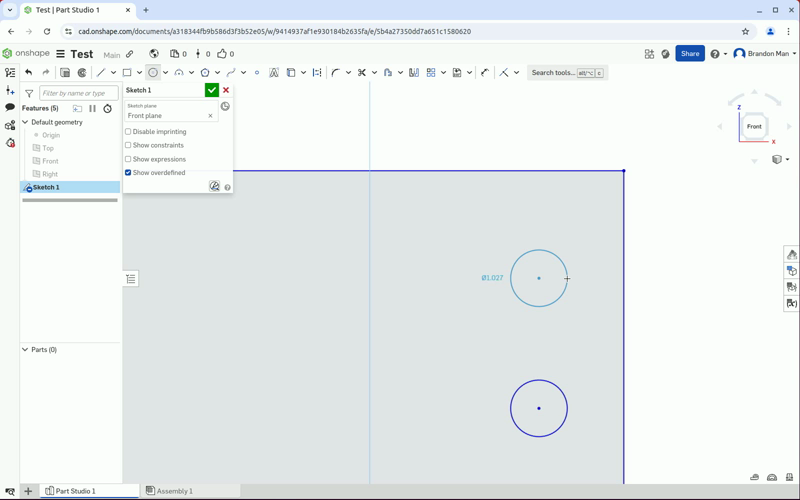
scroll(-6)
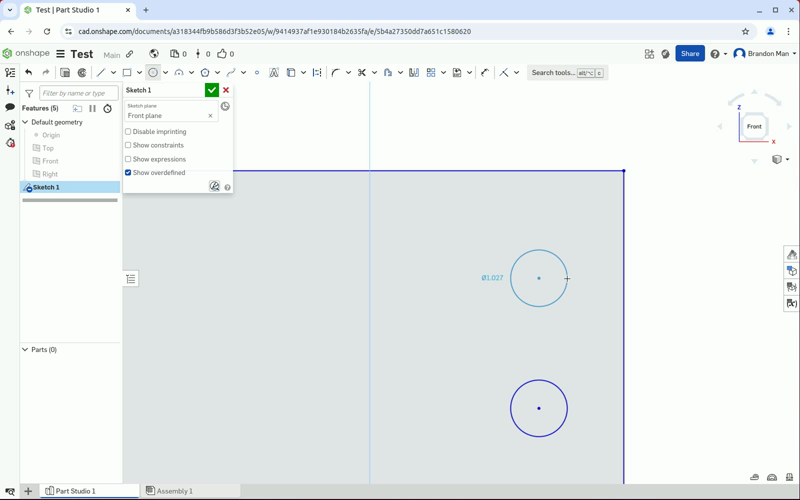
scroll(-6)
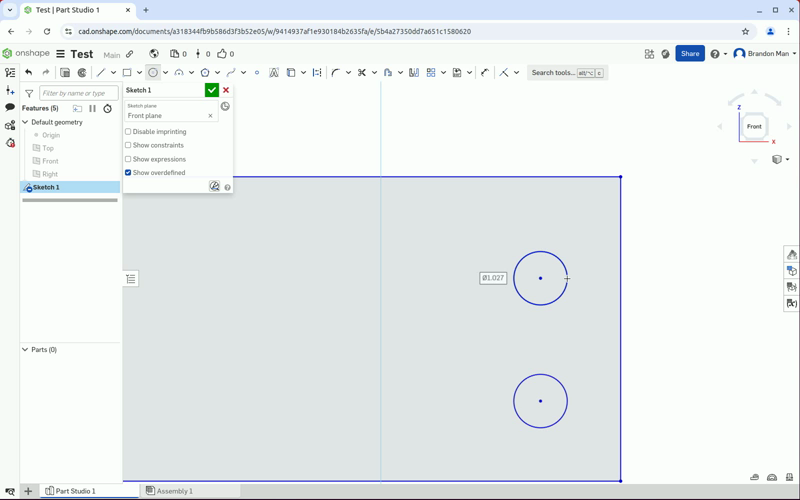
scroll(-6)
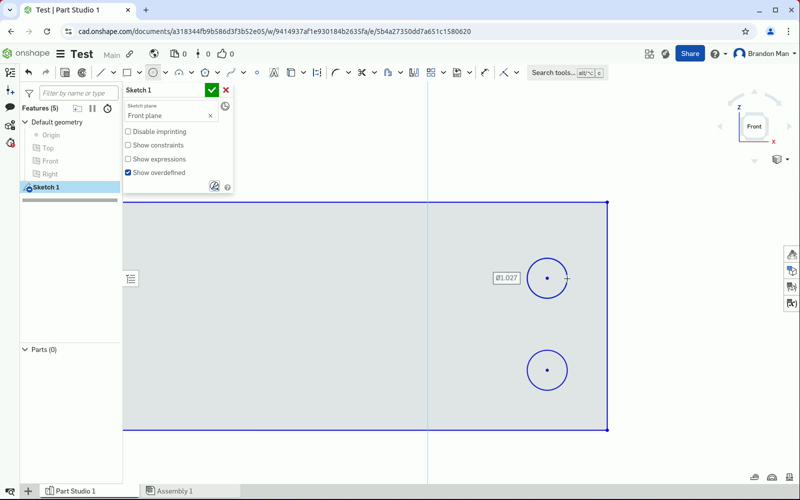
scroll(-6)
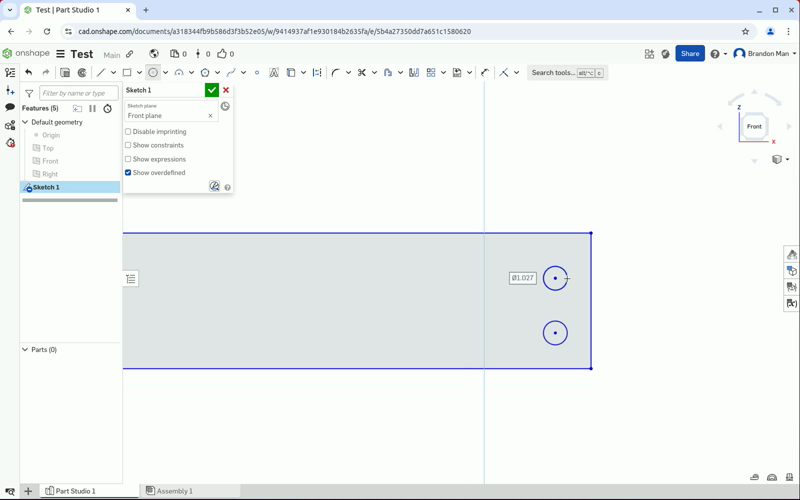
scroll(-6)
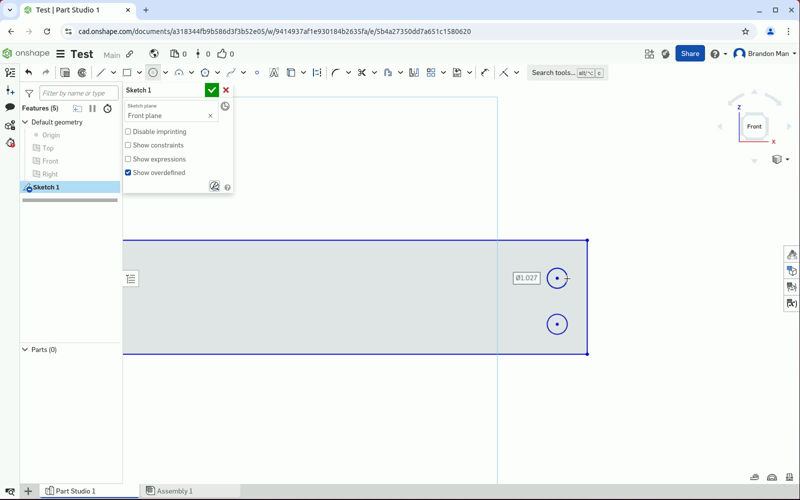
scroll(-6)
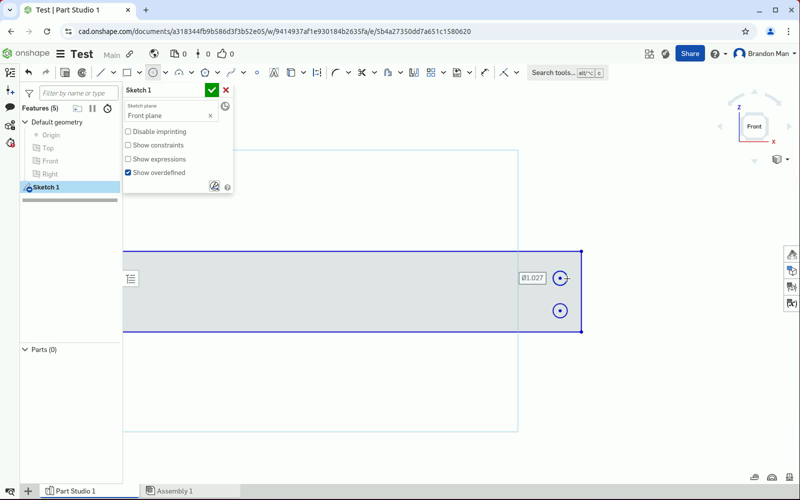
scroll(-6)
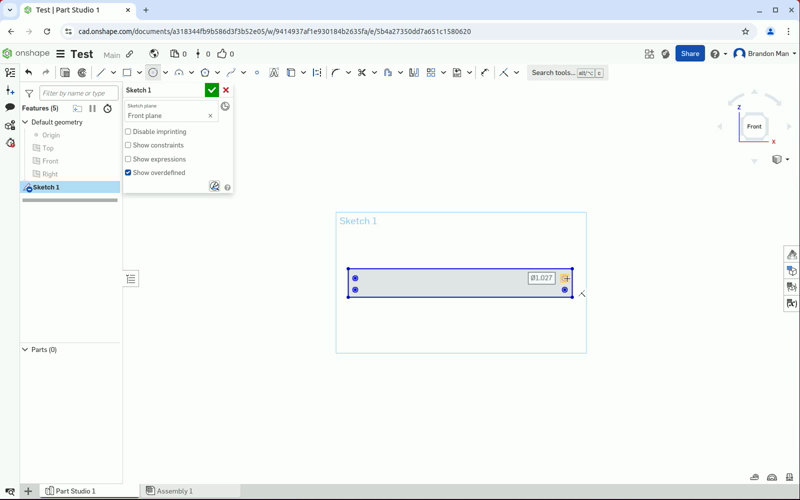
key(esc)
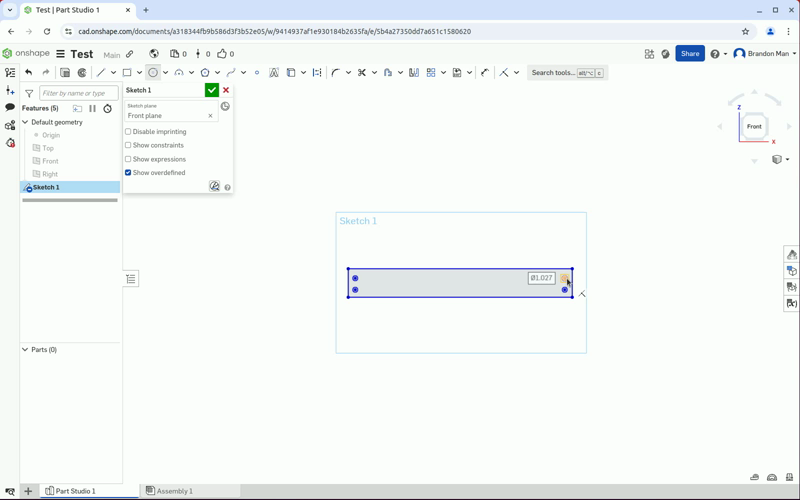
mouse_move(525, 281)
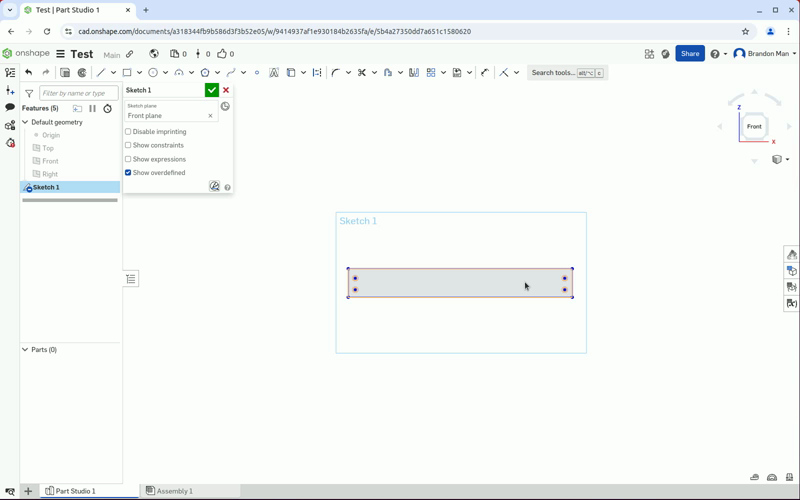
click(525, 281)
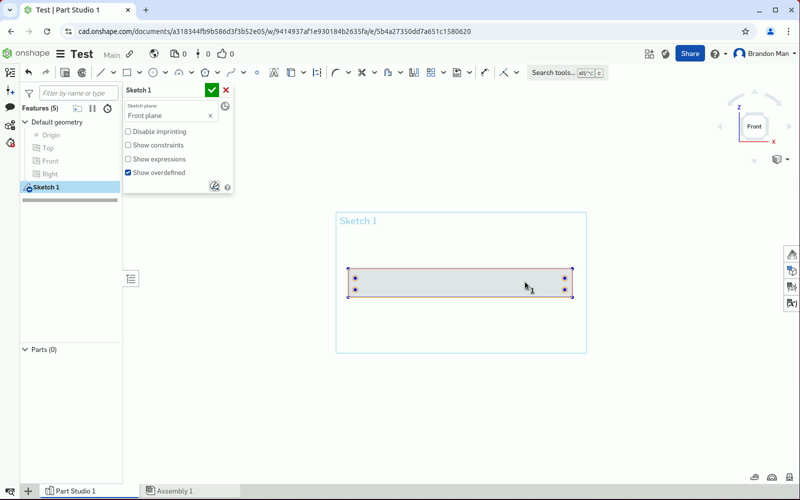
mouse_move(73, 352)
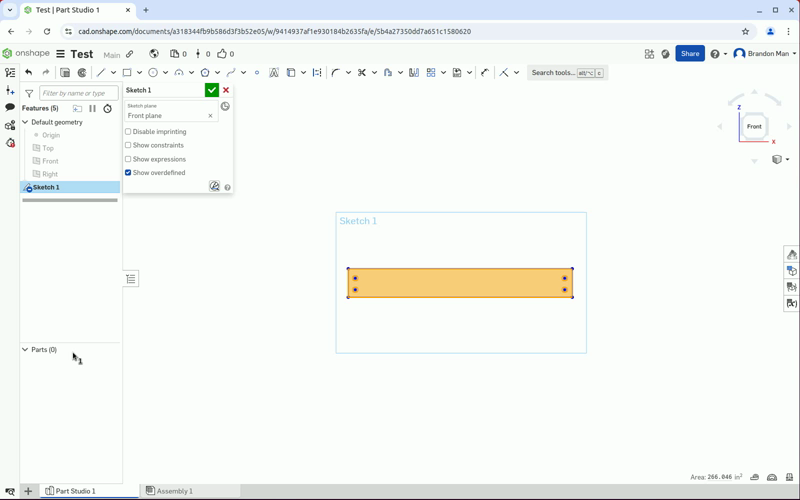
key(shift+y)
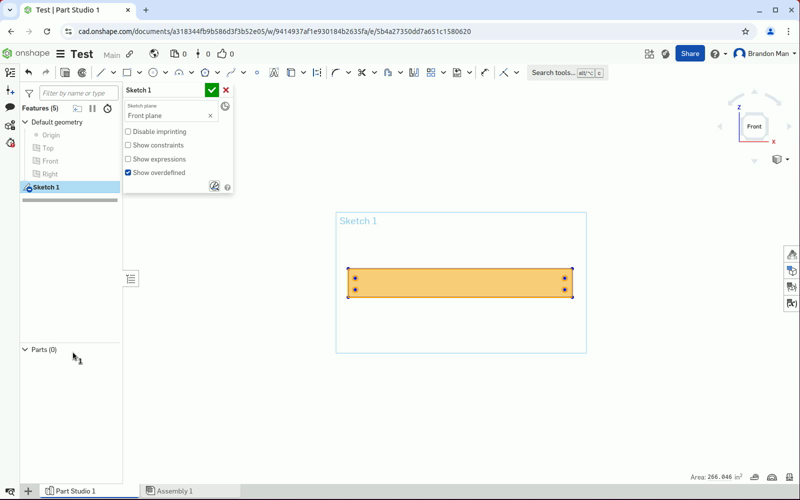
key(shift+e)
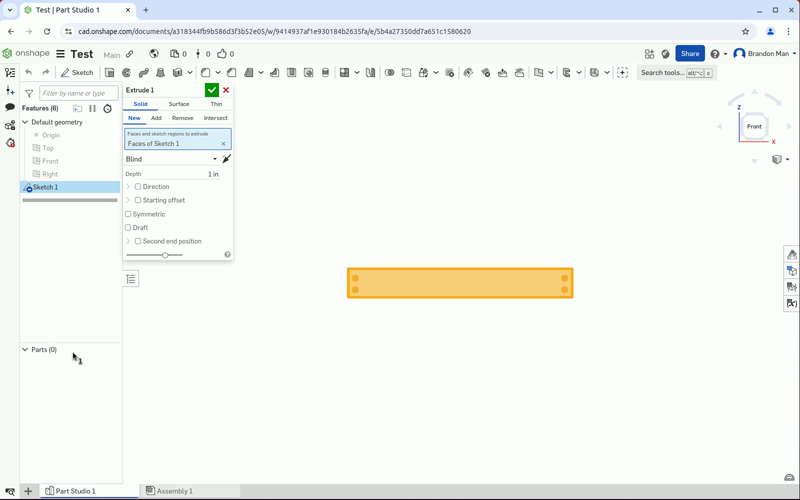
mouse_move(143, 106)
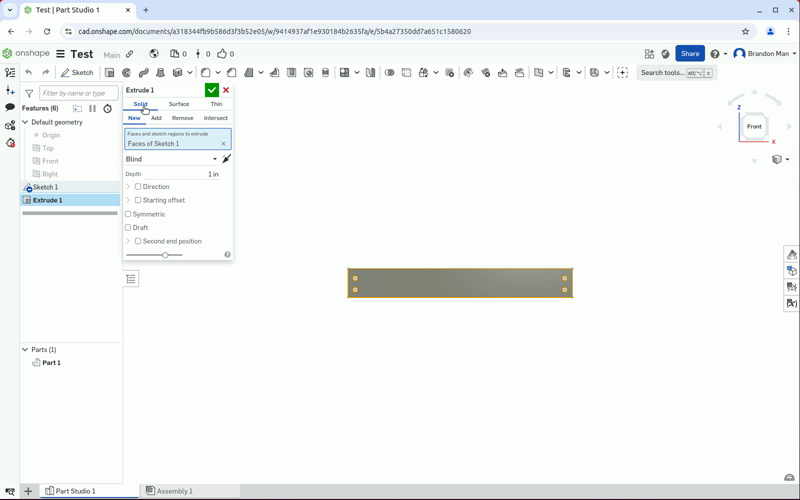
click(143, 106)
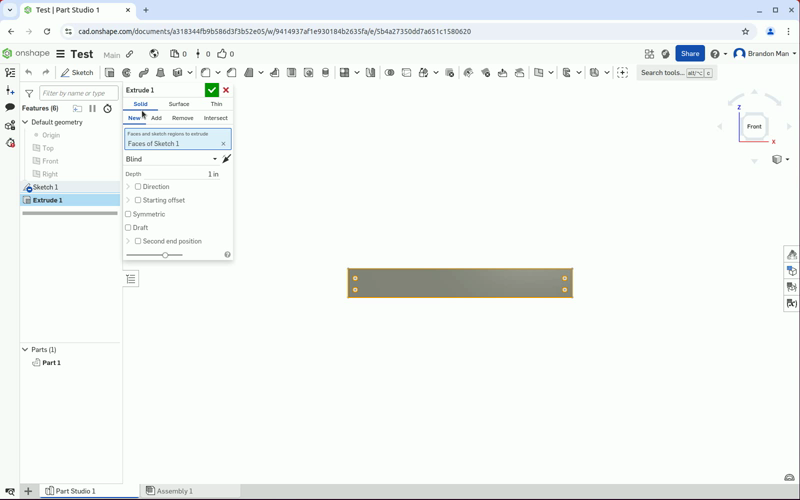
mouse_move(137, 120)
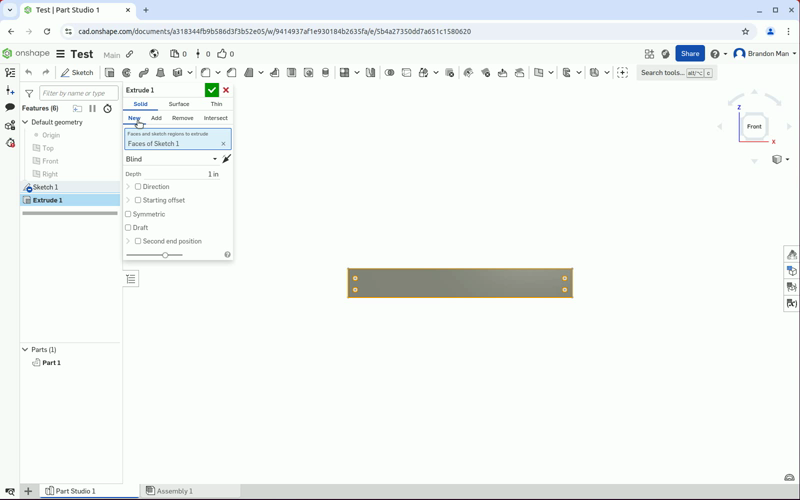
click(137, 120)
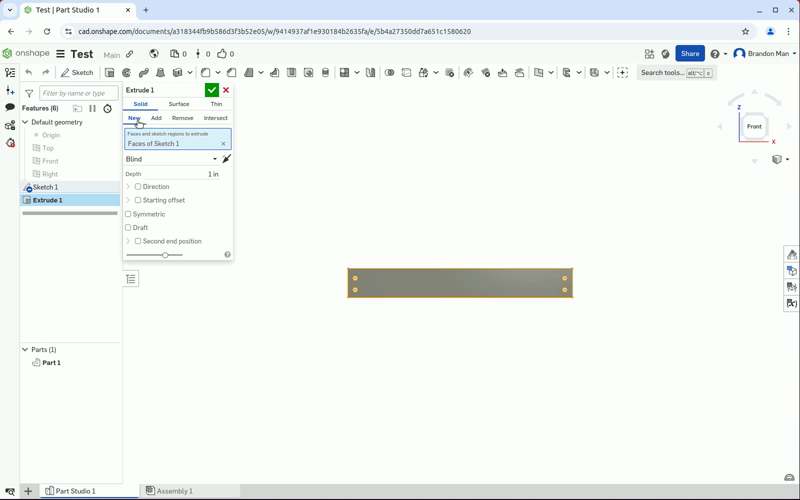
key(tab, 4)
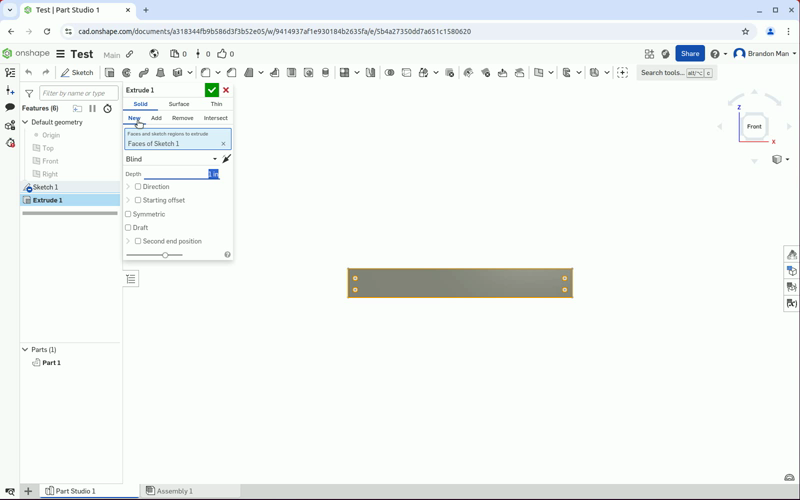
text(5.777)
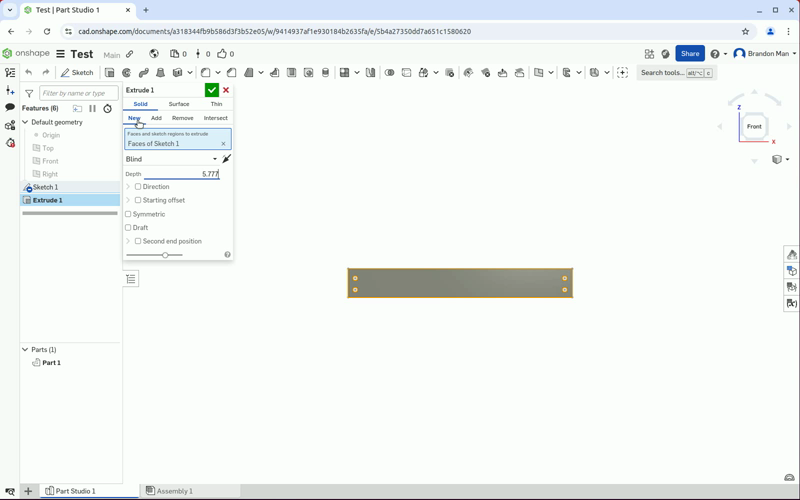
key(enter)
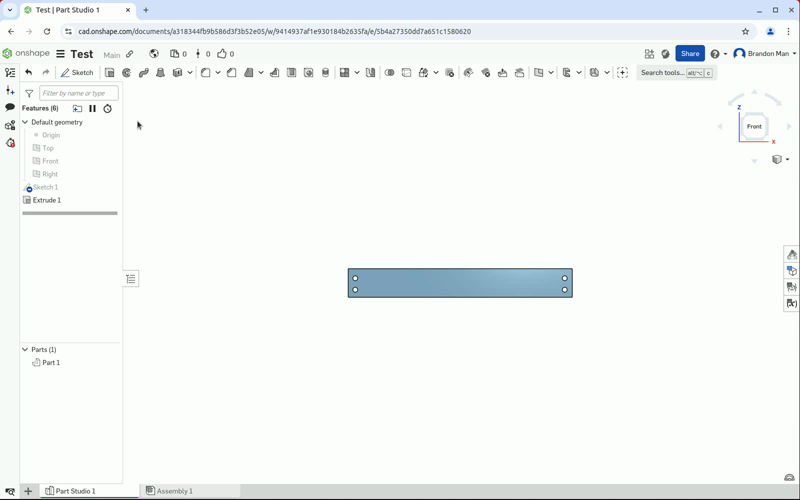
key(shift+h)
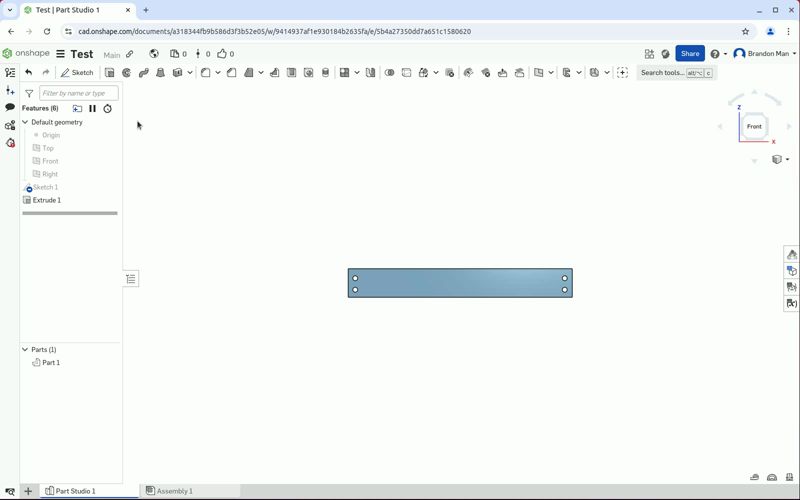
key(shift+h)
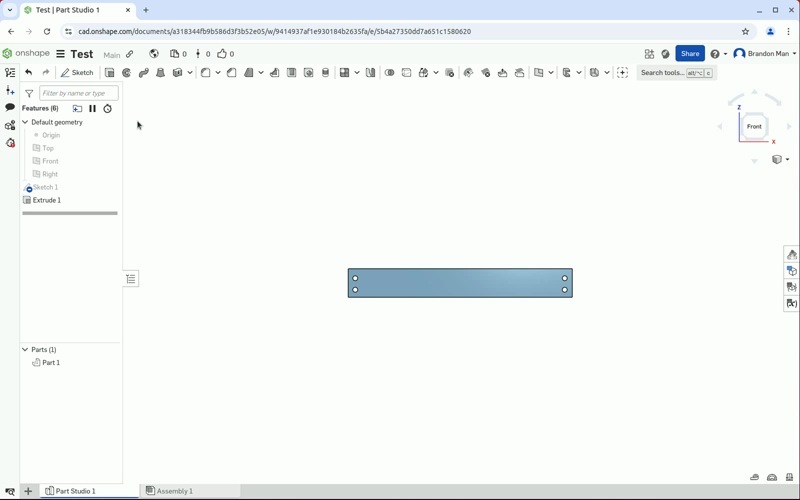
mouse_move(73, 189)
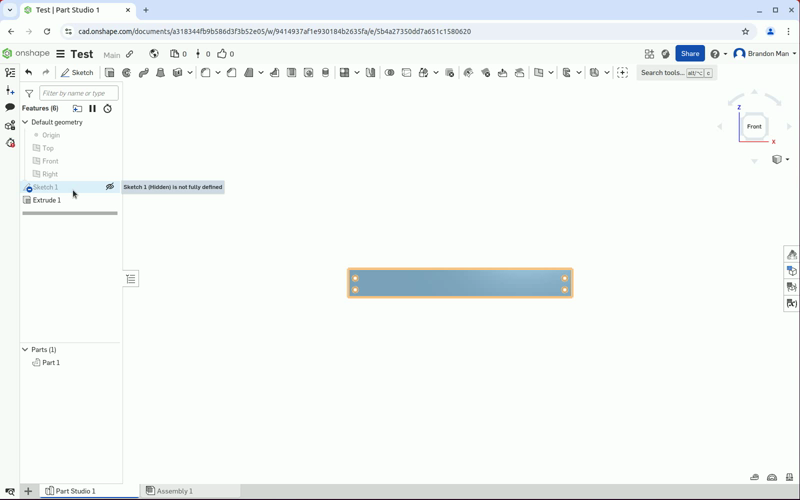
click(73, 189)
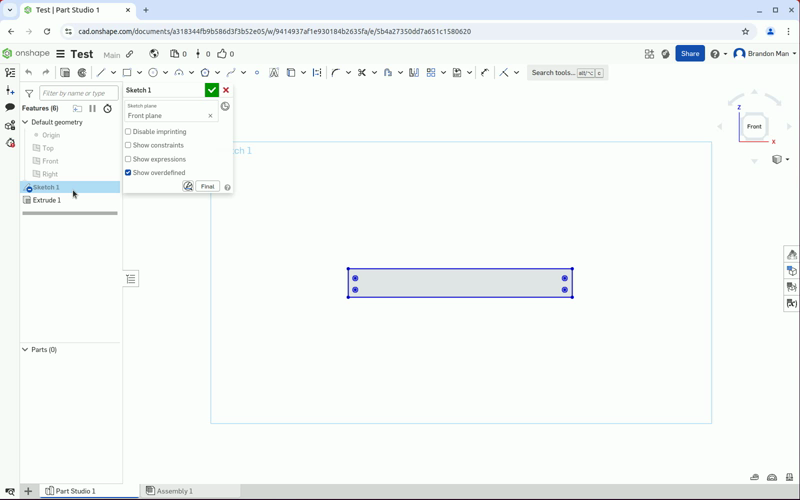
mouse_move(229, 92)
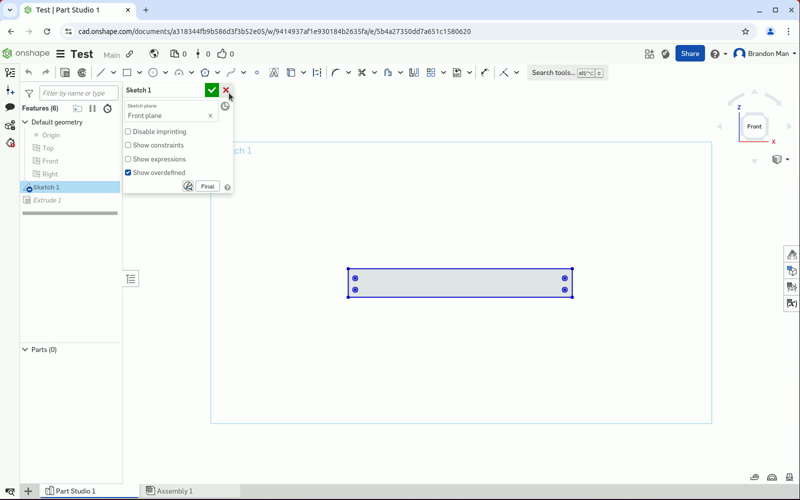
click(229, 92)
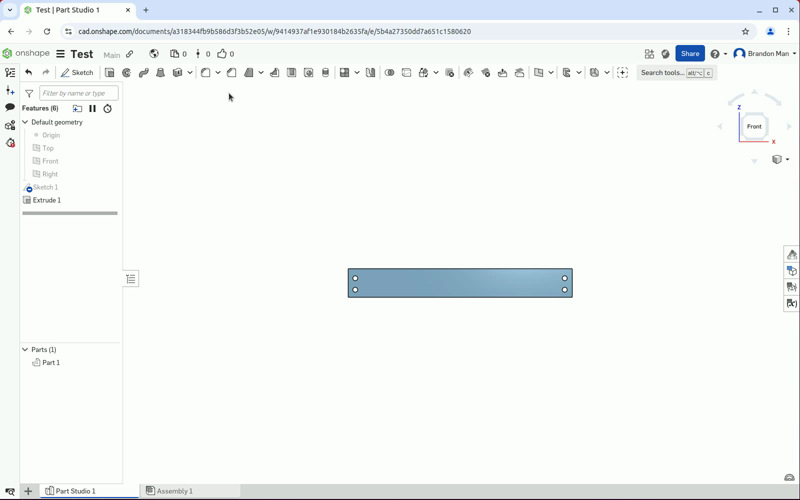
mouse_move(73, 352)
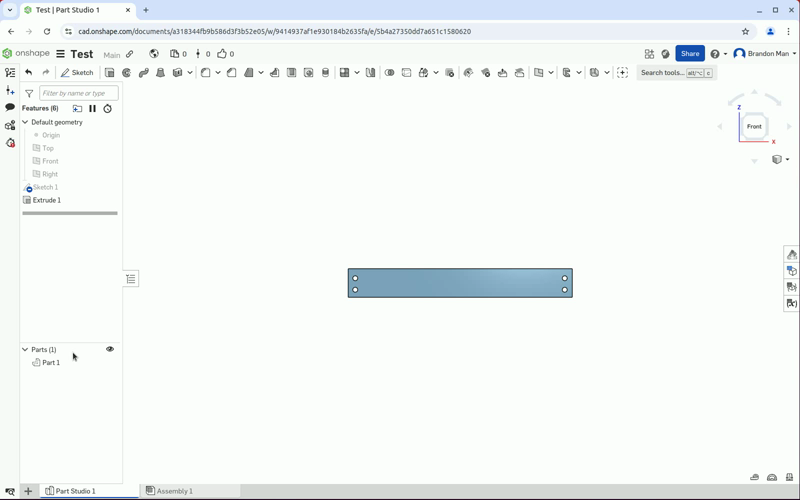
key(y)
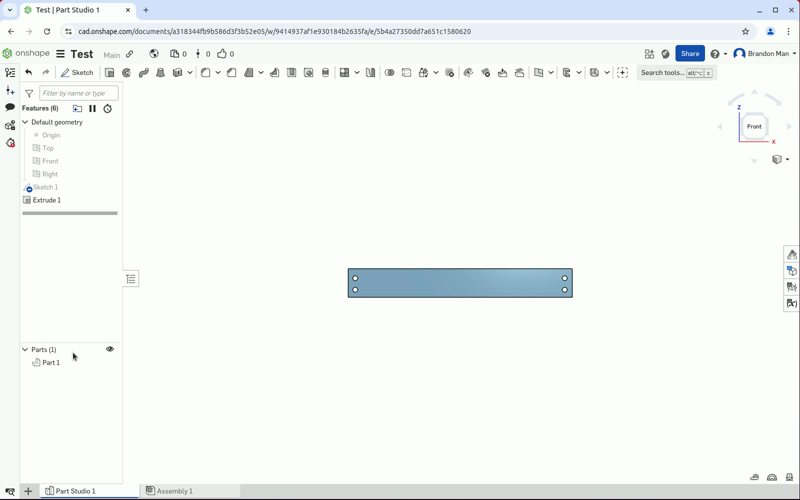
key(shift+p)
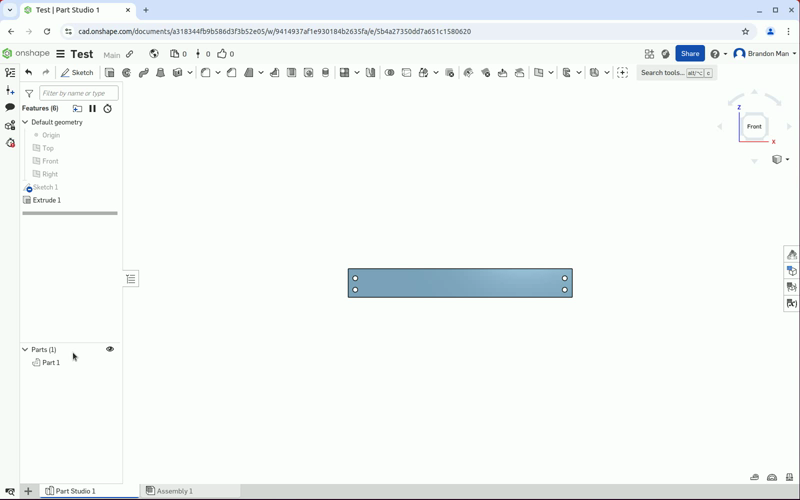
key(space)
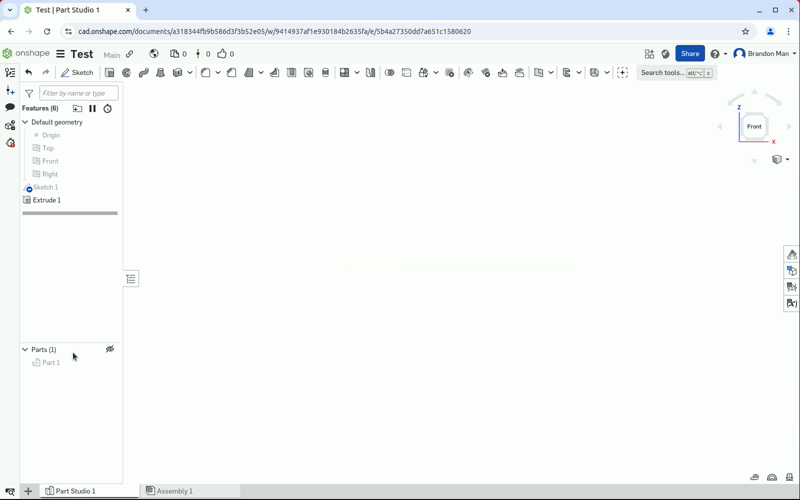
key_down(shift)
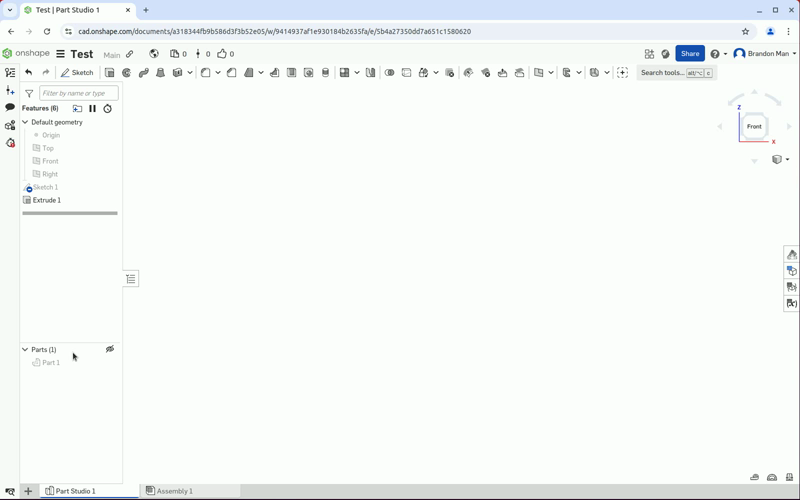
key(down)
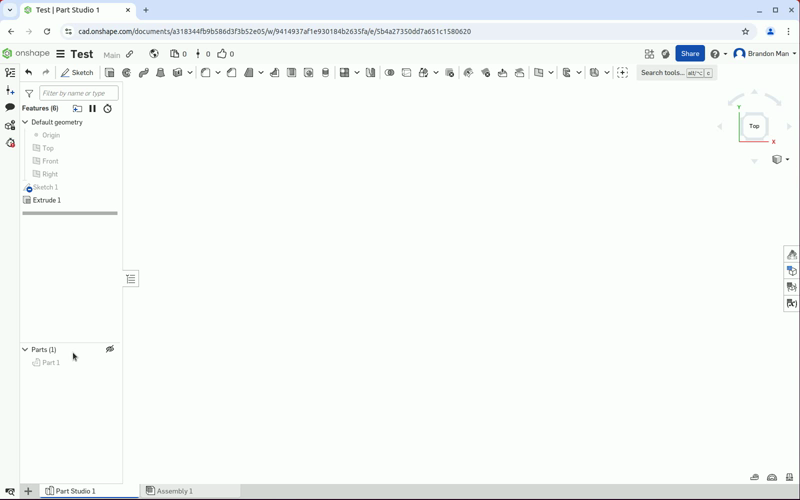
key_up(shift)
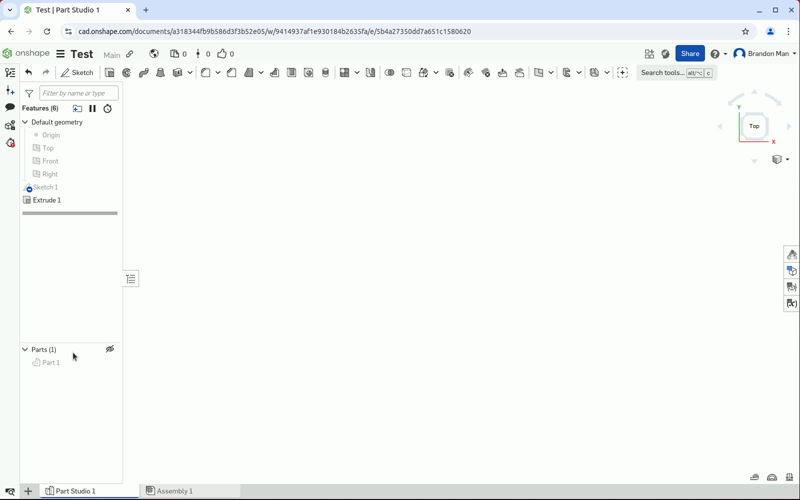
mouse_move(73, 352)
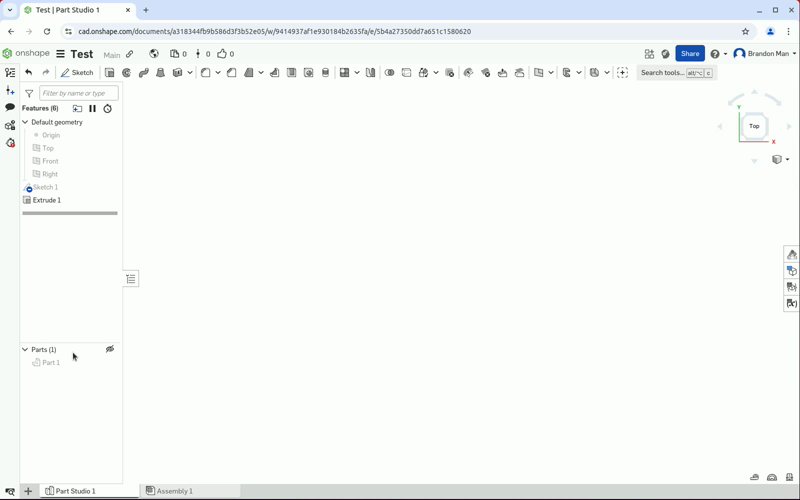
key(shift+y)
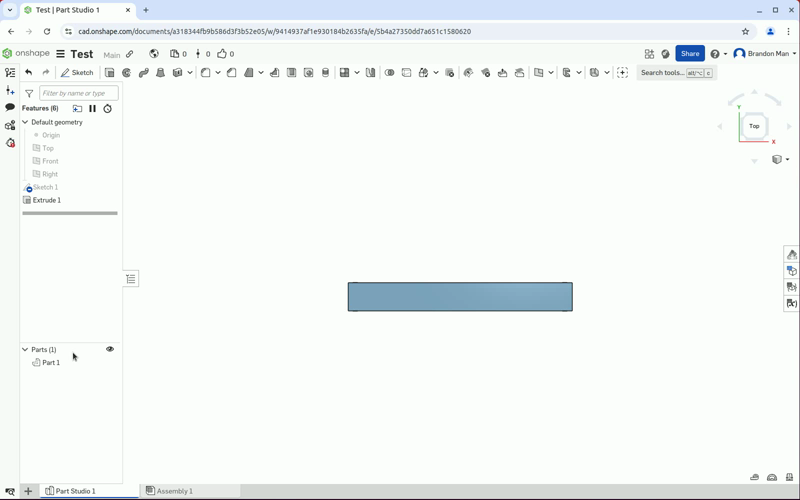
mouse_move(541, 75)
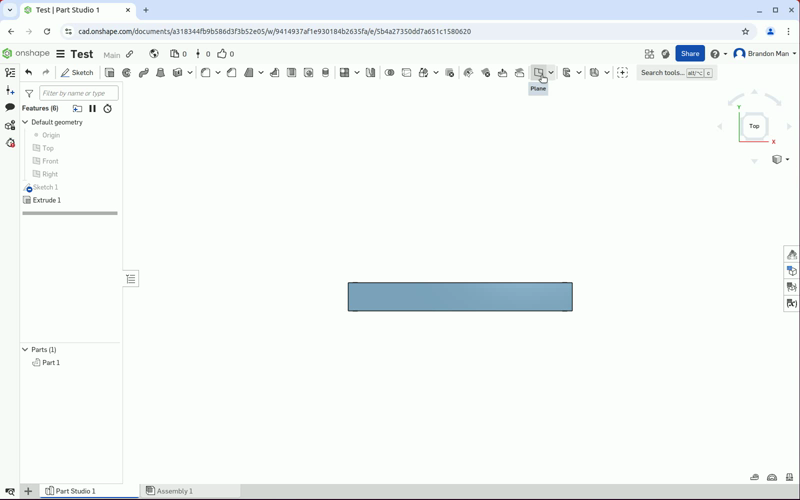
click(541, 75)
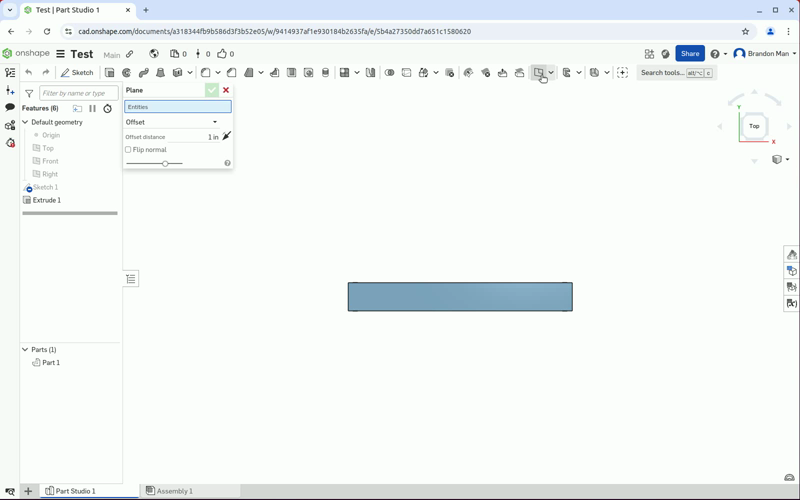
mouse_move(73, 150)
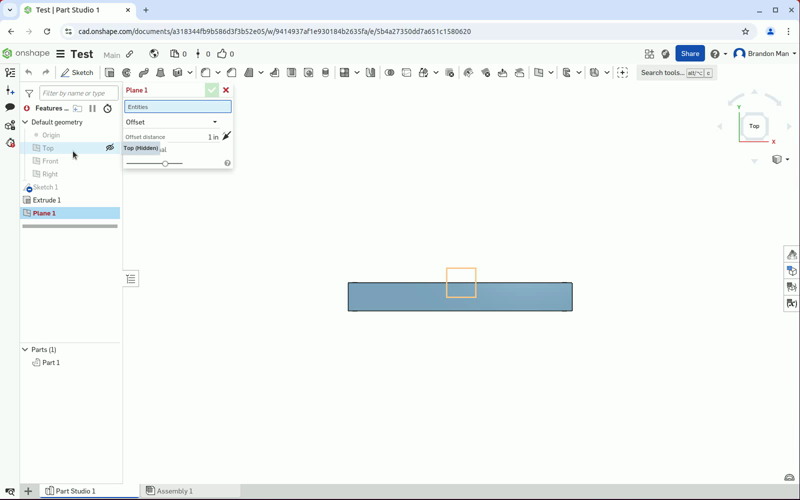
click(73, 150)
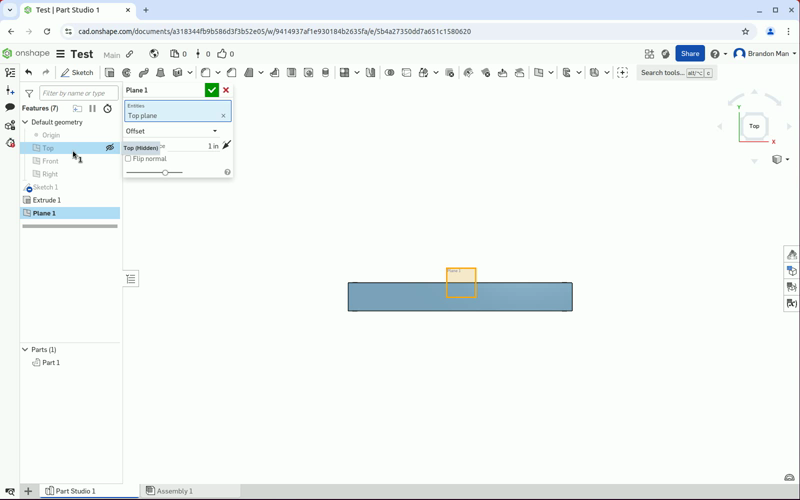
key(tab, 2)
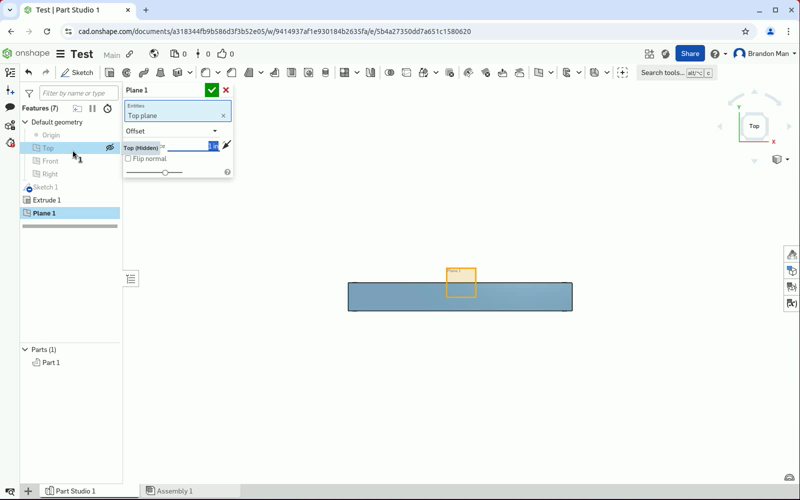
text(2.896)
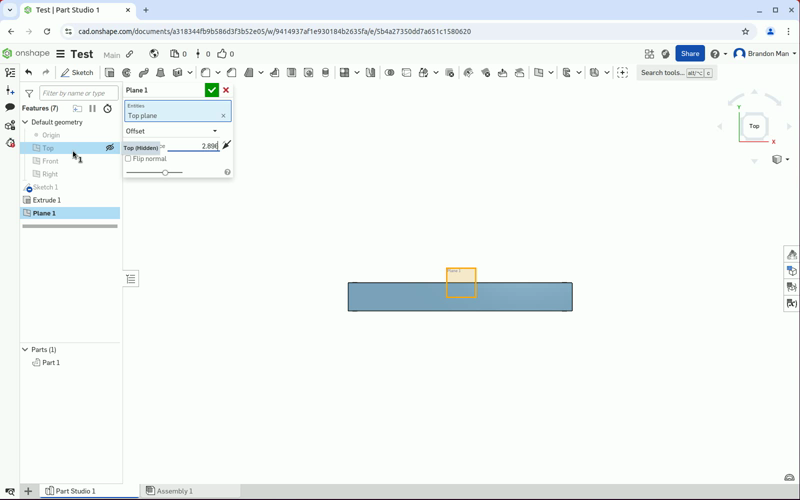
key(enter, 2)
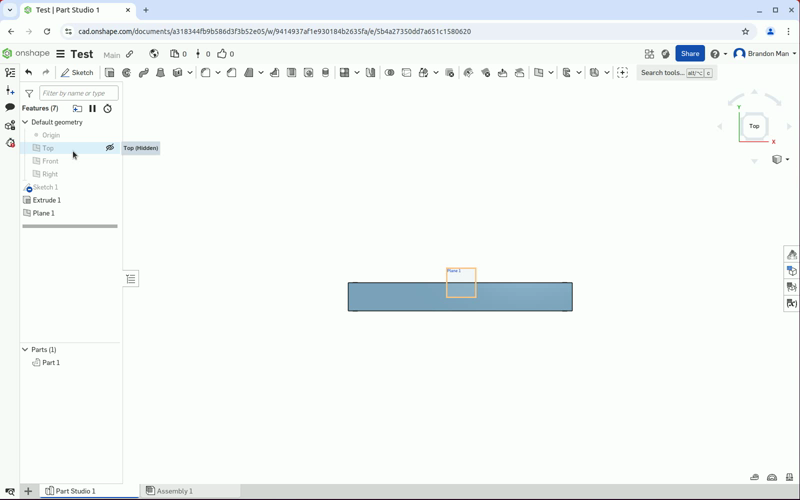
key(shift+s)
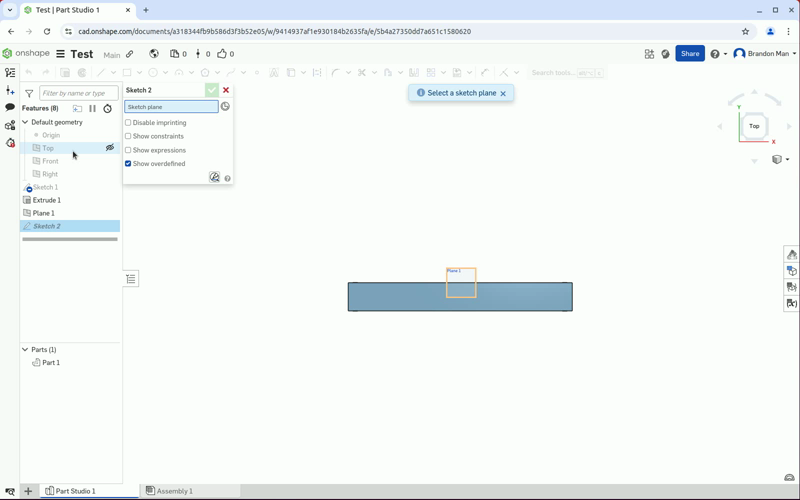
mouse_move(73, 215)
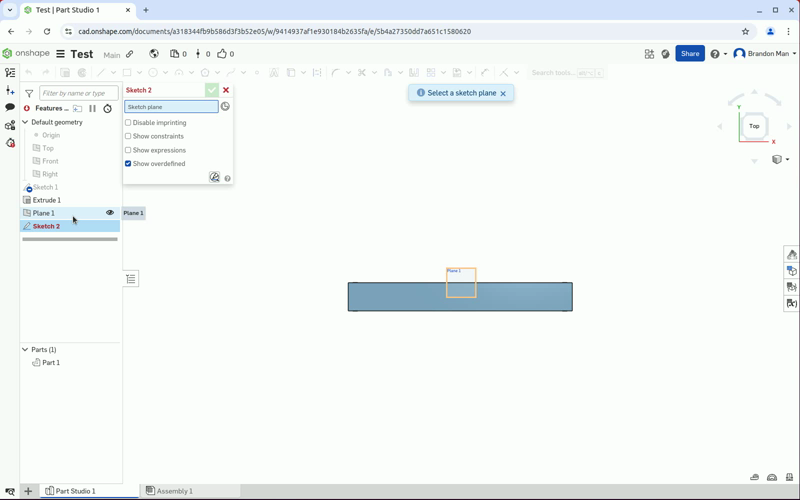
click(73, 215)
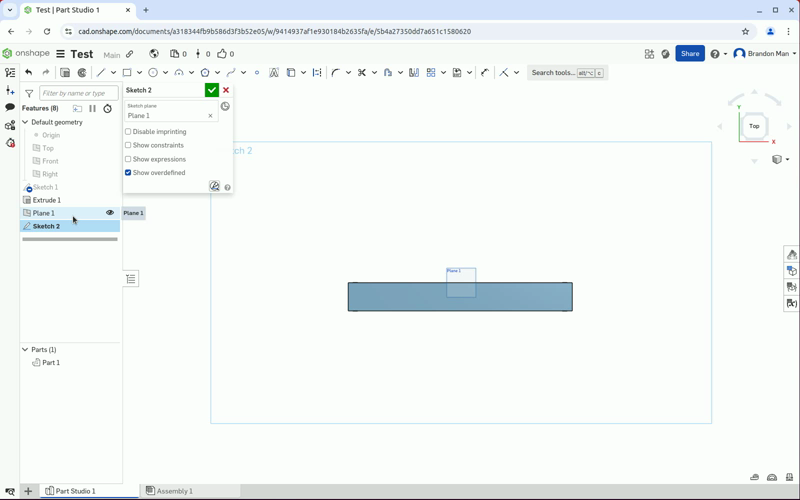
mouse_move(73, 352)
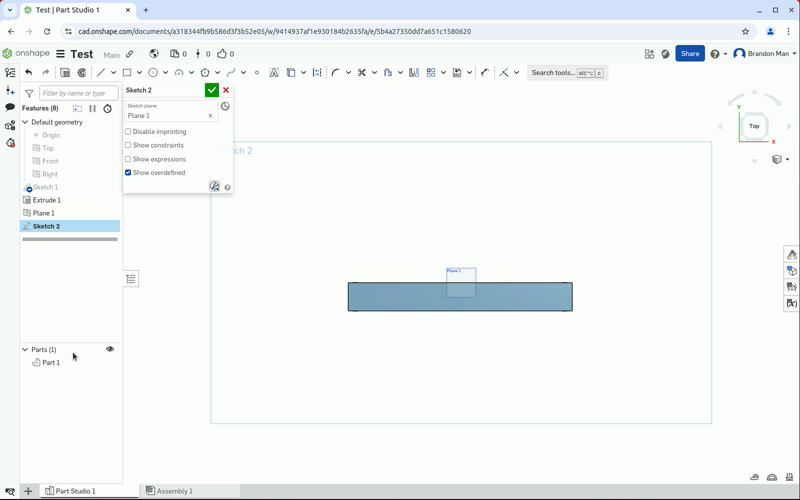
key(y)
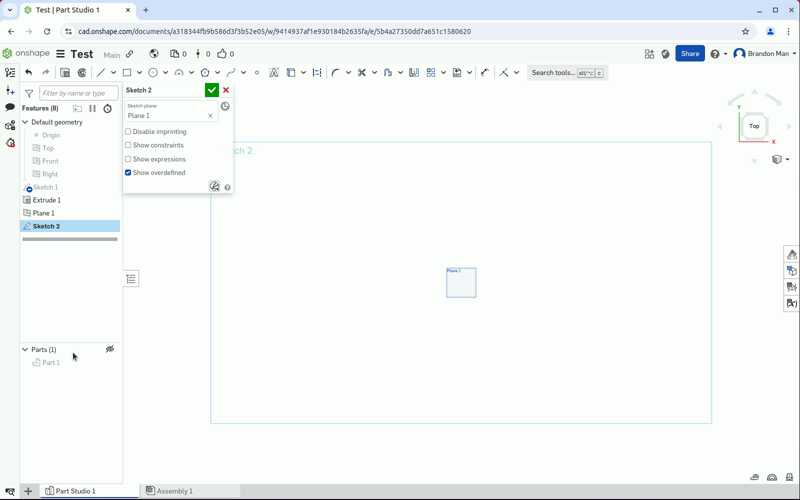
key(l)
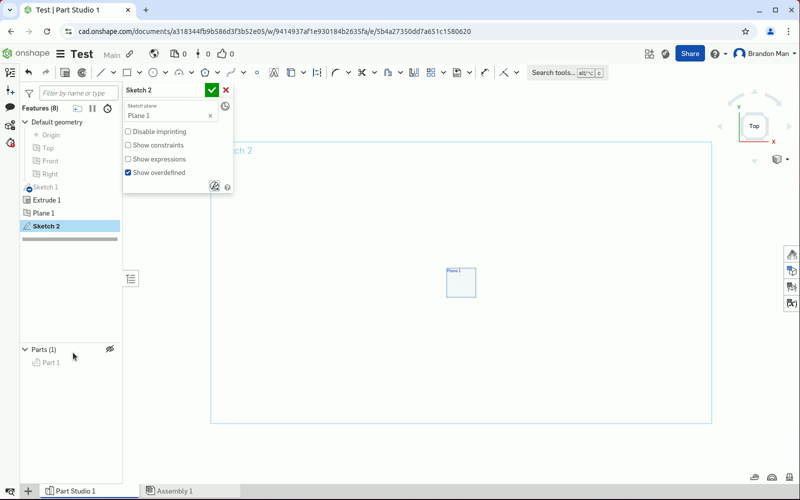
key_down(shift)
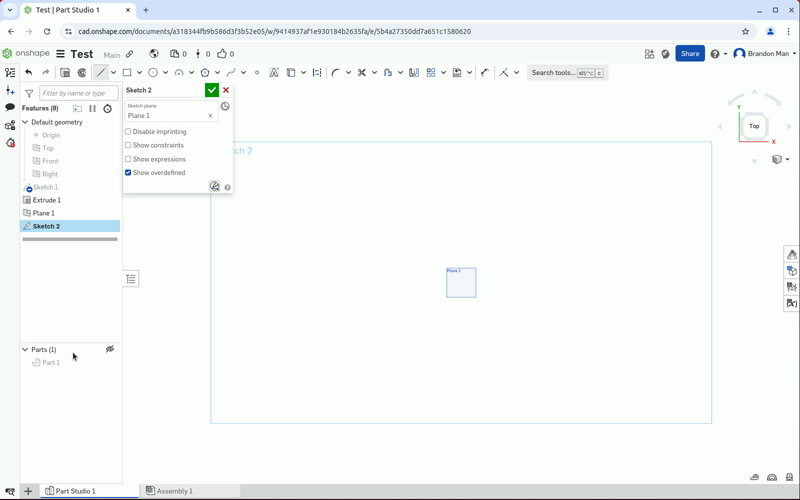
mouse_move(348, 297)
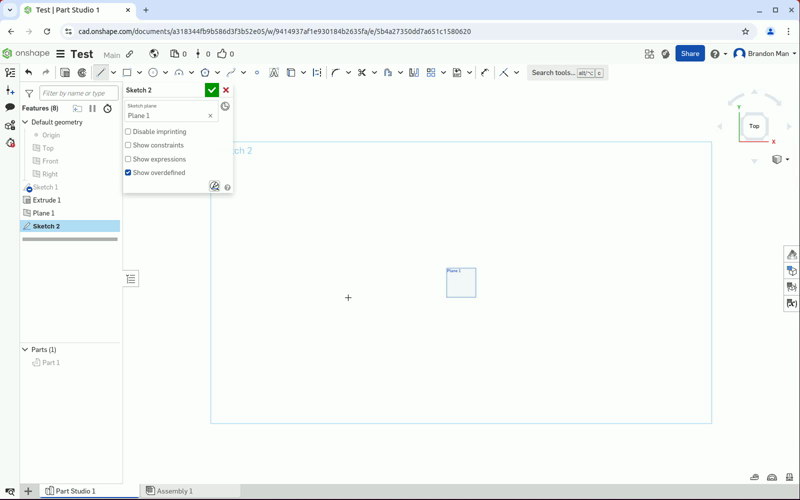
click(348, 297)
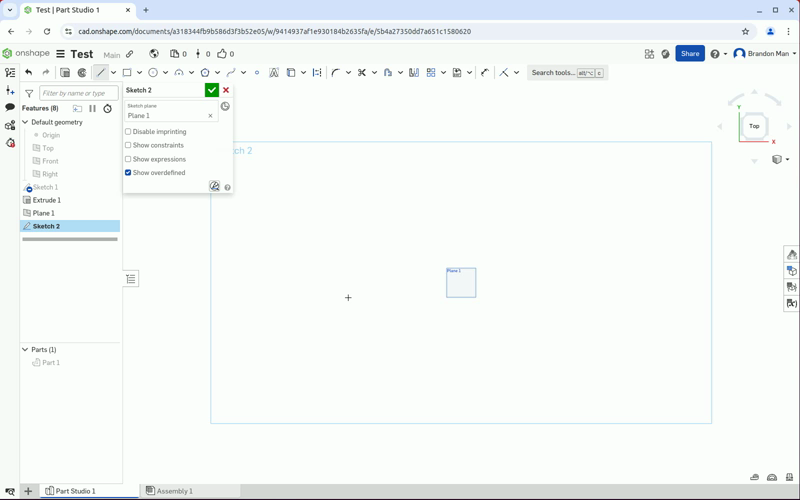
key_up(shift)
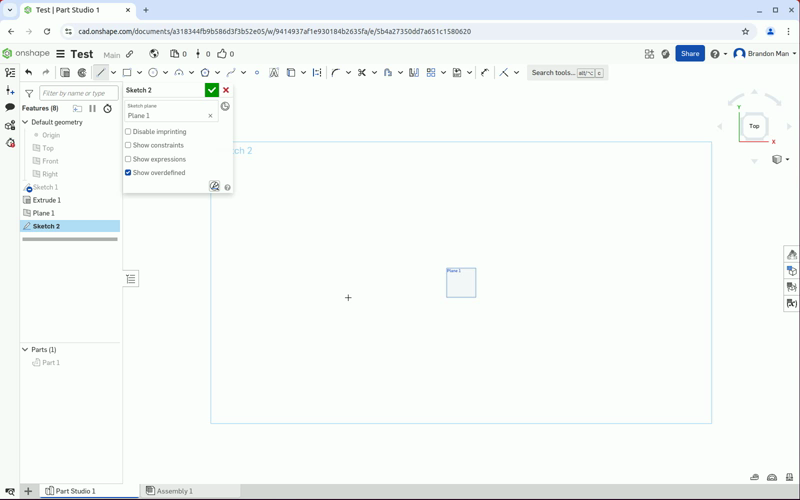
key_down(shift)
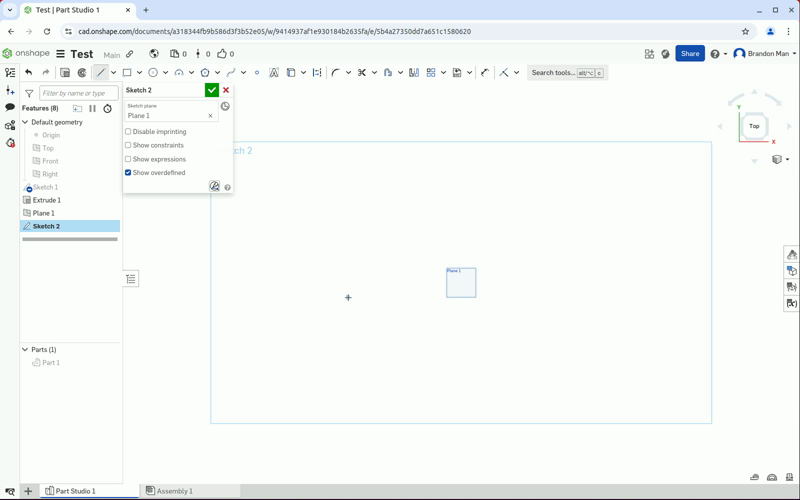
mouse_move(378, 297)
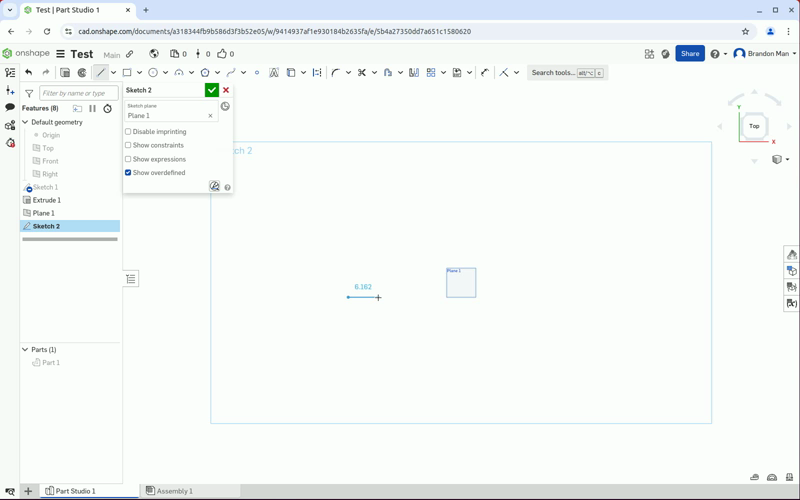
mouse_move(363, 297)
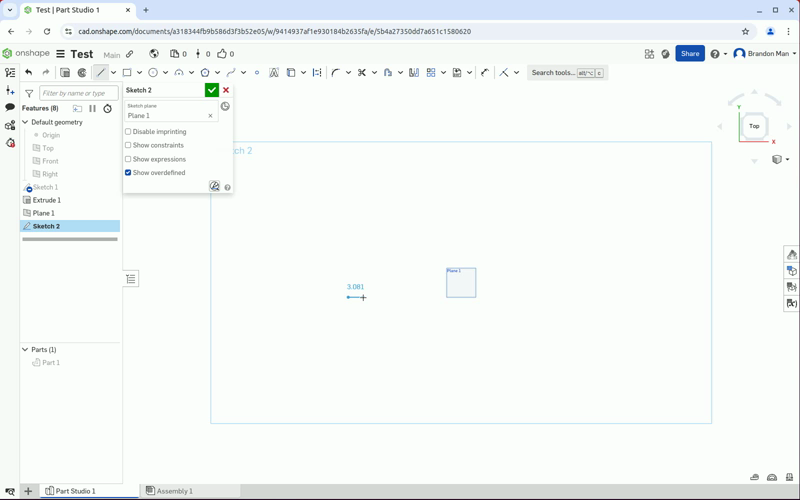
click(363, 297)
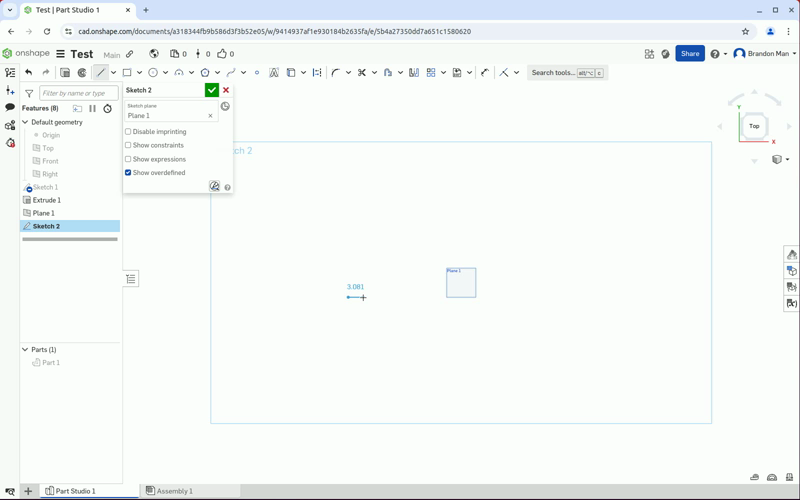
key_up(shift)
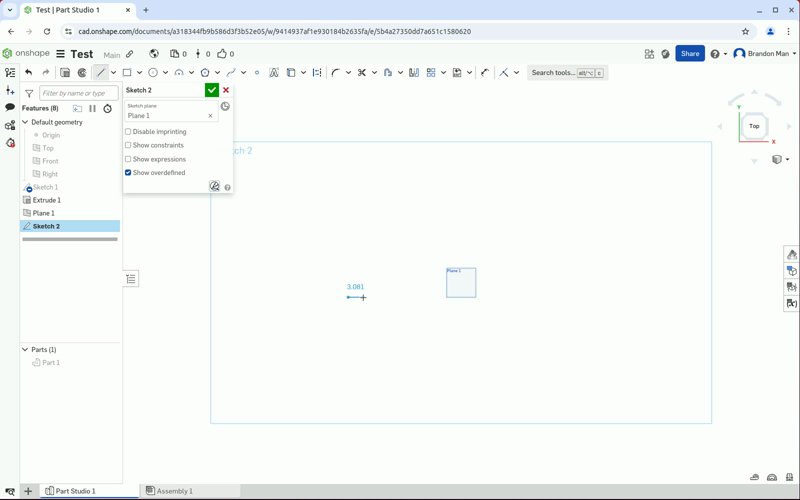
key_down(shift)
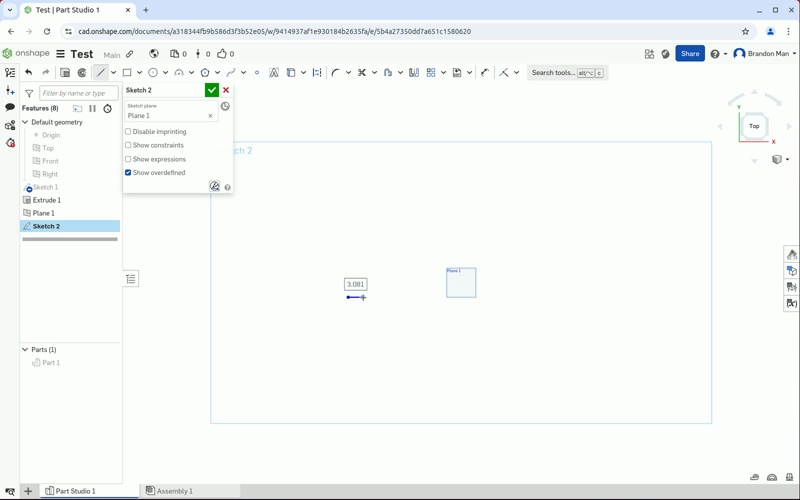
mouse_move(393, 297)
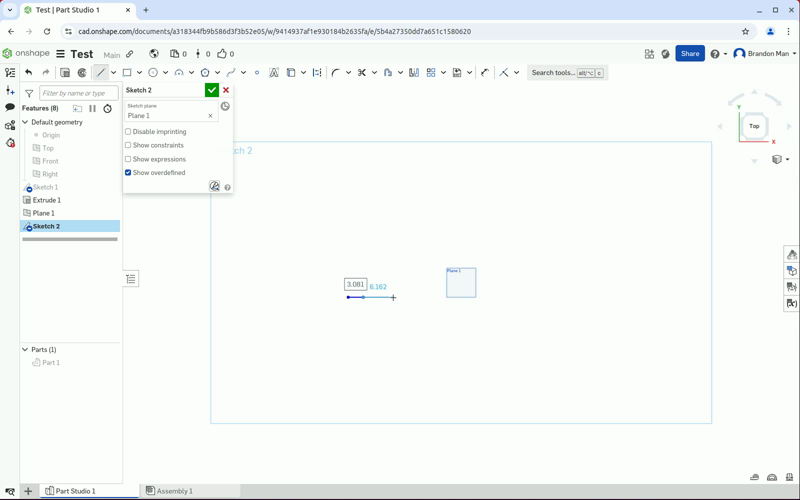
mouse_move(363, 282)
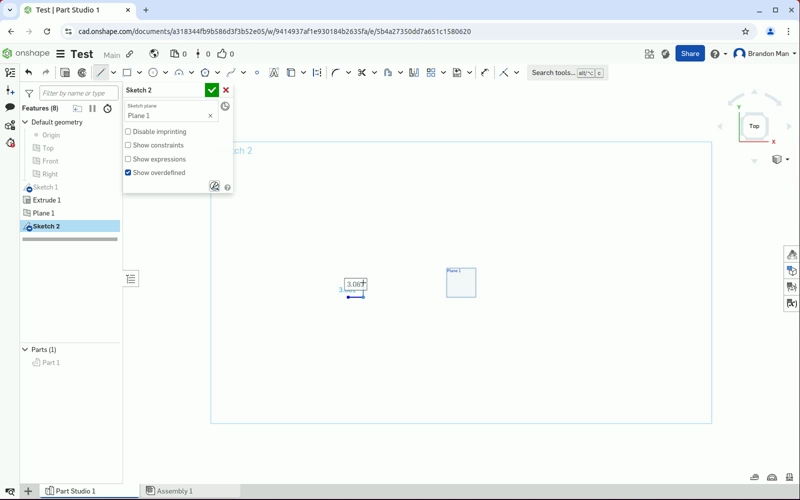
click(363, 282)
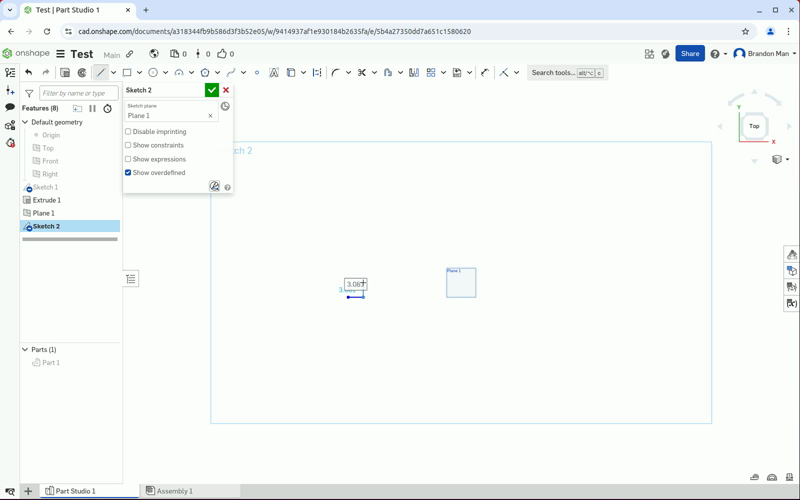
key_up(shift)
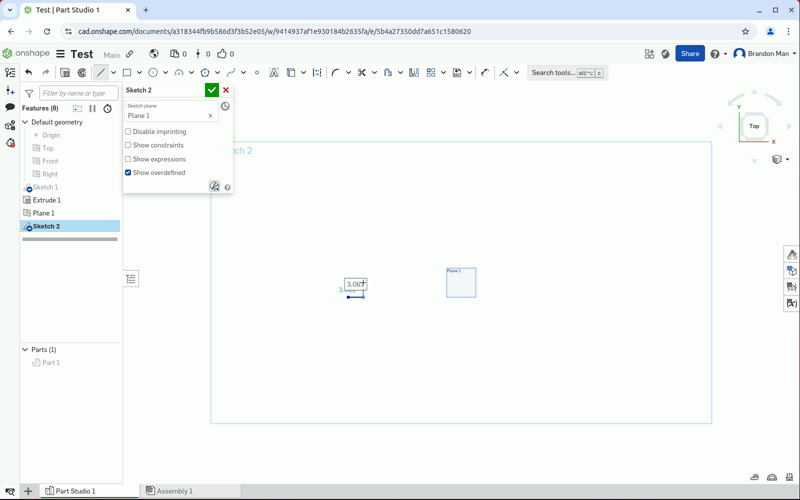
key_down(shift)
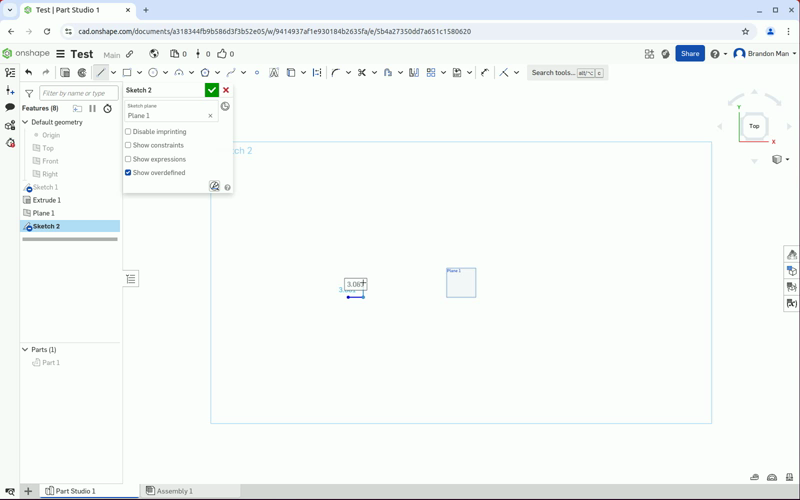
mouse_move(393, 282)
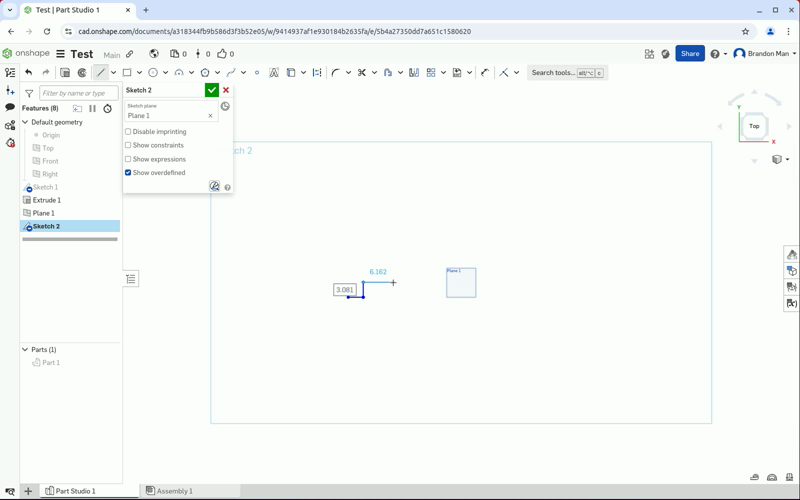
mouse_move(348, 282)
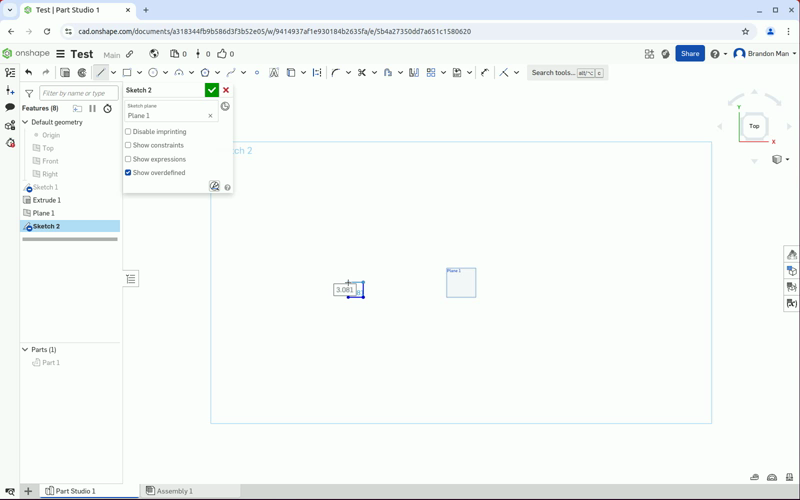
click(348, 282)
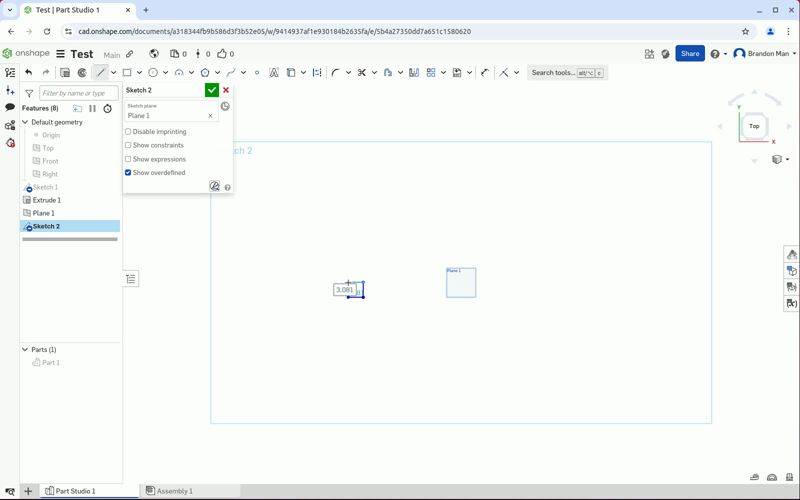
key_up(shift)
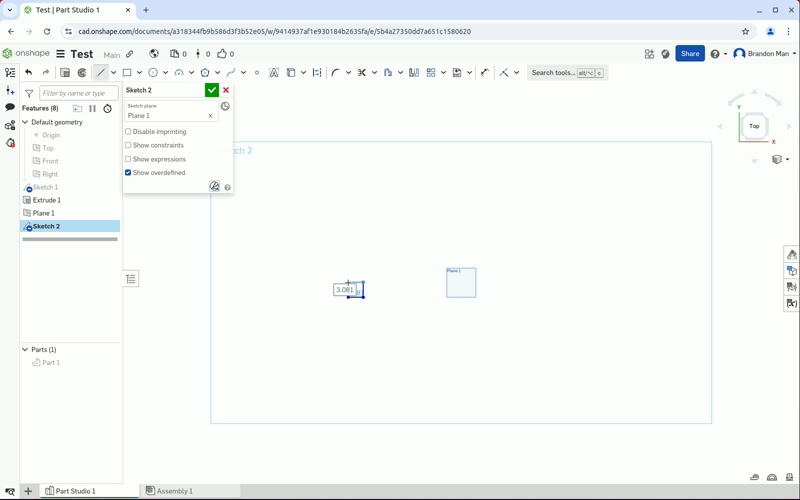
mouse_move(378, 282)
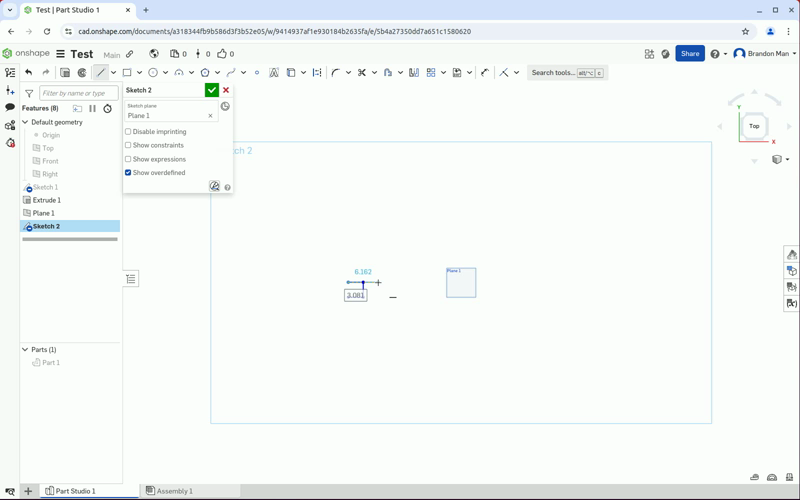
key_down(shift)
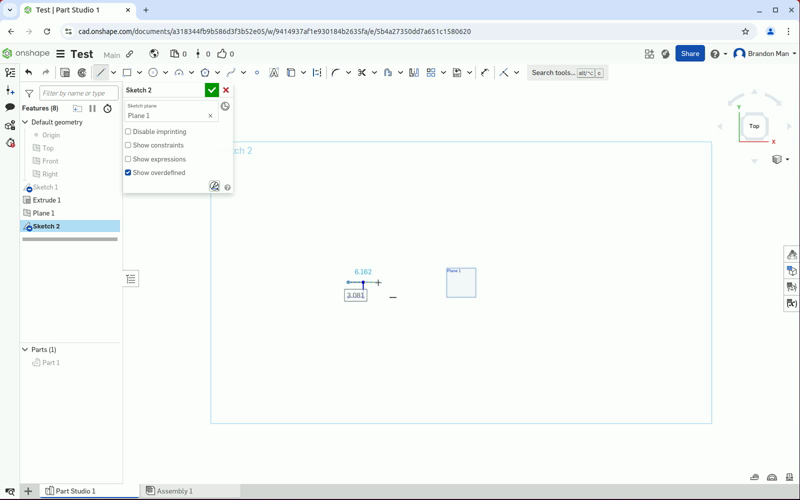
mouse_move(348, 297)
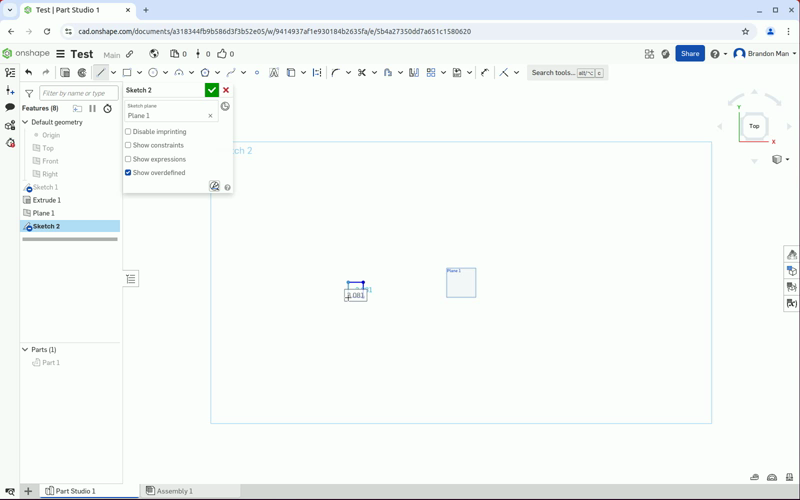
key_up(shift)
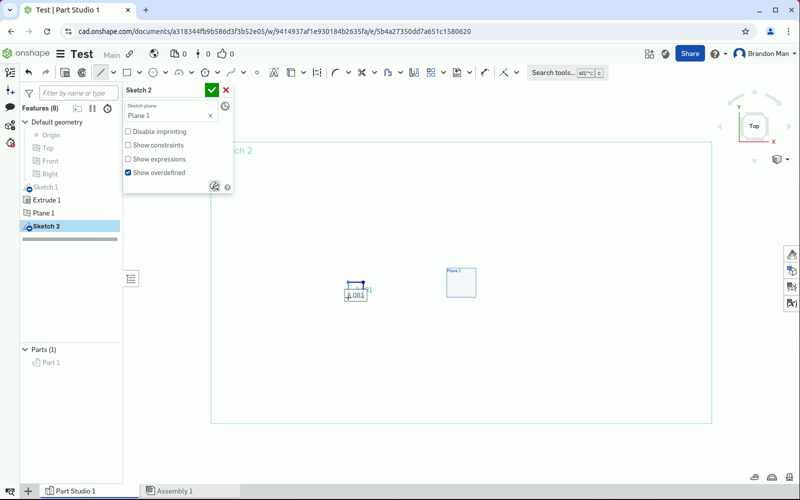
click(348, 297)
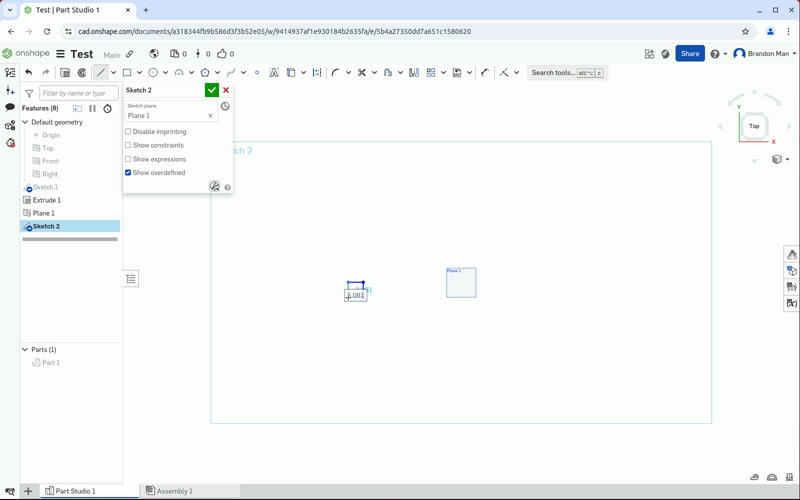
key(esc)
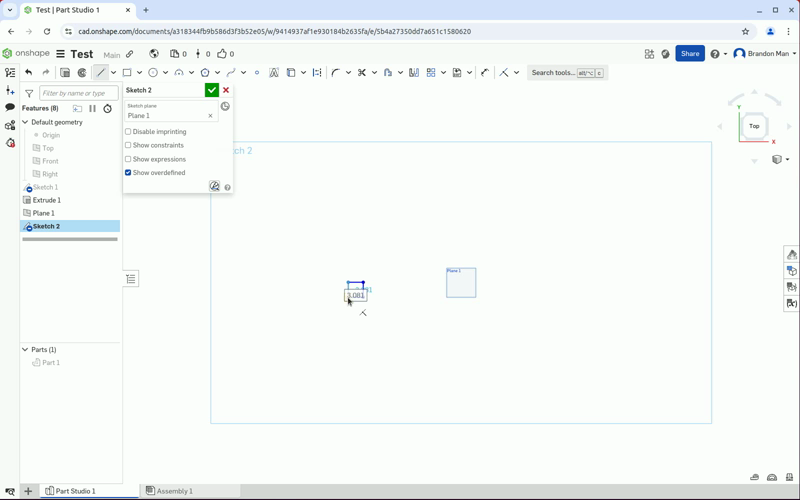
mouse_move(358, 285)
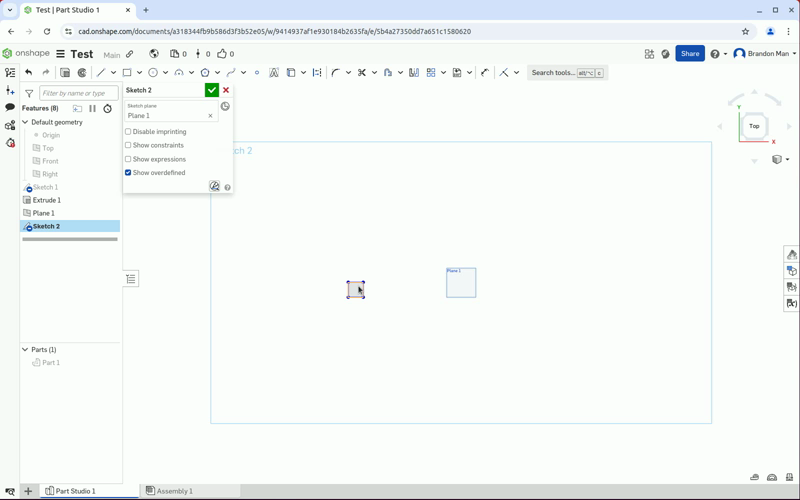
scroll(6)
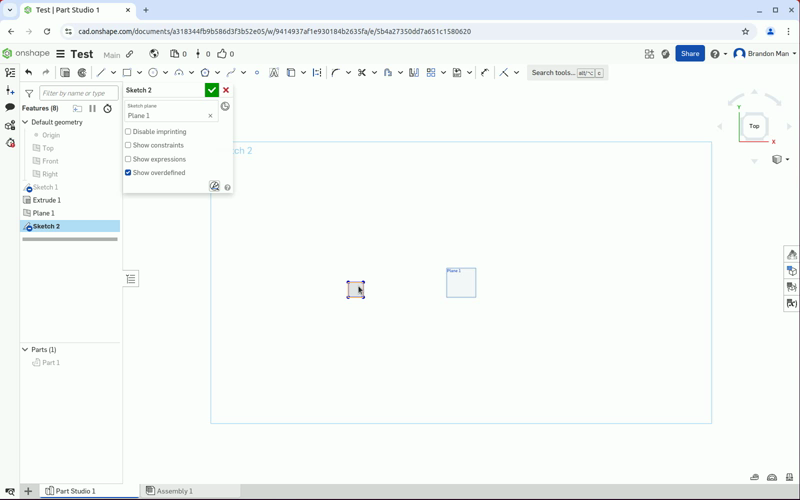
scroll(6)
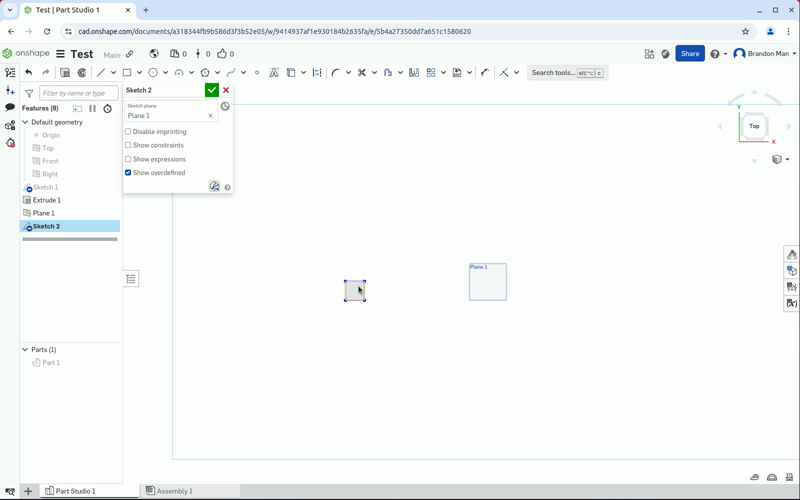
scroll(6)
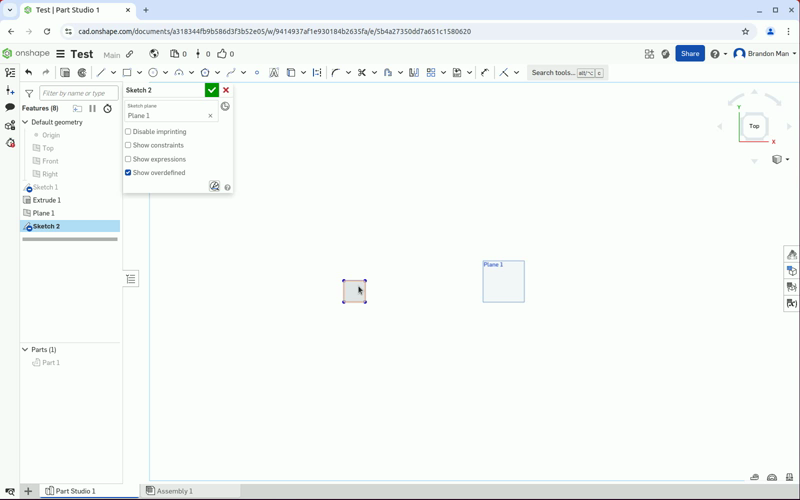
scroll(6)
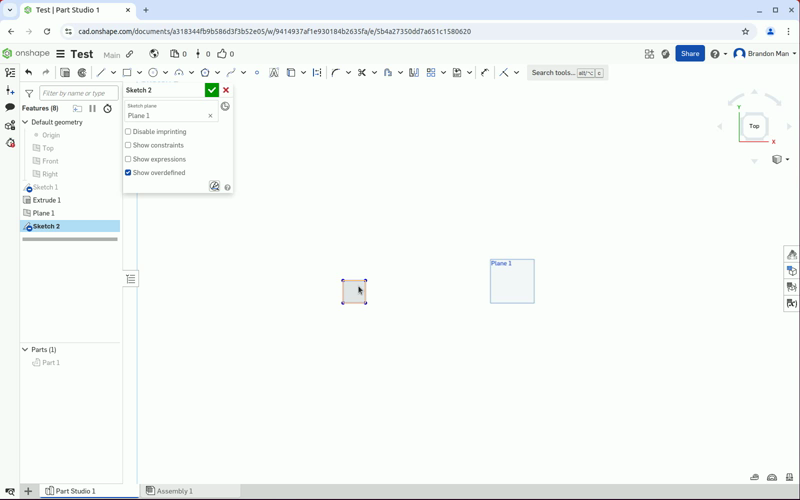
scroll(6)
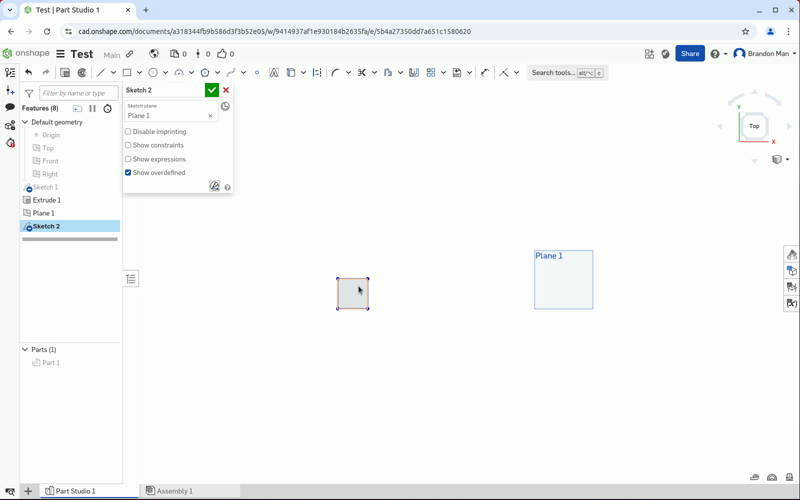
scroll(6)
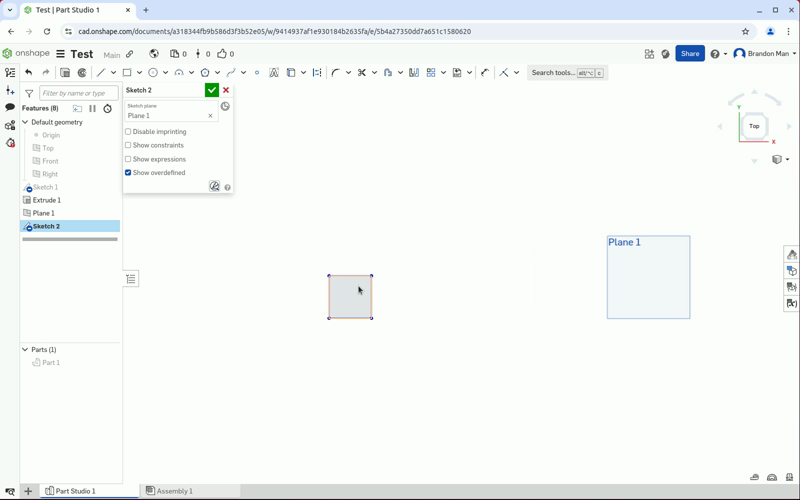
scroll(6)
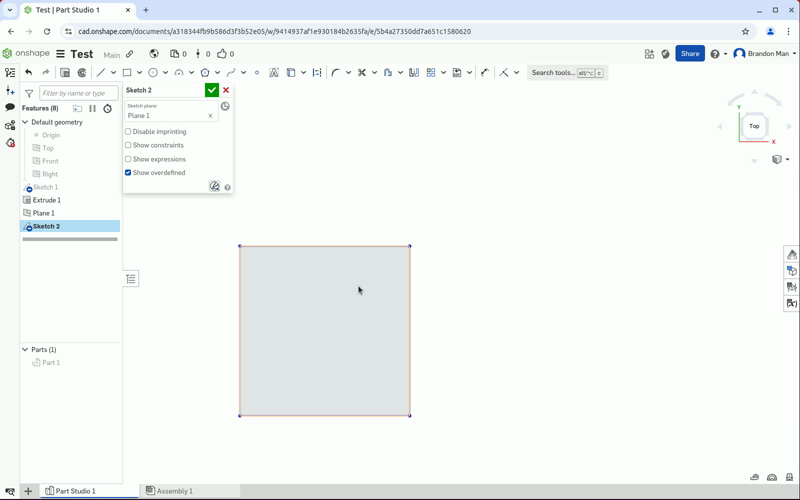
click(358, 285)
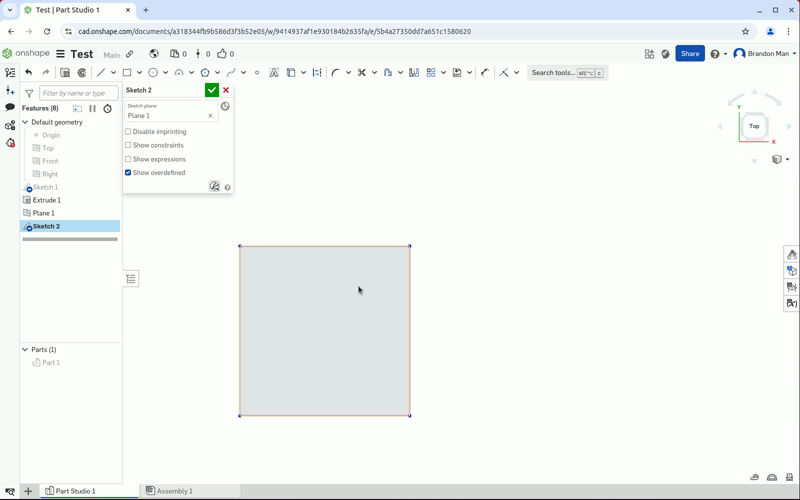
scroll(-6)
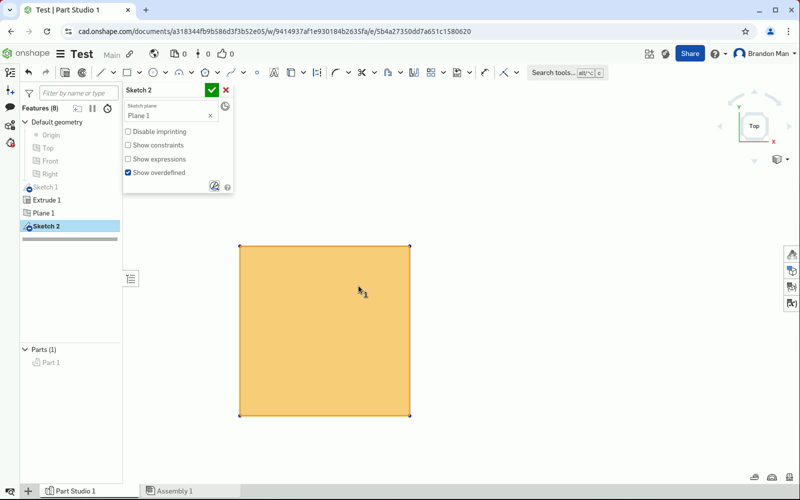
scroll(-6)
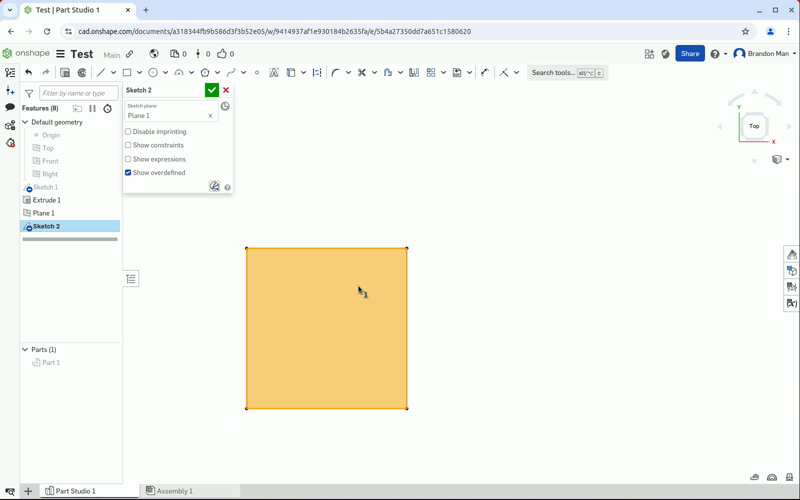
scroll(-6)
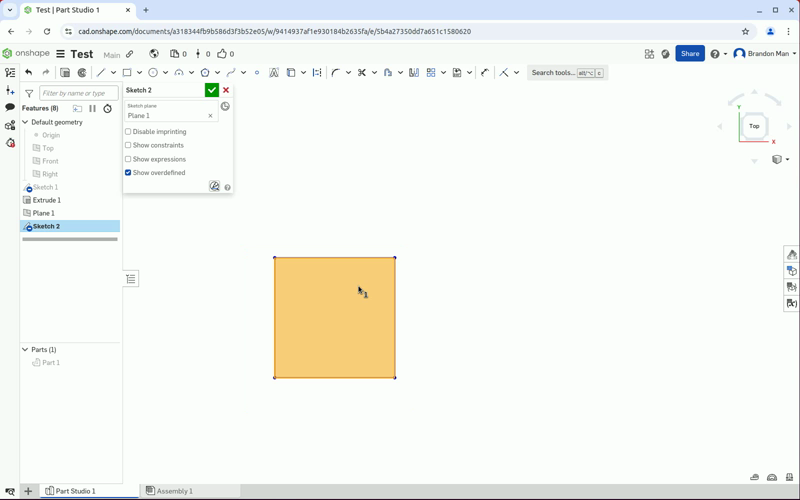
scroll(-6)
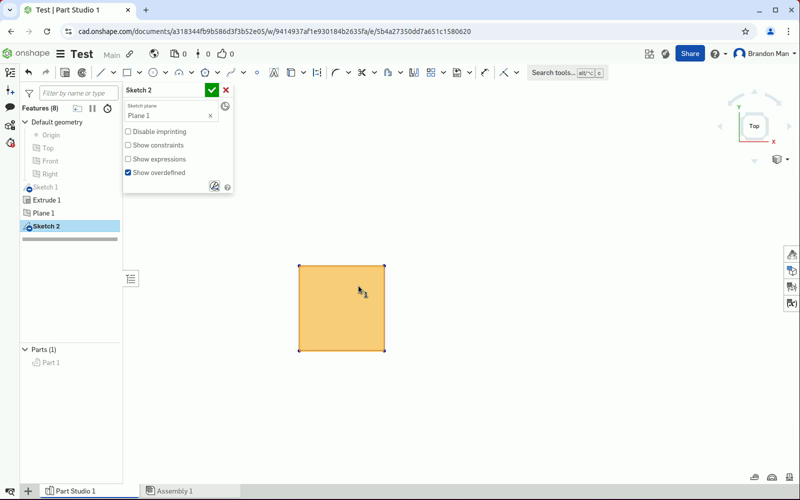
scroll(-6)
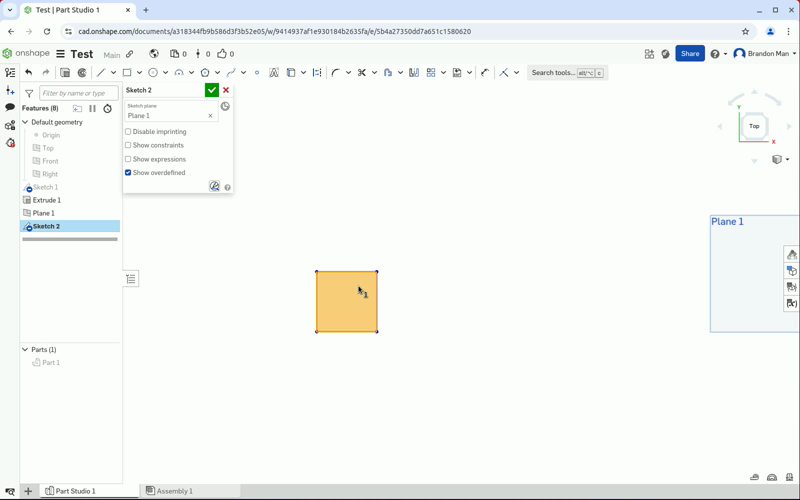
scroll(-6)
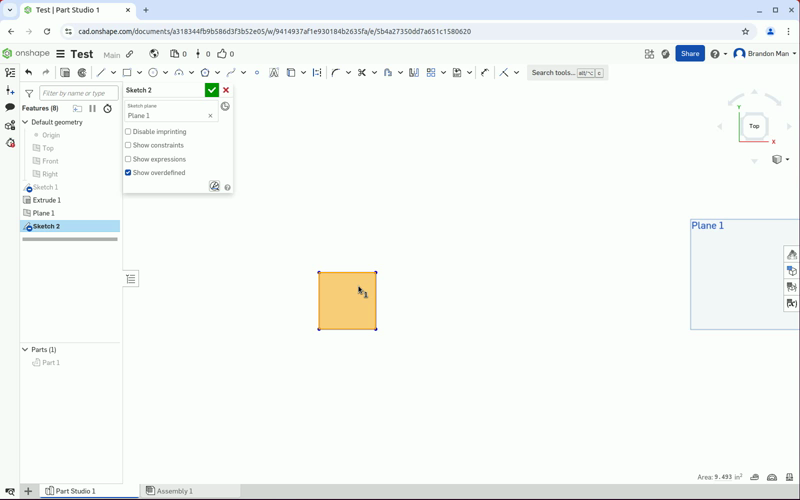
scroll(-6)
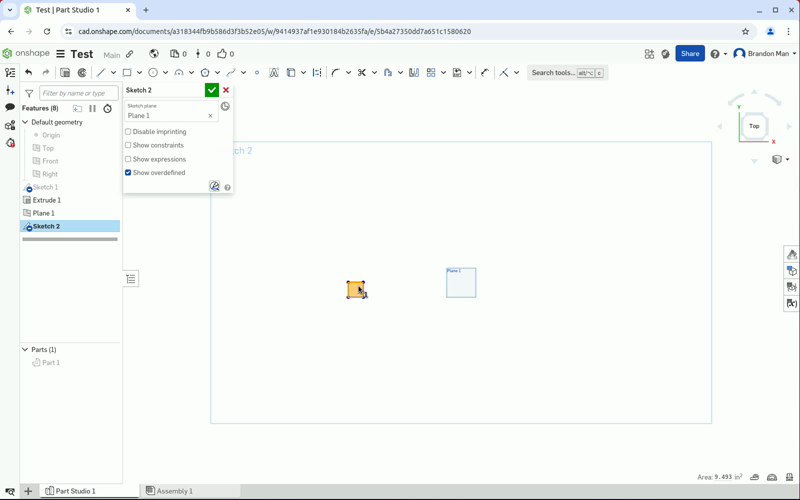
mouse_move(73, 352)
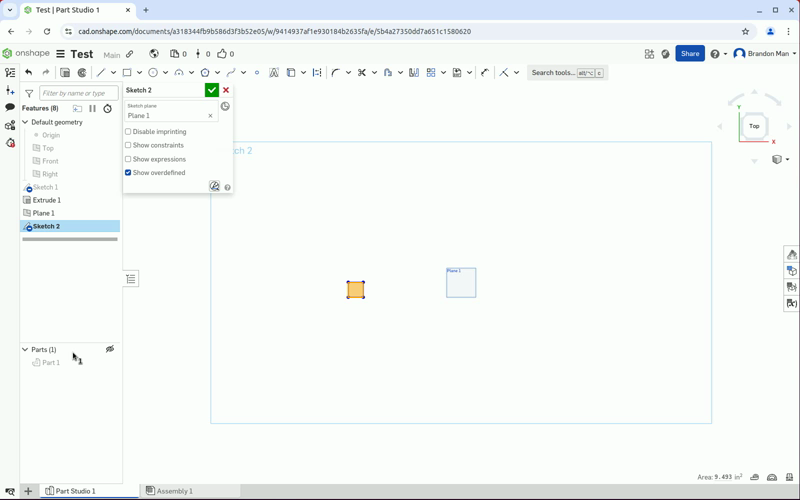
key(shift+y)
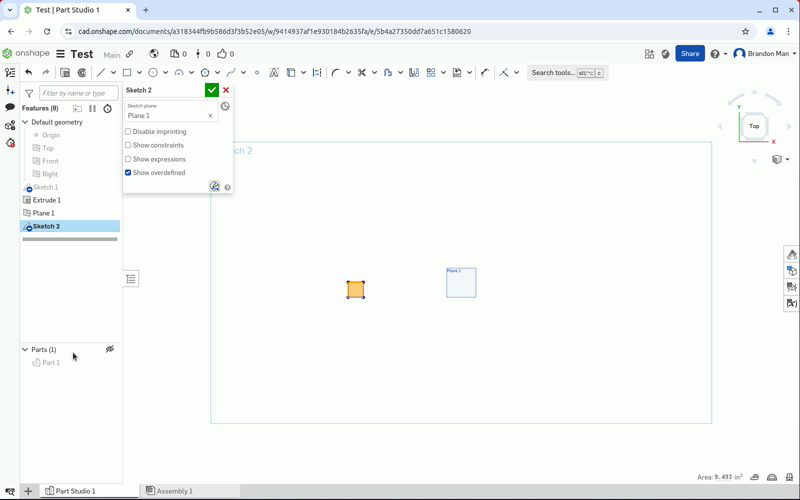
key(shift+e)
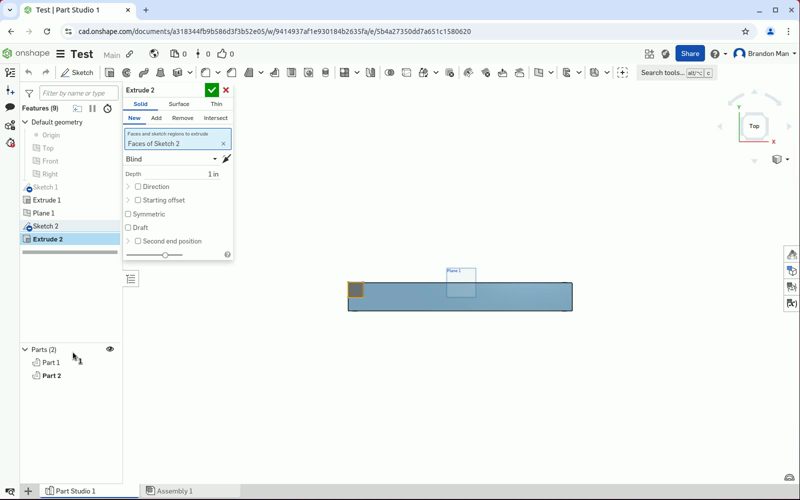
mouse_move(143, 106)
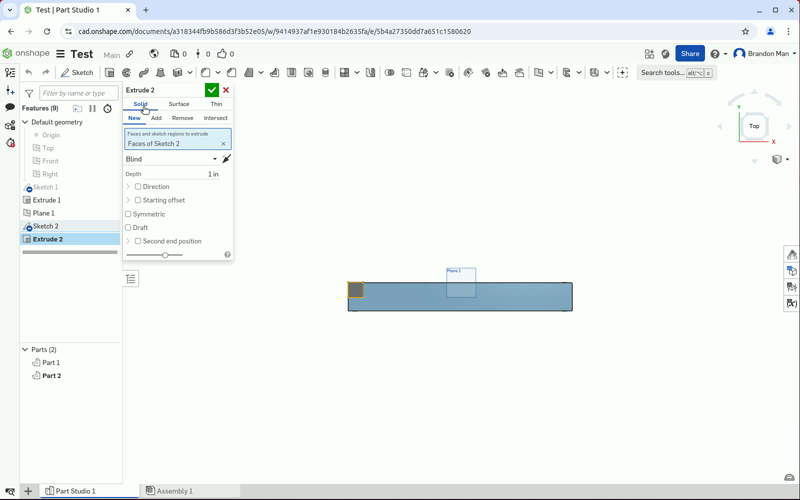
click(143, 106)
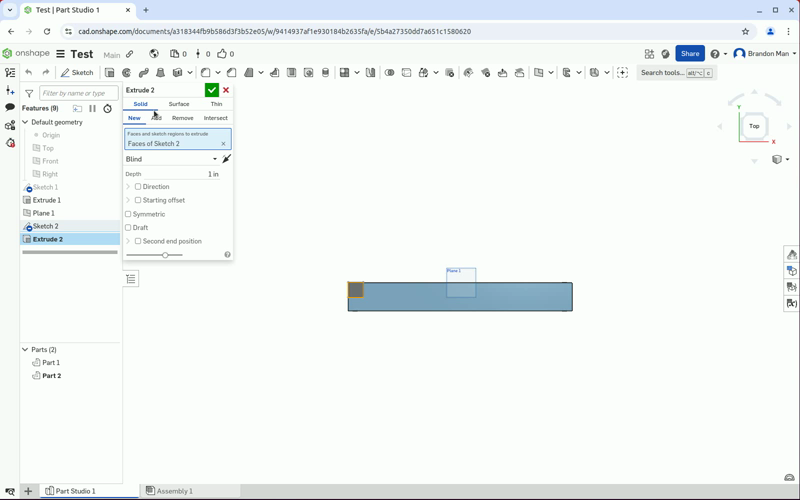
mouse_move(186, 120)
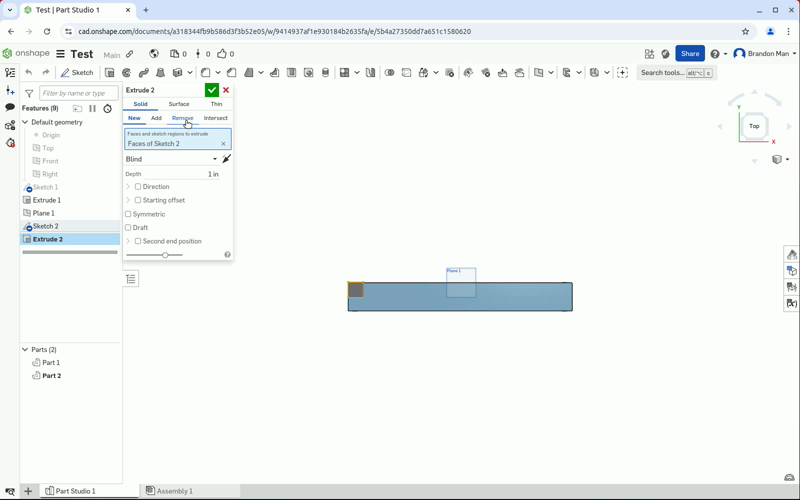
click(186, 120)
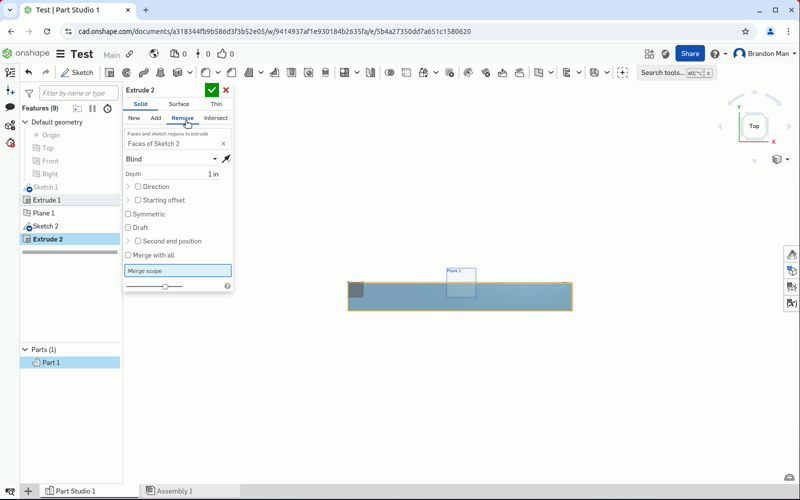
key(tab, 4)
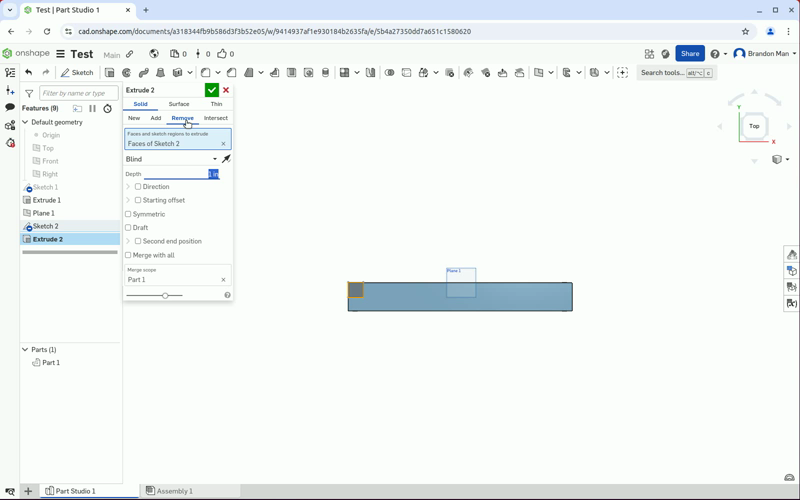
text(6.499)
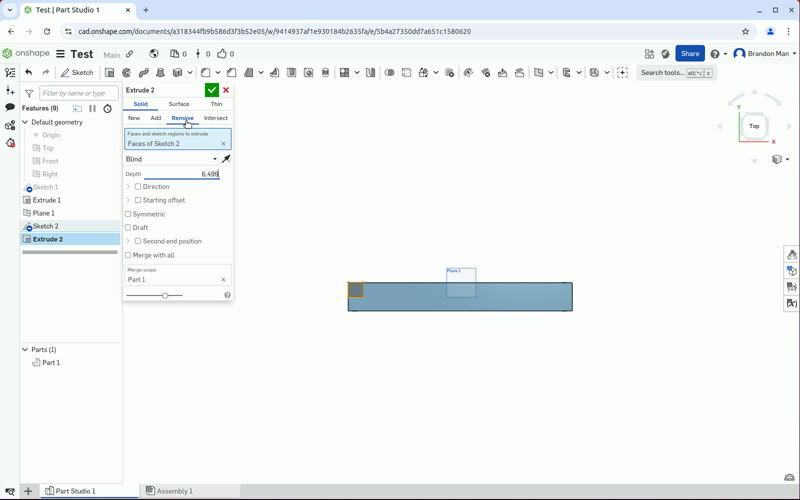
key(tab, 6)
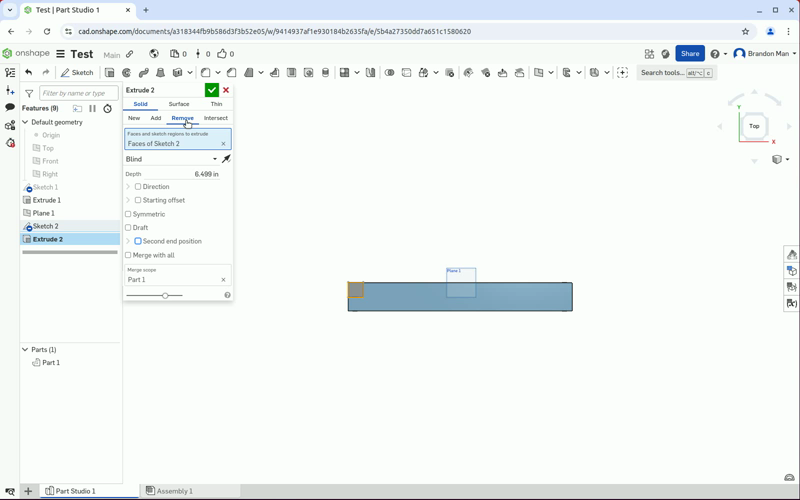
key(space)
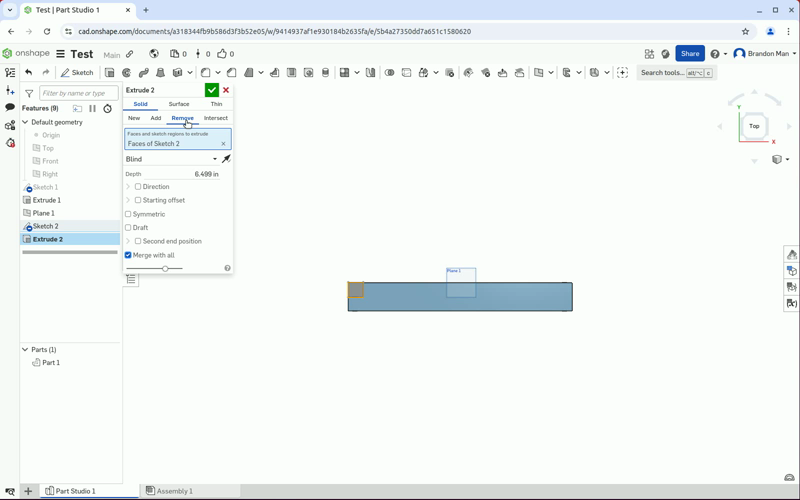
key(enter)
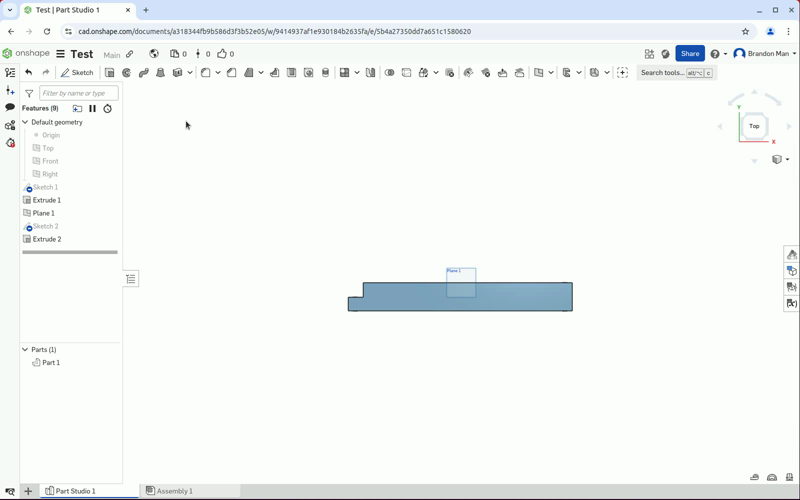
key(shift+h)
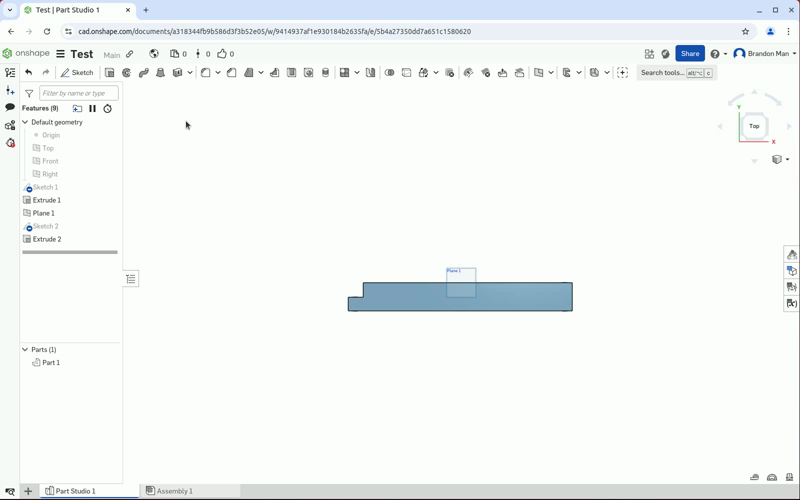
key(shift+h)
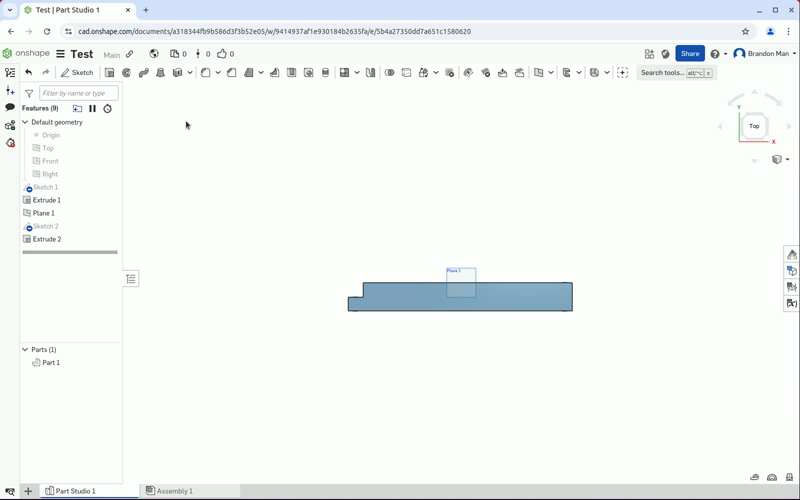
mouse_move(73, 189)
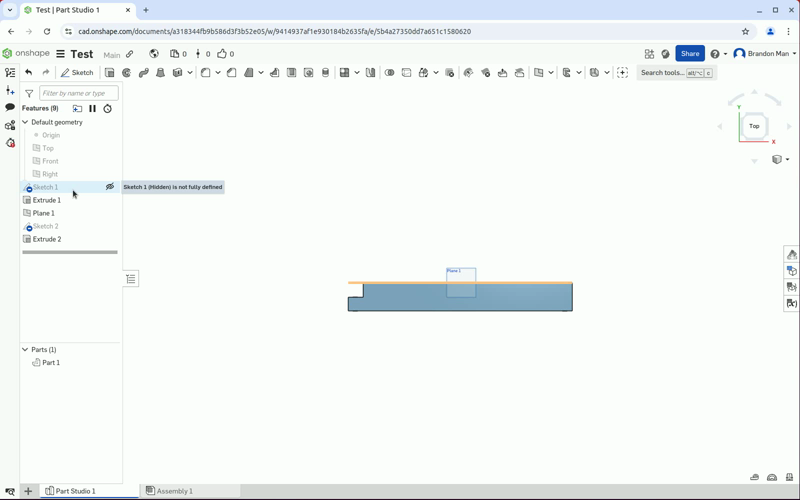
click(73, 189)
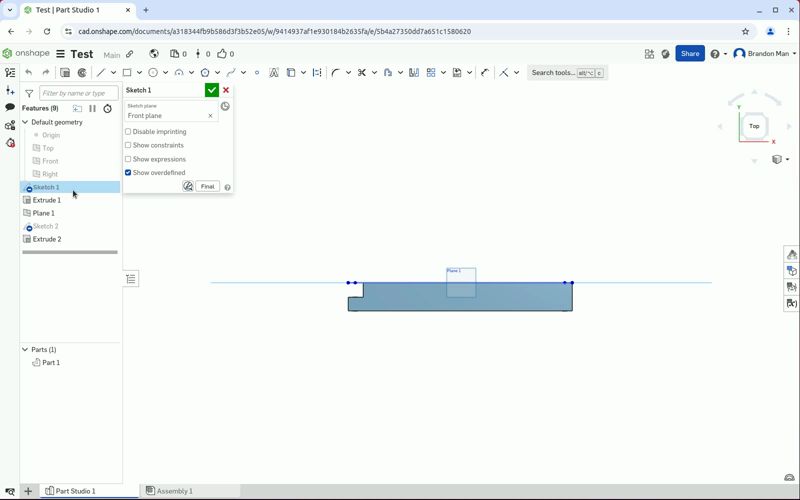
mouse_move(229, 92)
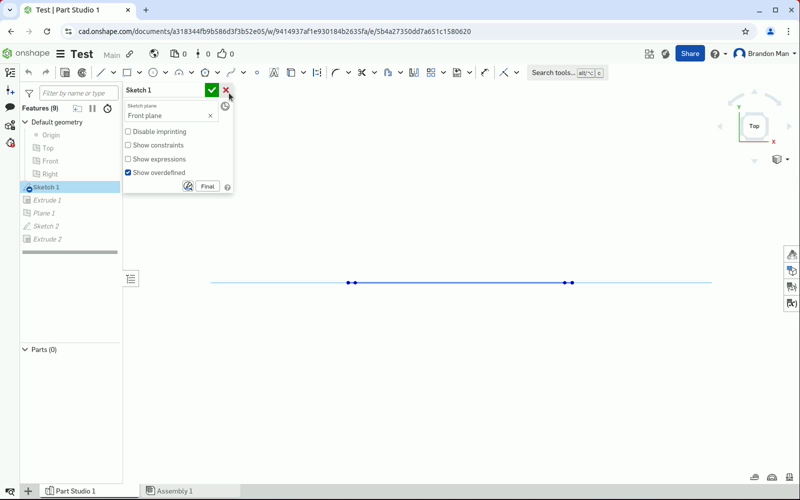
click(229, 92)
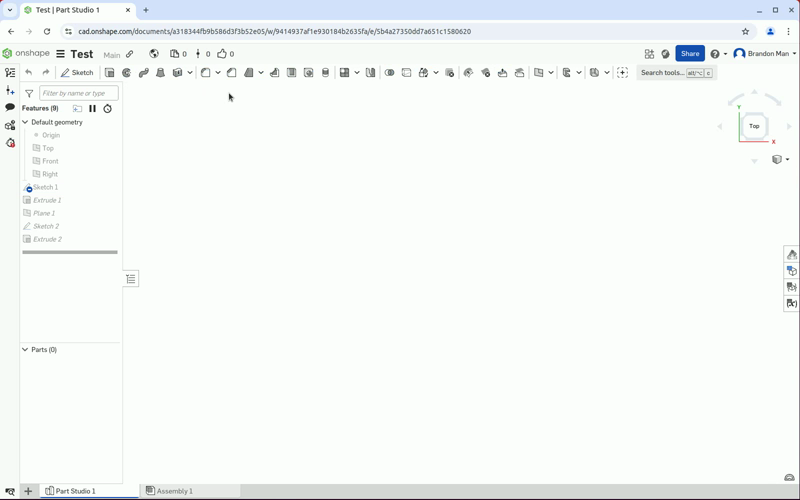
key(shift+s)
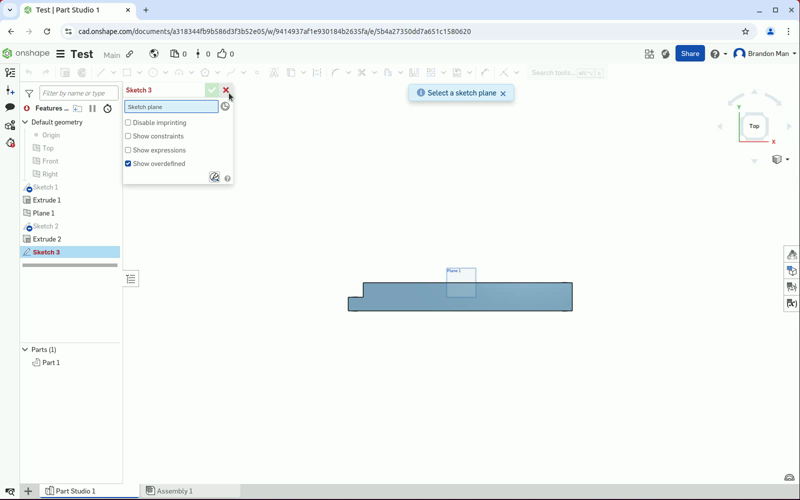
mouse_move(73, 215)
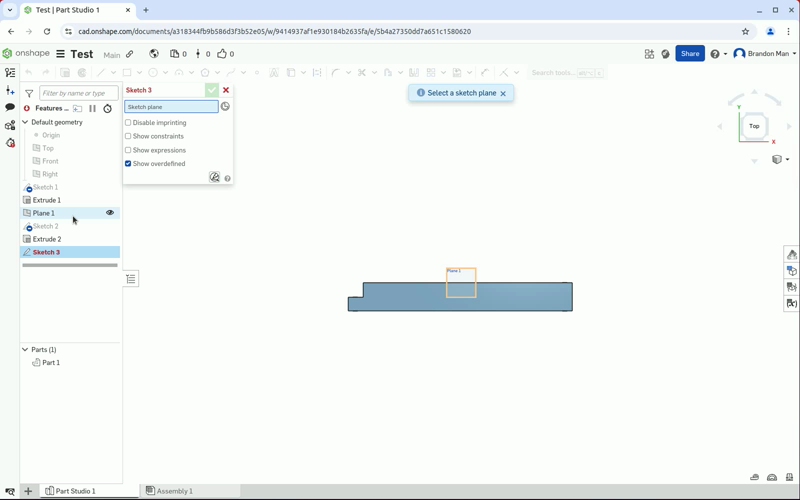
click(73, 215)
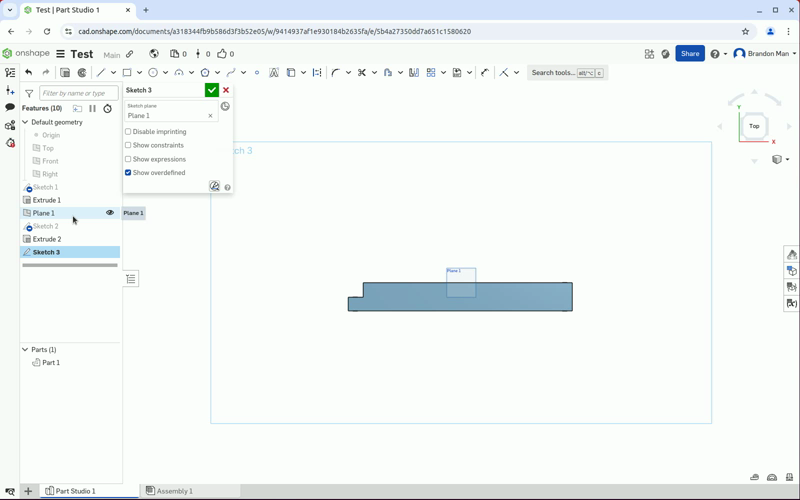
mouse_move(73, 352)
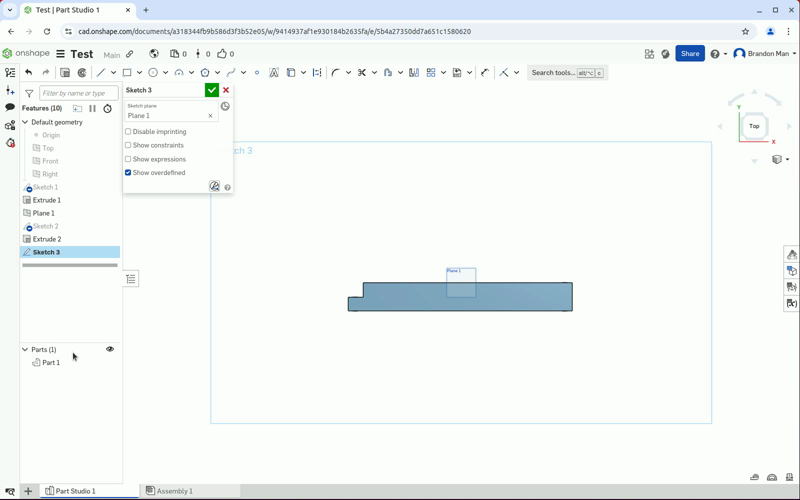
key(y)
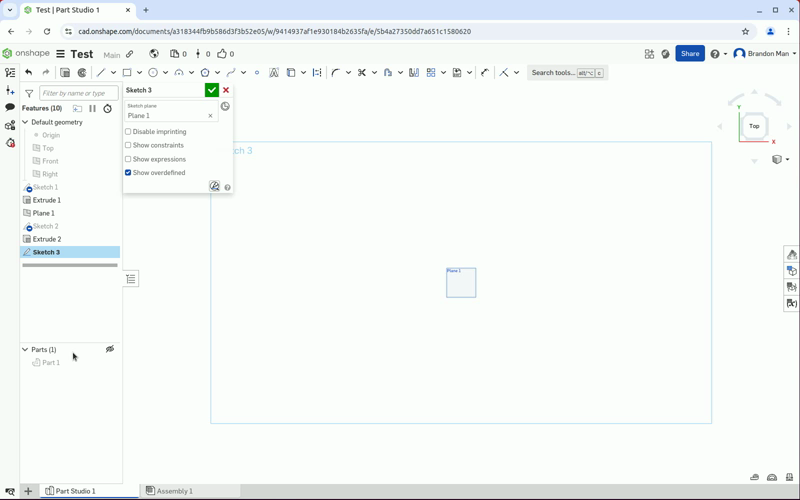
key(l)
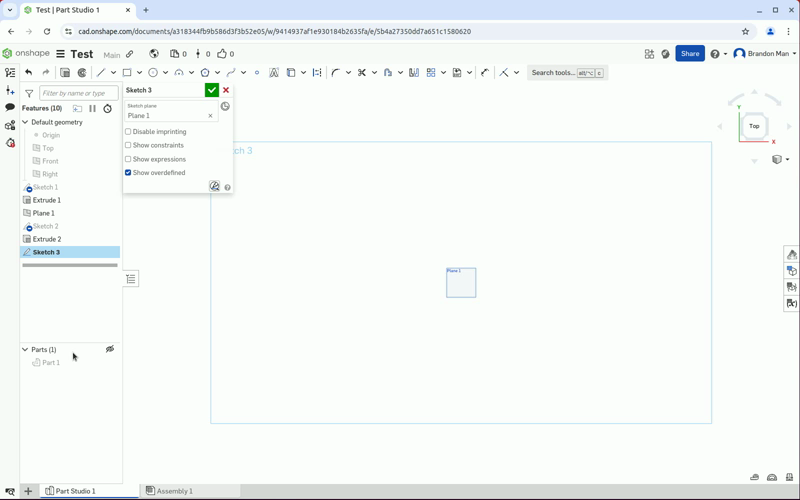
key_down(shift)
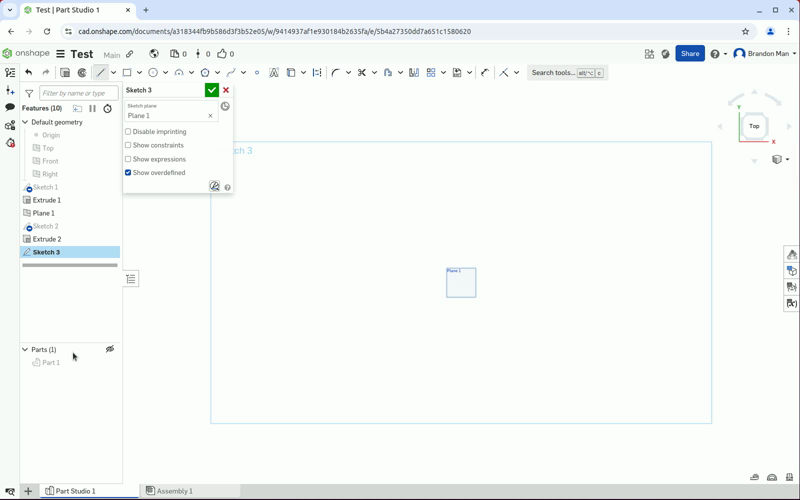
mouse_move(559, 297)
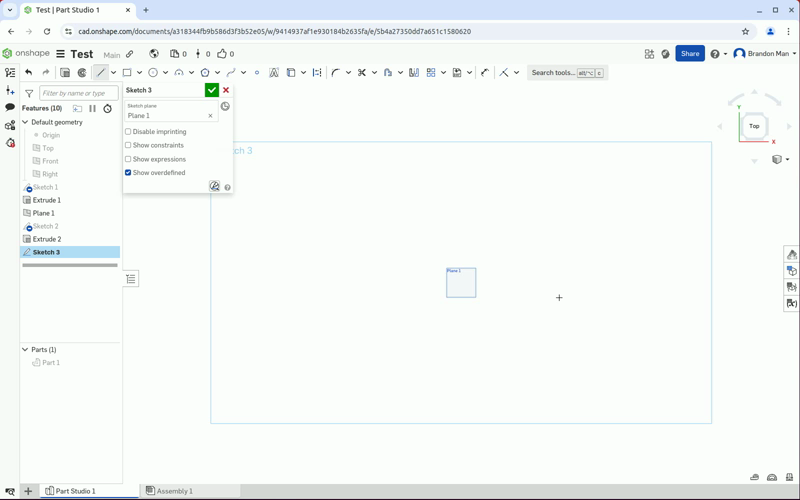
click(559, 297)
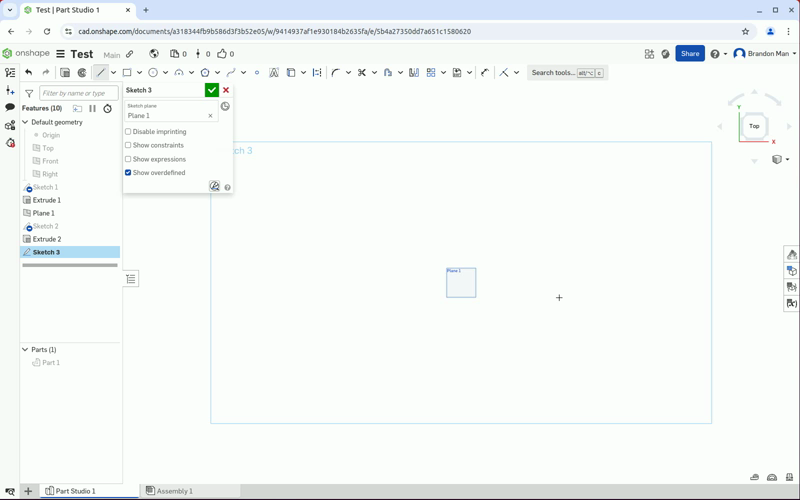
key_up(shift)
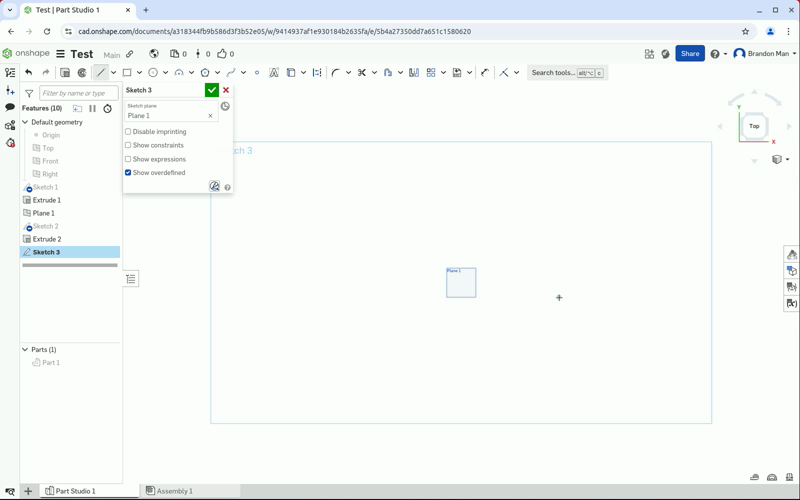
key_down(shift)
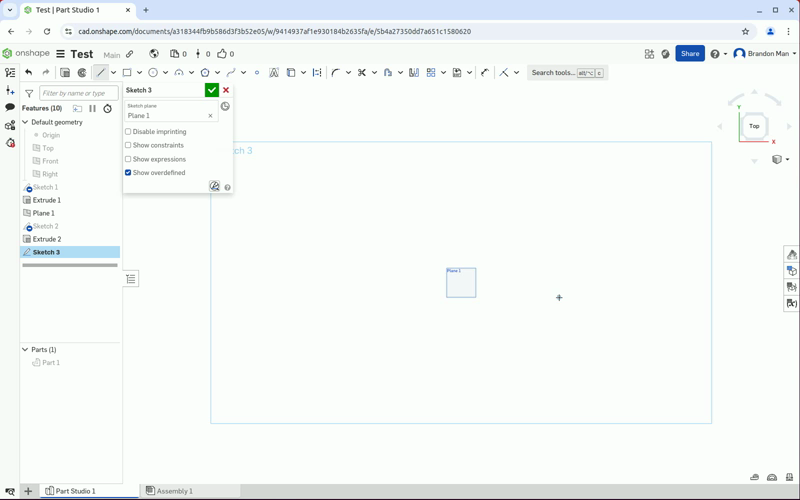
mouse_move(589, 297)
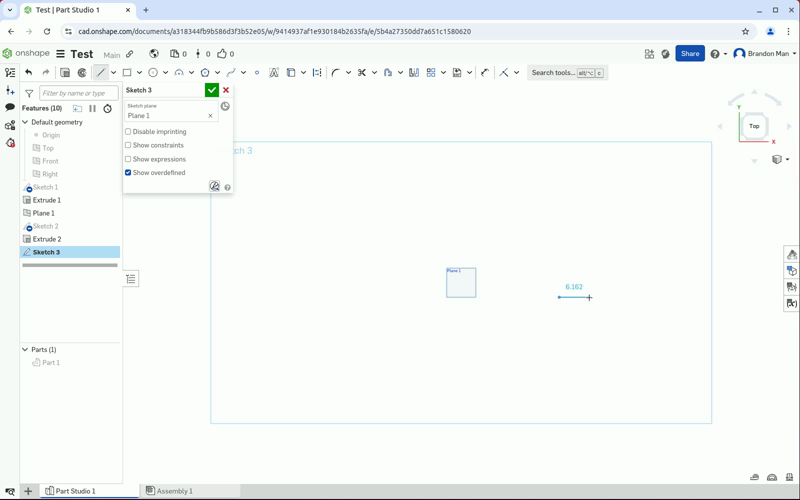
mouse_move(574, 297)
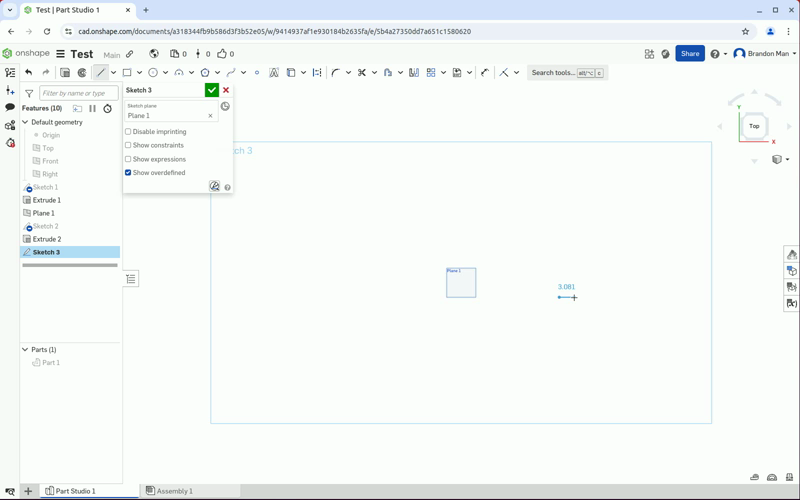
click(574, 297)
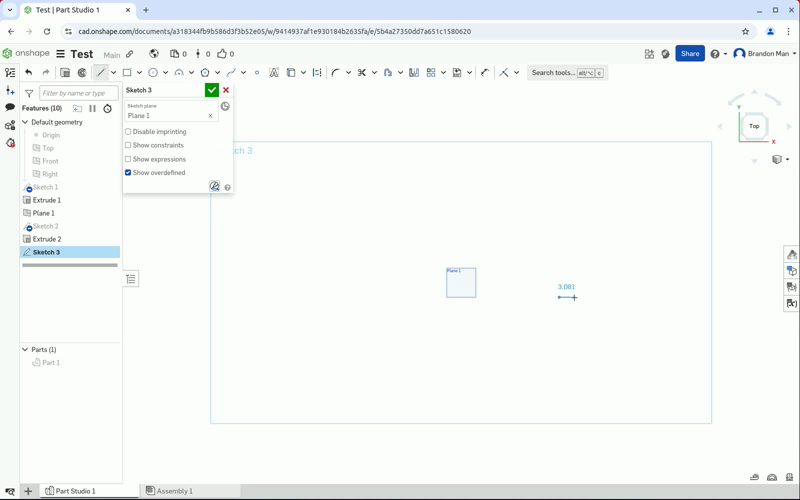
key_up(shift)
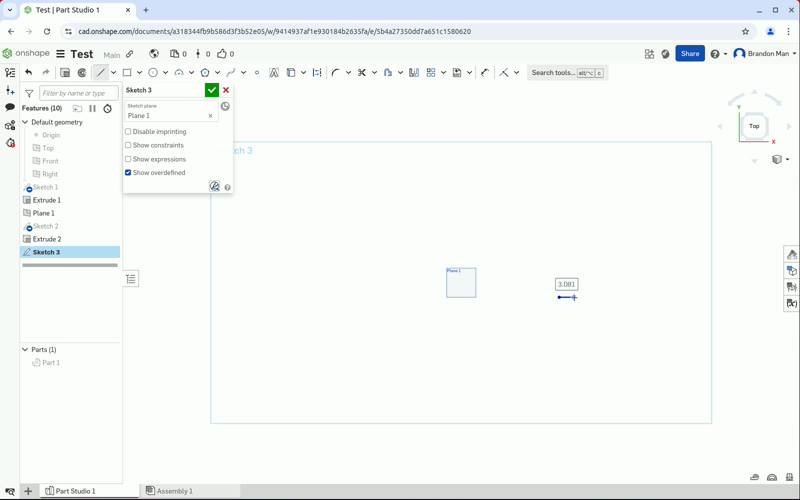
key_down(shift)
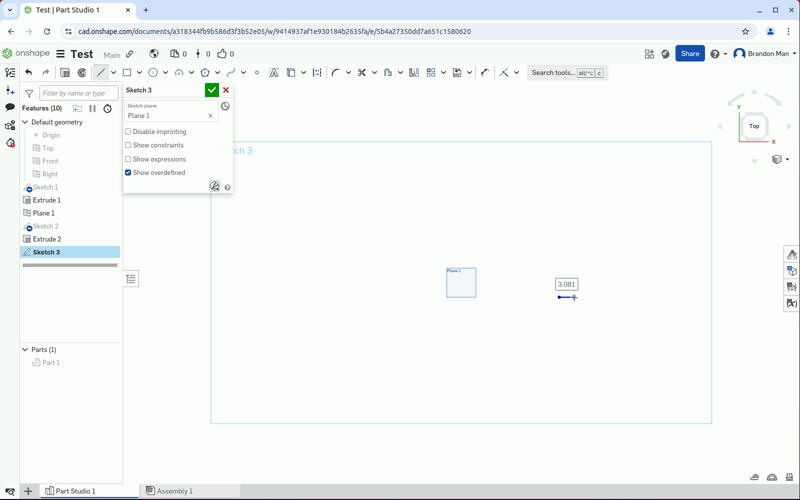
mouse_move(589, 297)
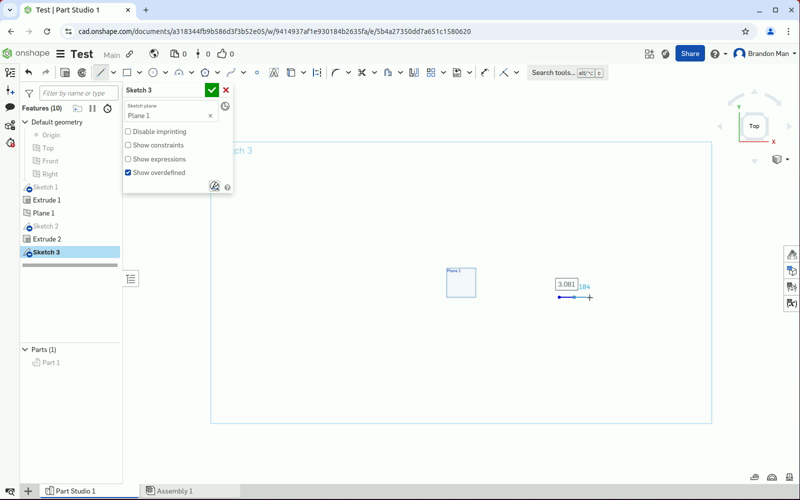
mouse_move(574, 282)
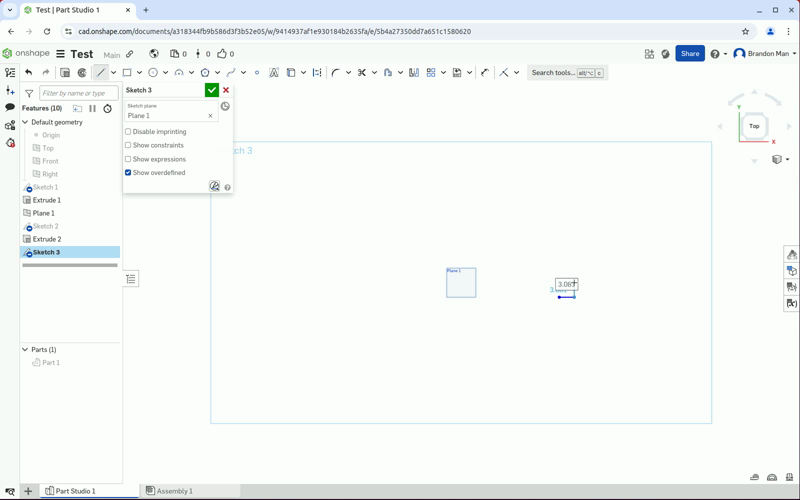
click(574, 282)
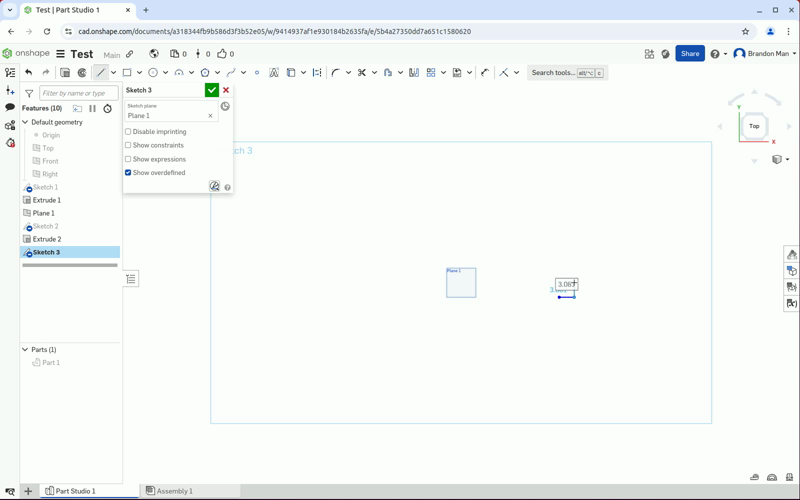
key_up(shift)
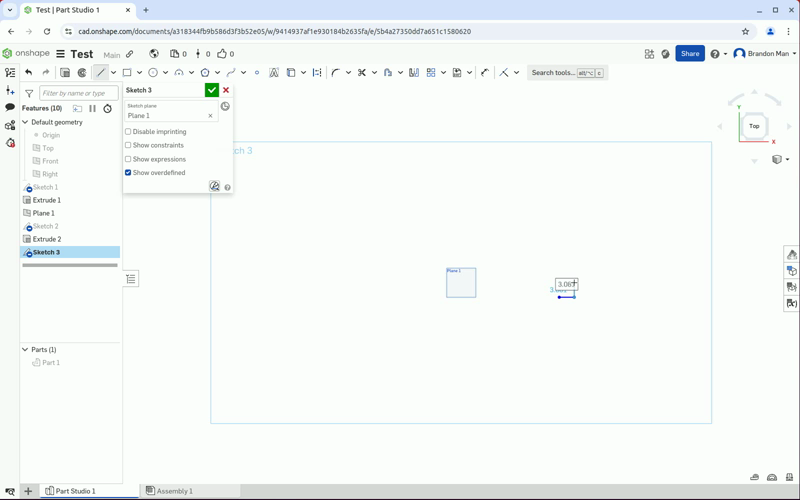
key_down(shift)
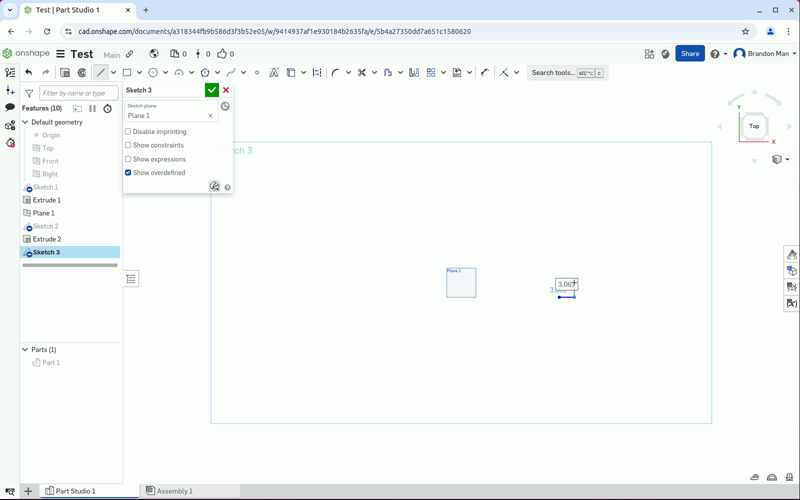
mouse_move(589, 282)
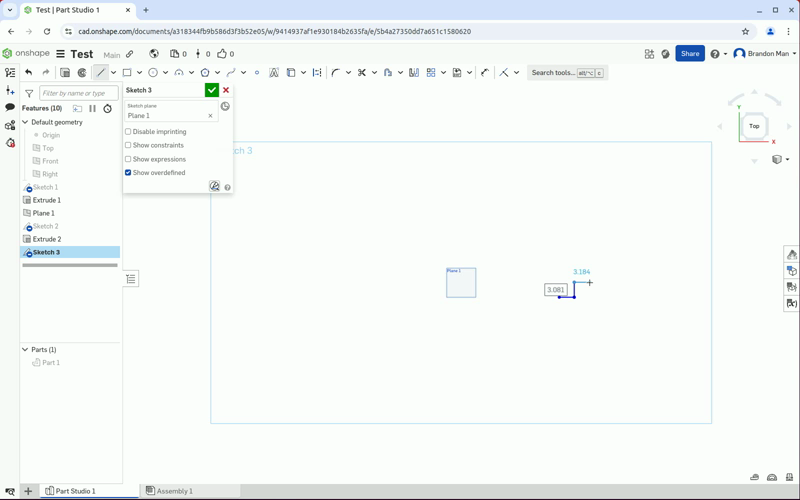
mouse_move(559, 282)
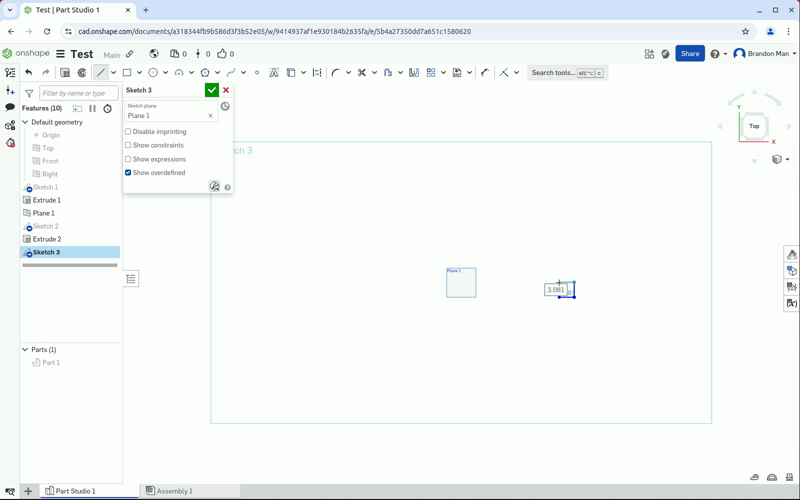
click(559, 282)
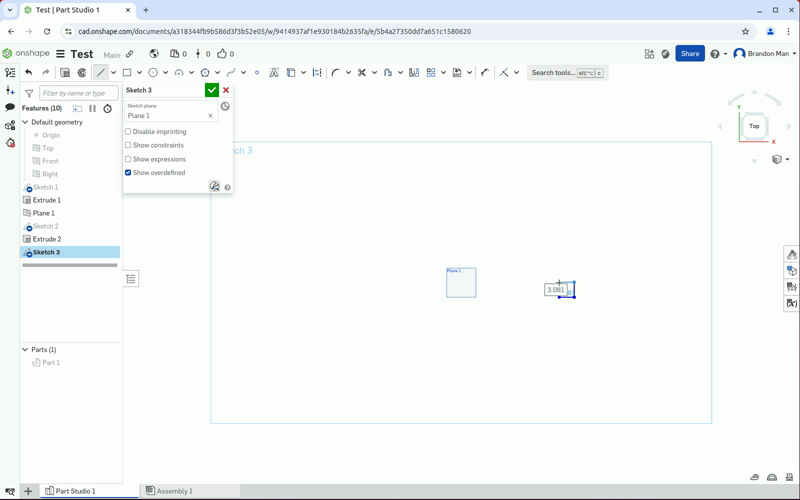
key_up(shift)
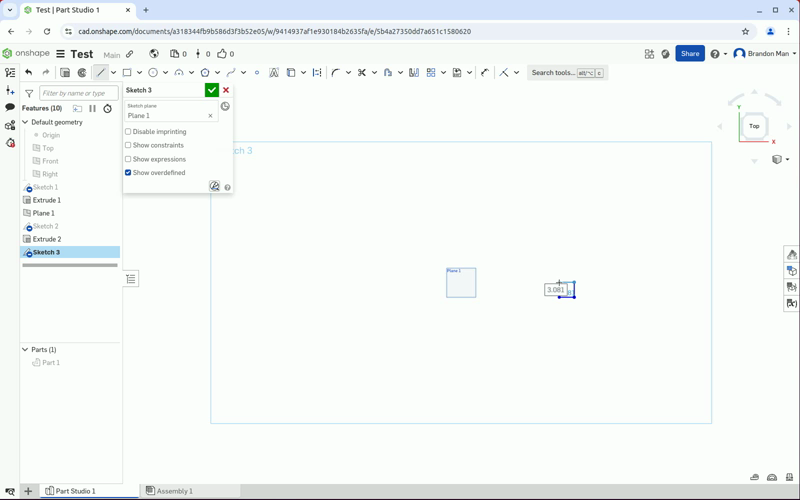
mouse_move(589, 282)
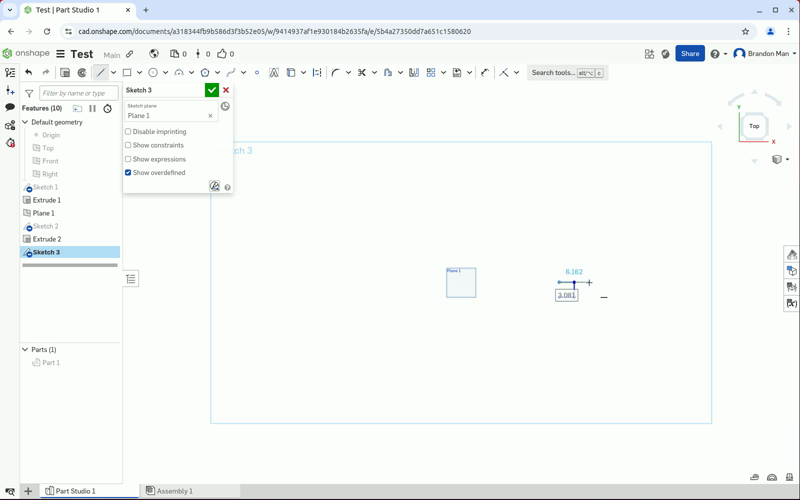
key_down(shift)
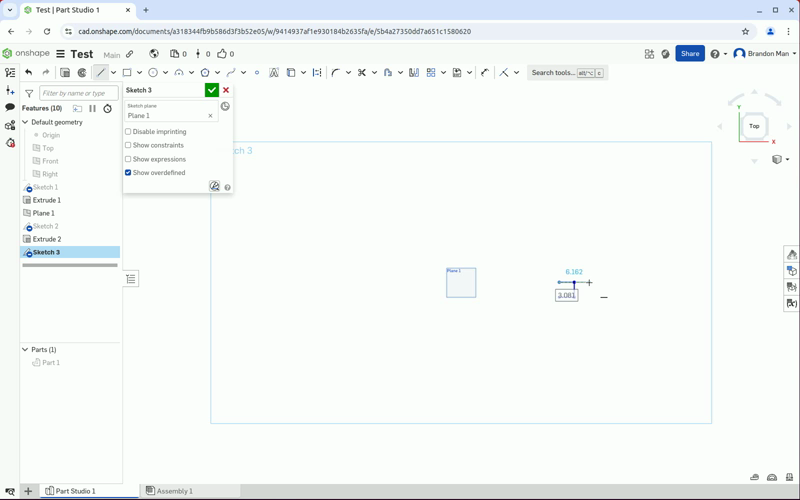
mouse_move(559, 297)
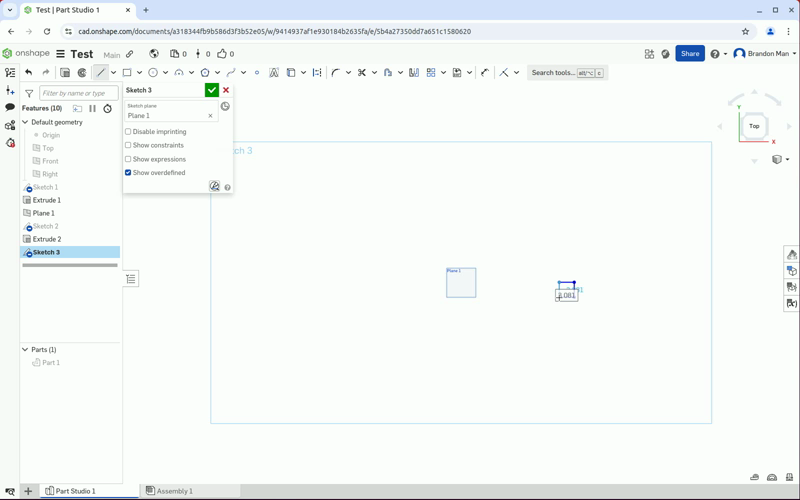
key_up(shift)
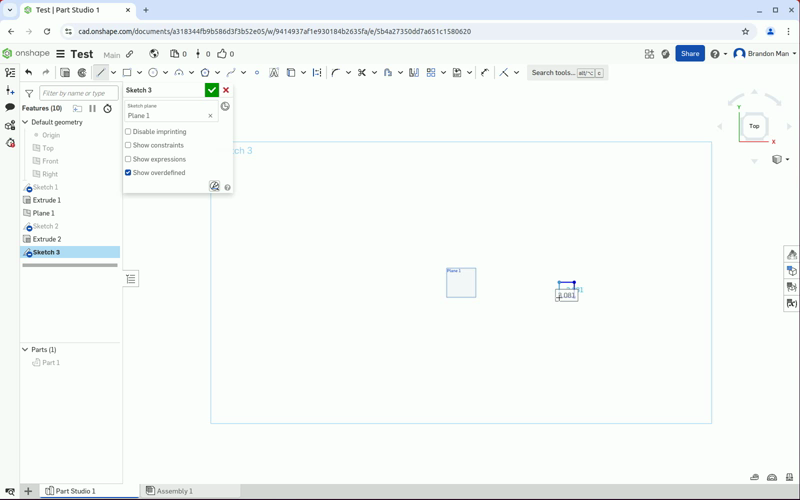
click(559, 297)
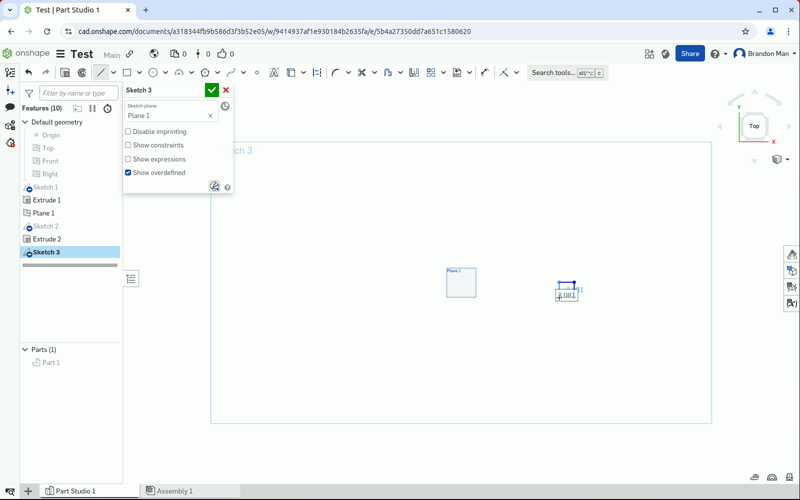
key(esc)
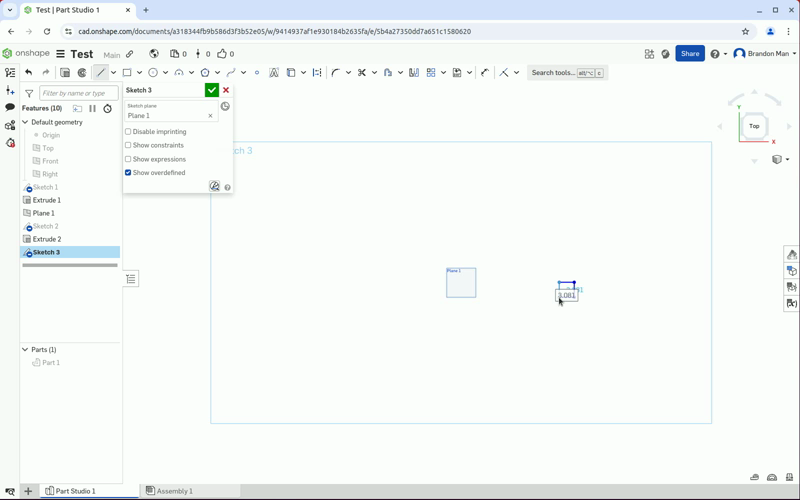
mouse_move(563, 291)
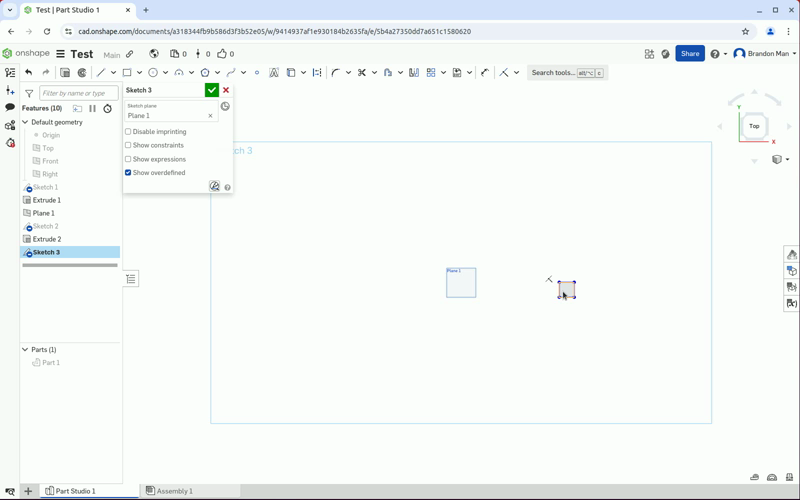
scroll(6)
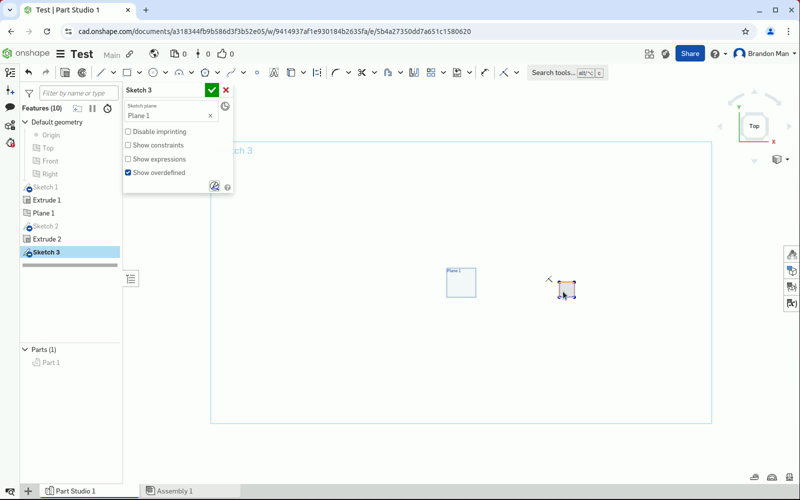
scroll(6)
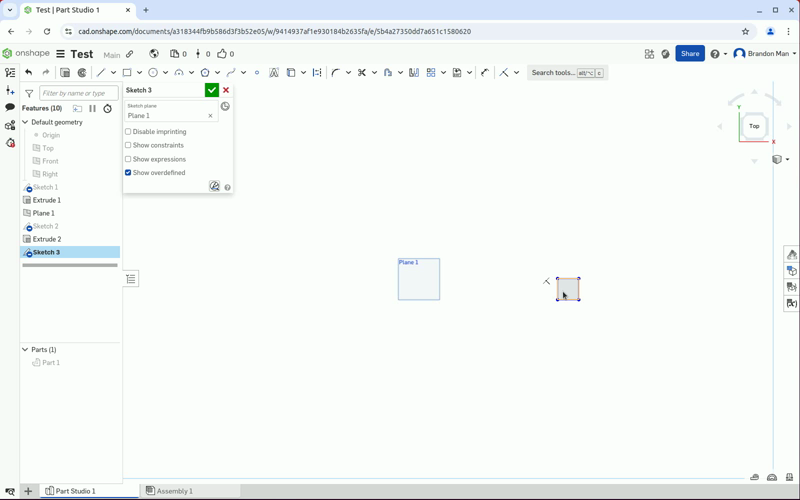
scroll(6)
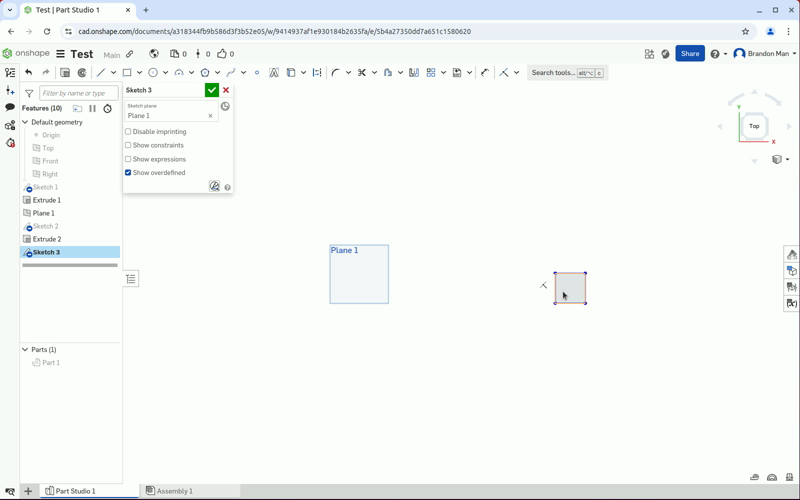
scroll(6)
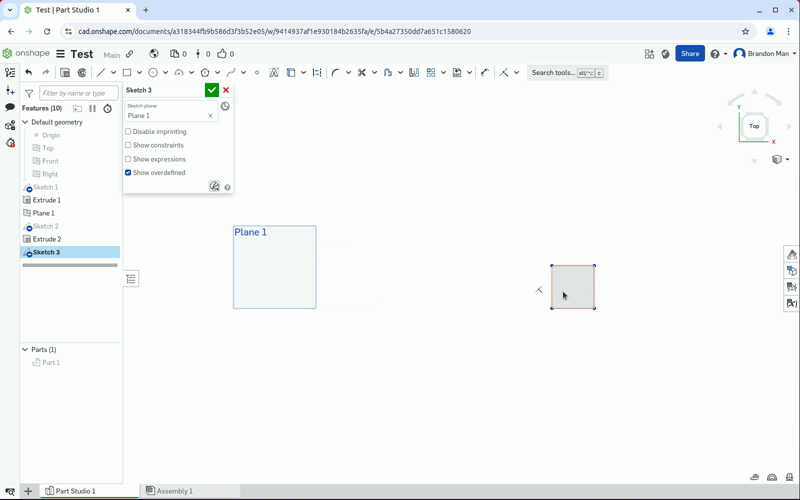
scroll(6)
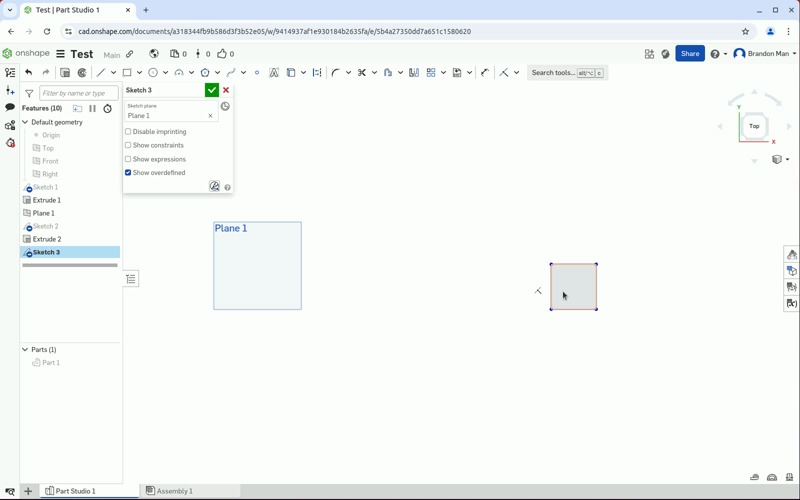
scroll(6)
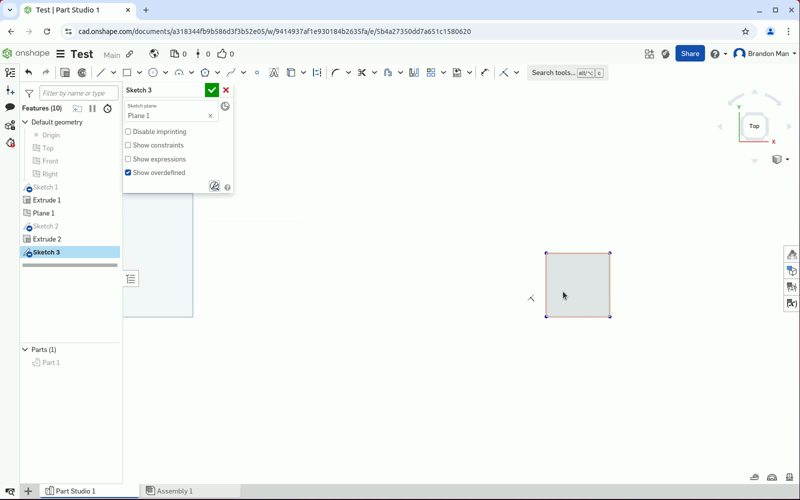
scroll(6)
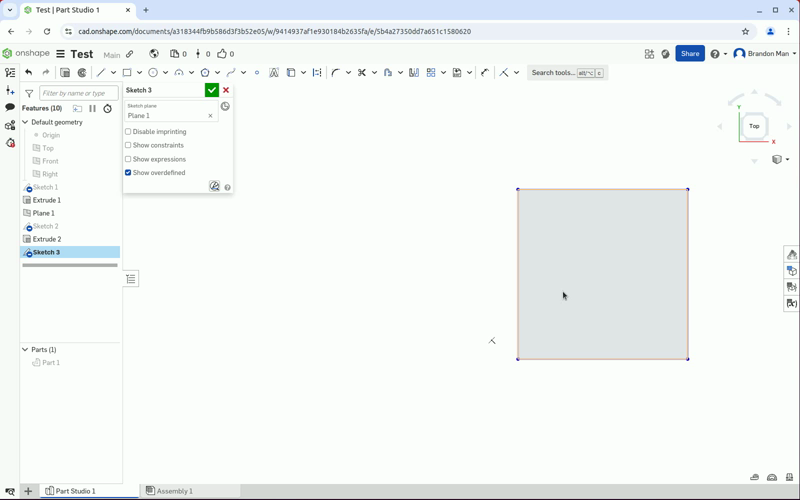
click(563, 291)
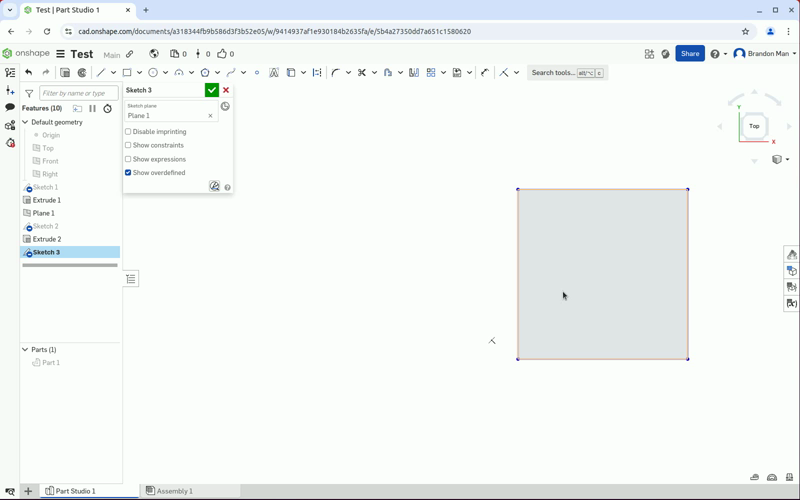
scroll(-6)
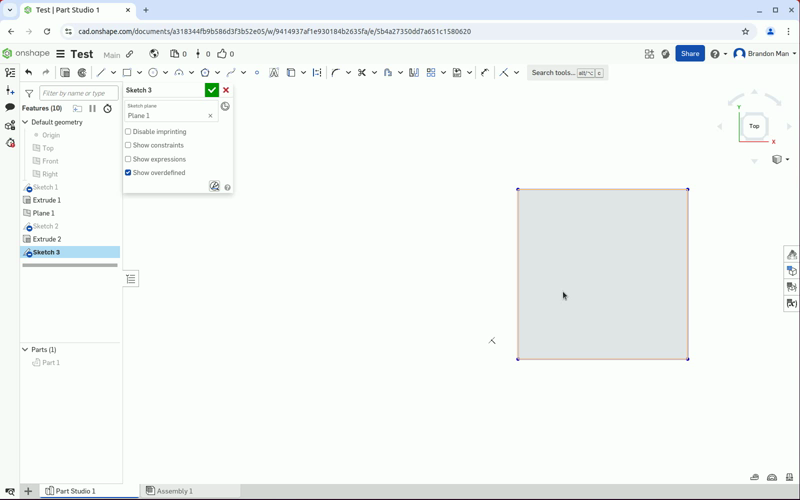
scroll(-6)
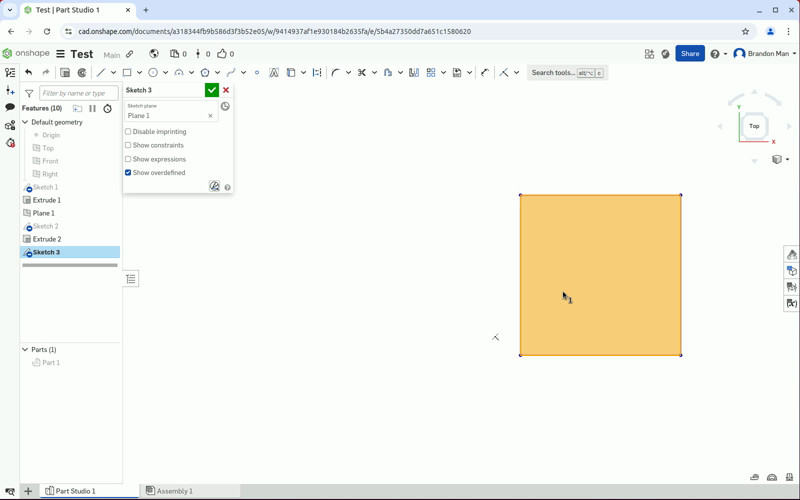
scroll(-6)
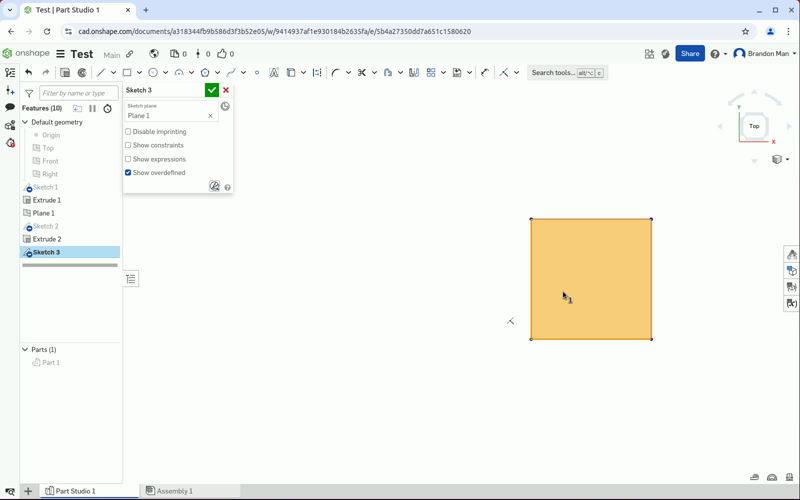
scroll(-6)
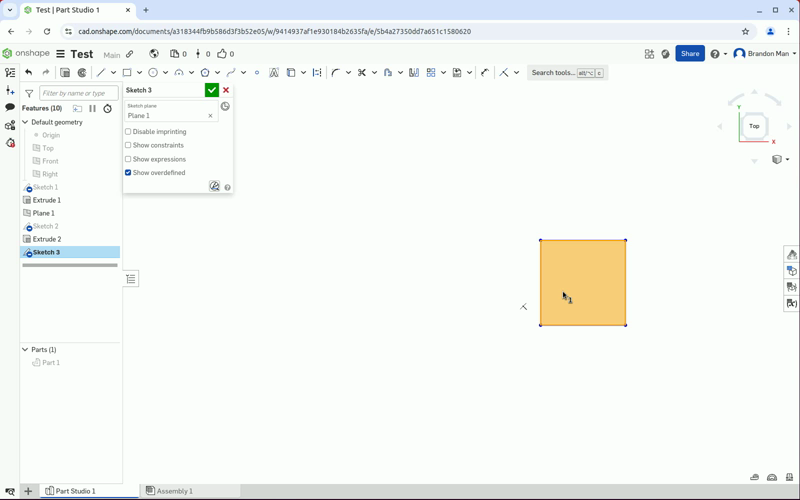
scroll(-6)
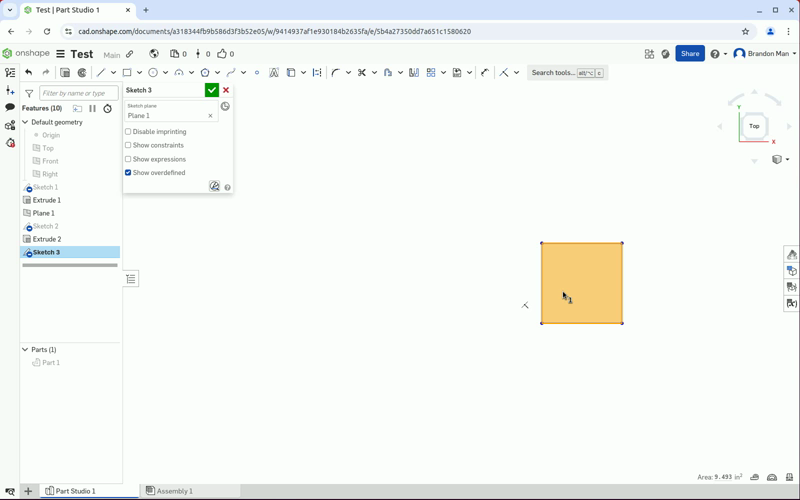
scroll(-6)
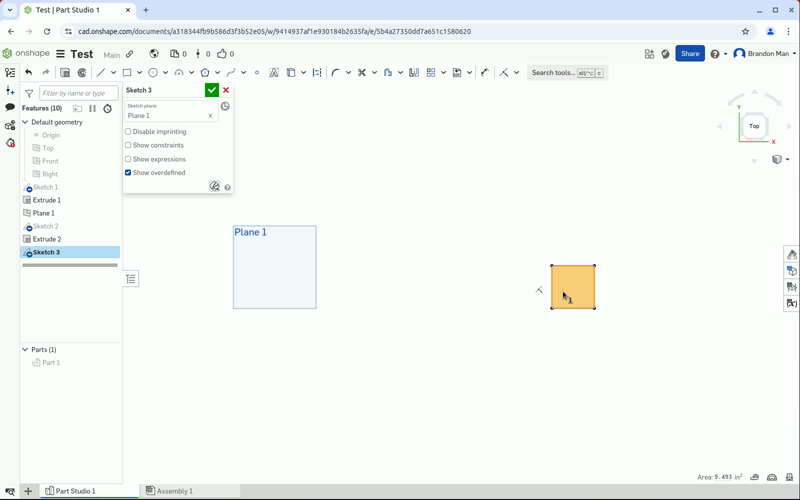
scroll(-6)
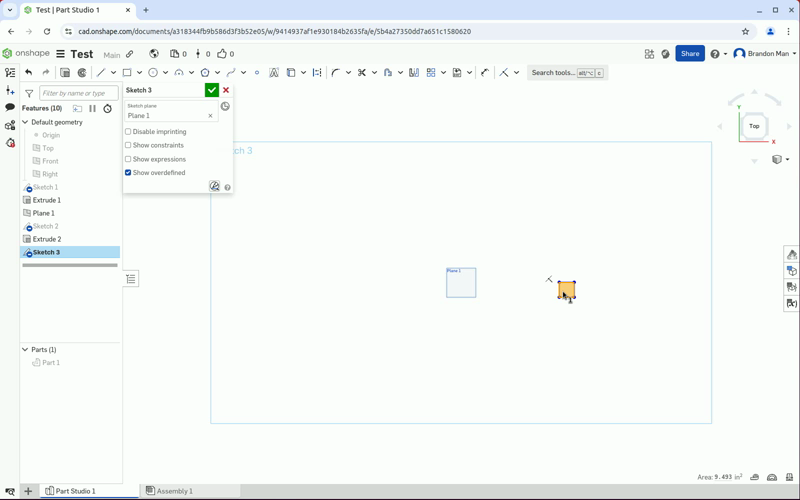
mouse_move(73, 352)
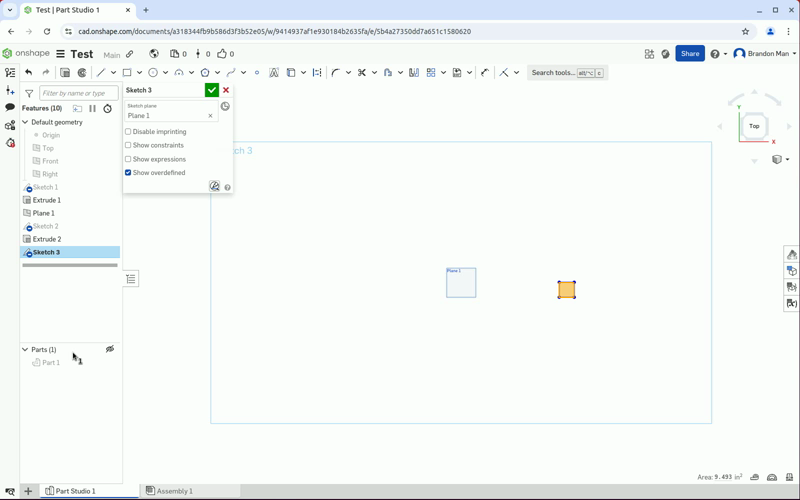
key(shift+y)
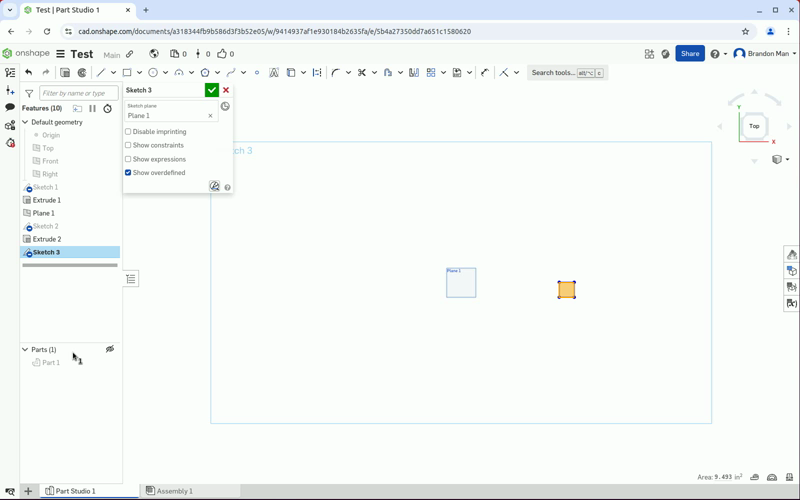
key(shift+e)
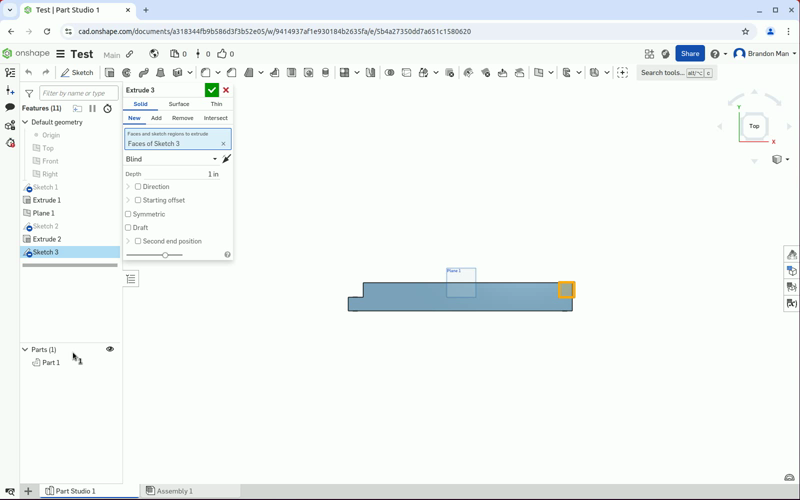
mouse_move(143, 106)
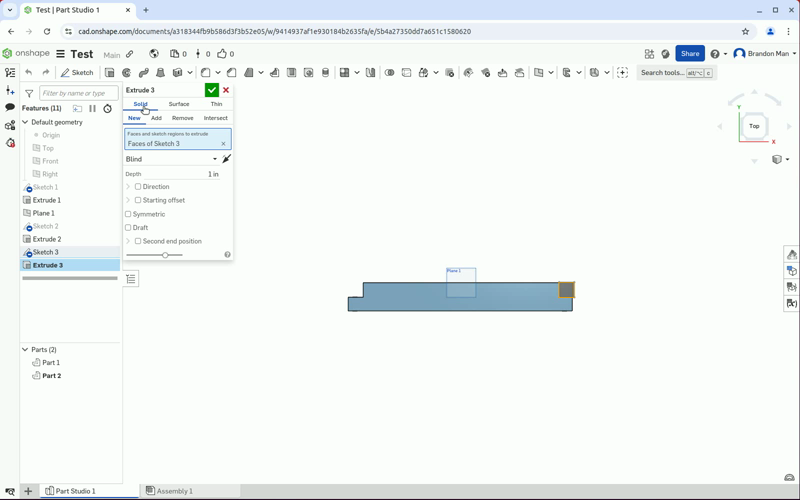
click(143, 106)
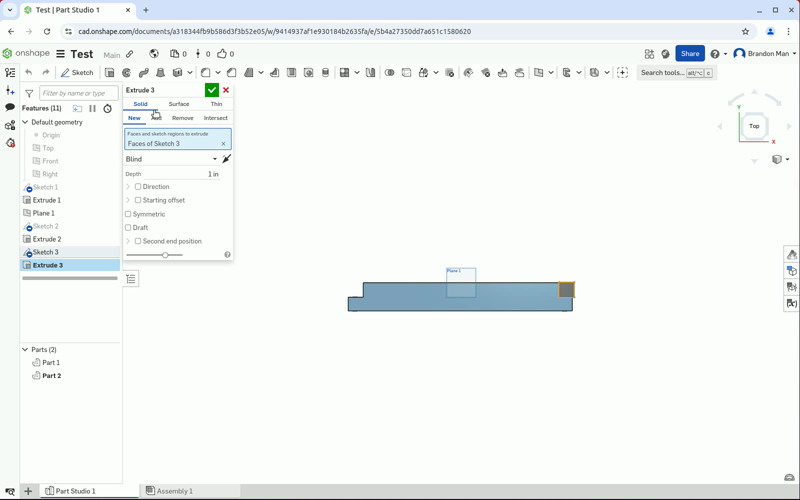
mouse_move(186, 120)
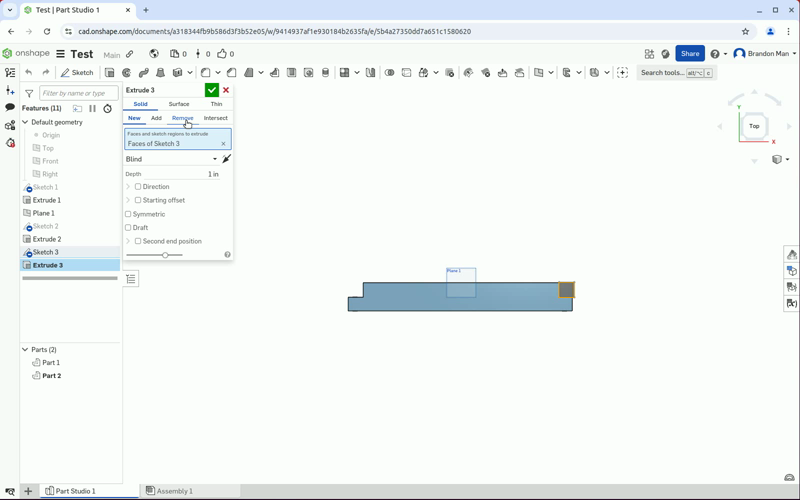
click(186, 120)
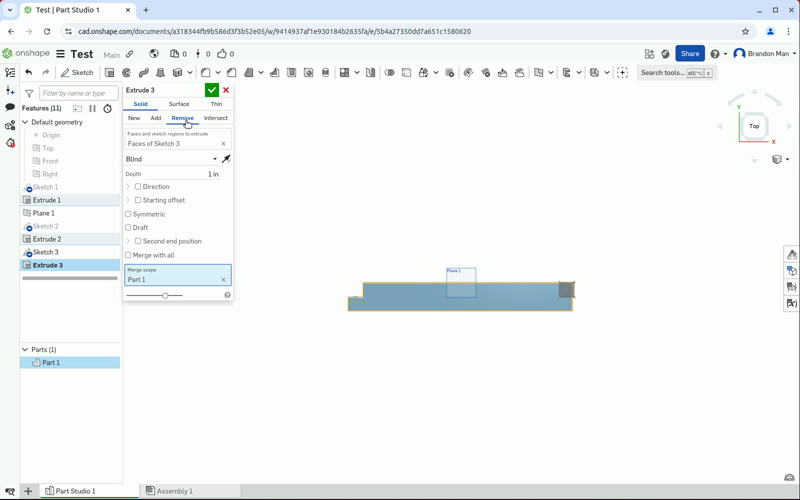
key(tab, 4)
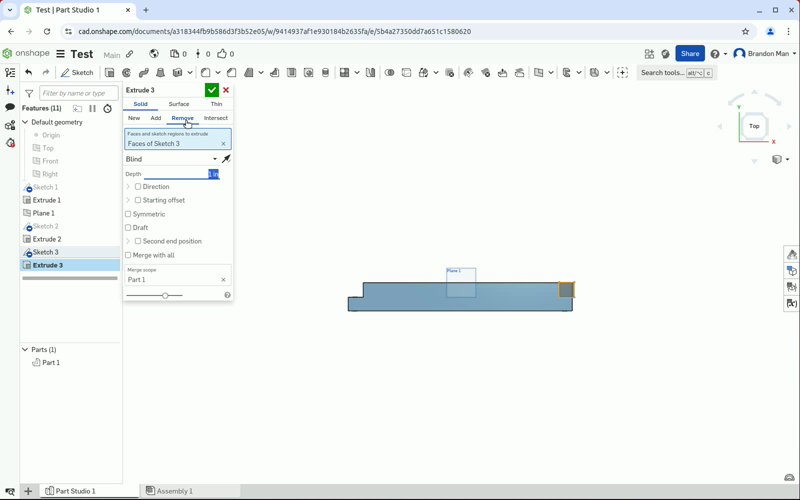
text(6.499)
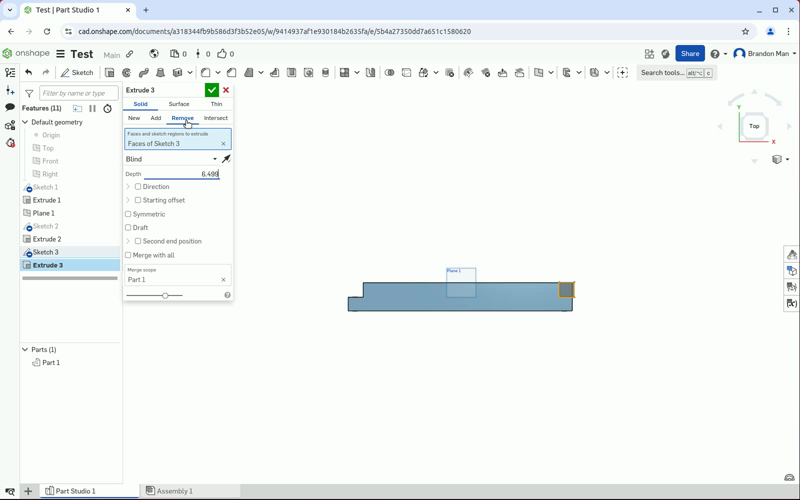
key(tab, 6)
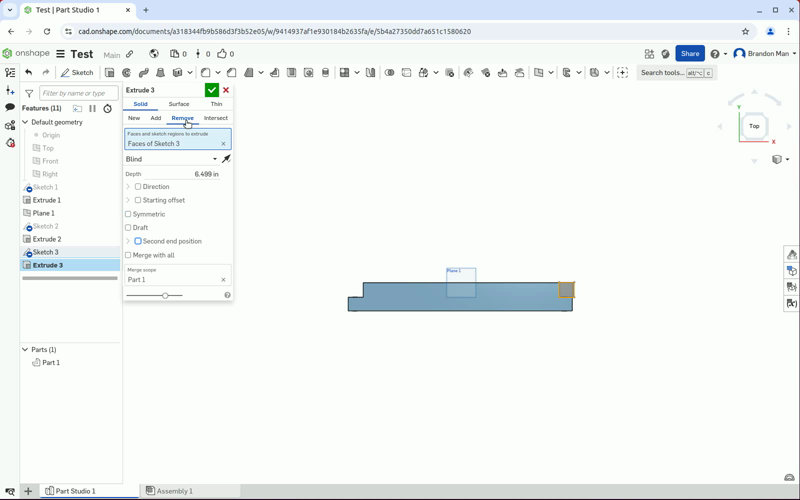
key(space)
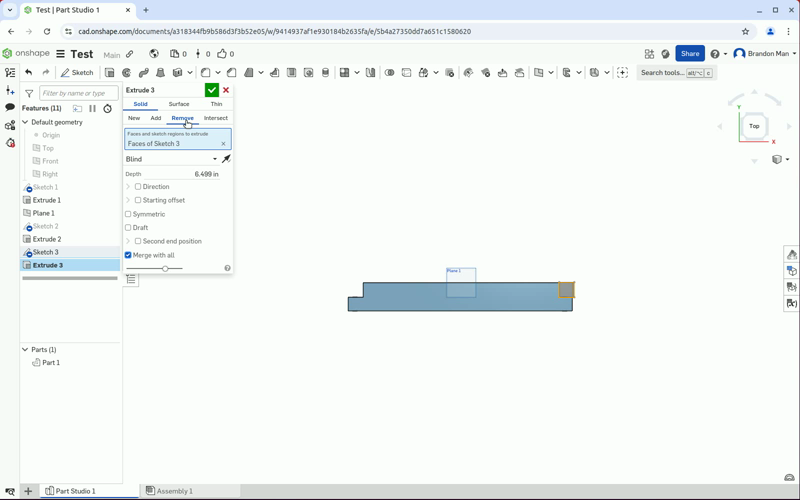
key(enter)
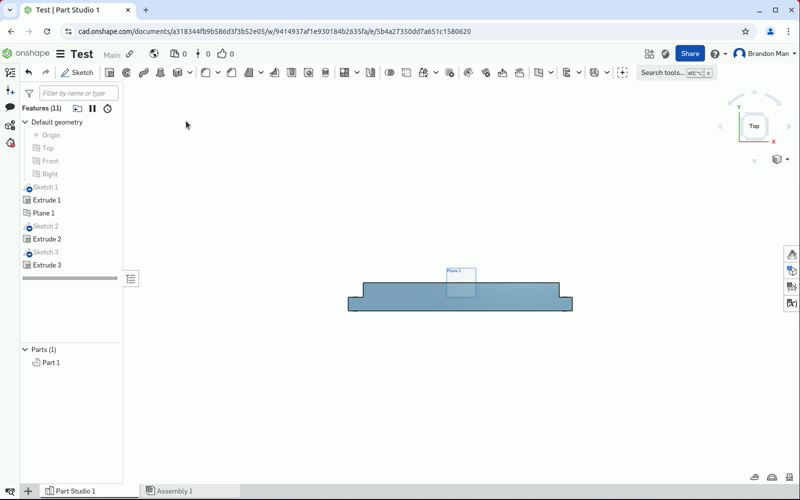
key(shift+h)
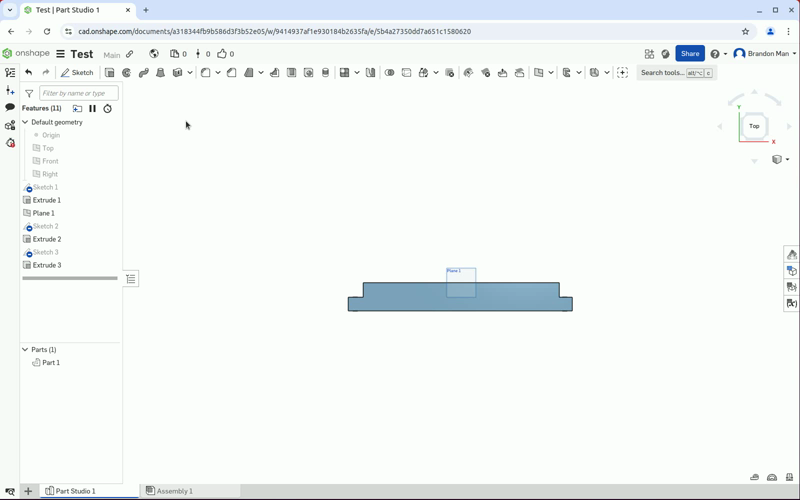
key(shift+h)
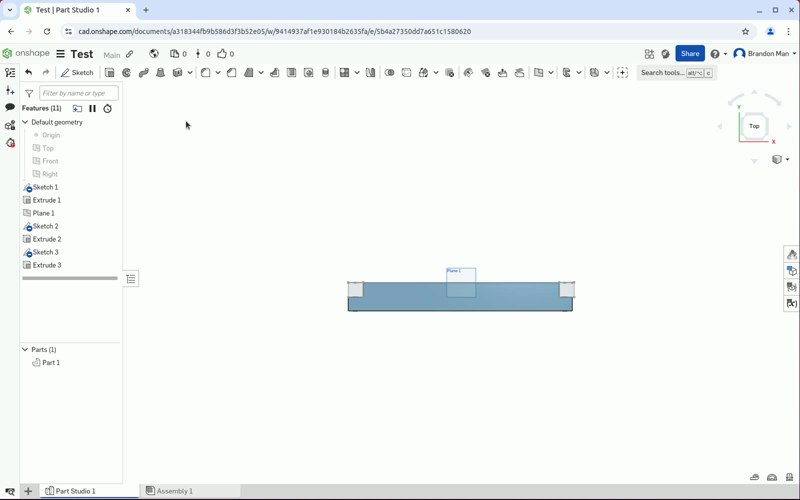
key(shift+7)
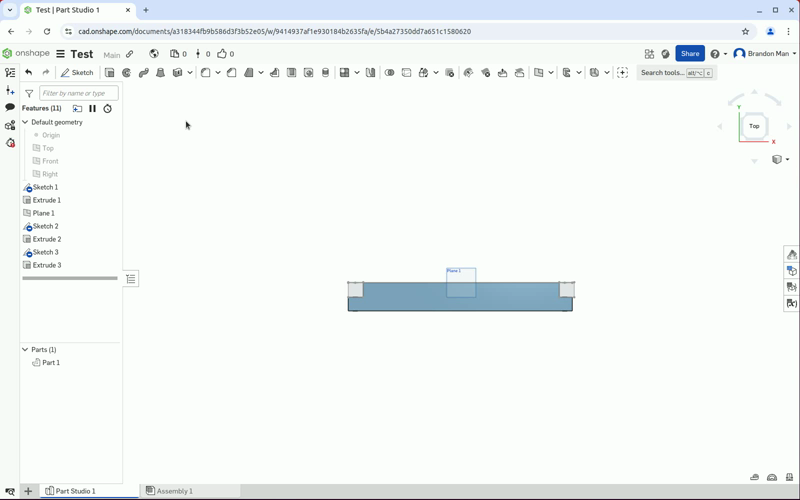
key(up, 3)
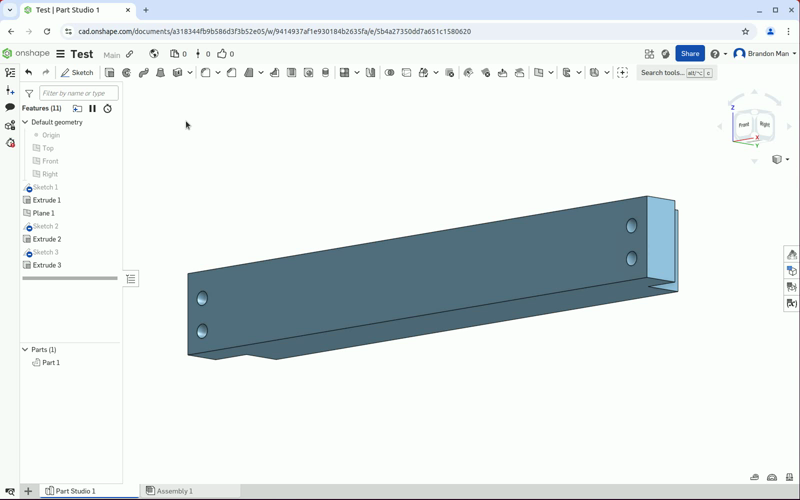
key(left, 3)
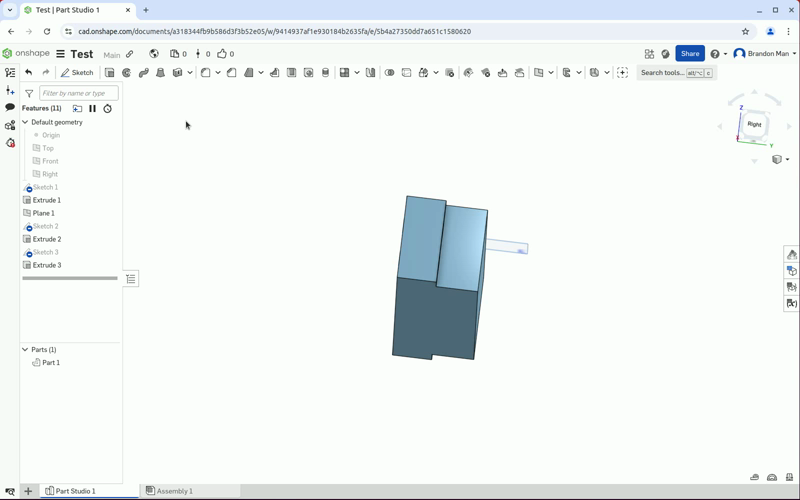
key(right, 3)
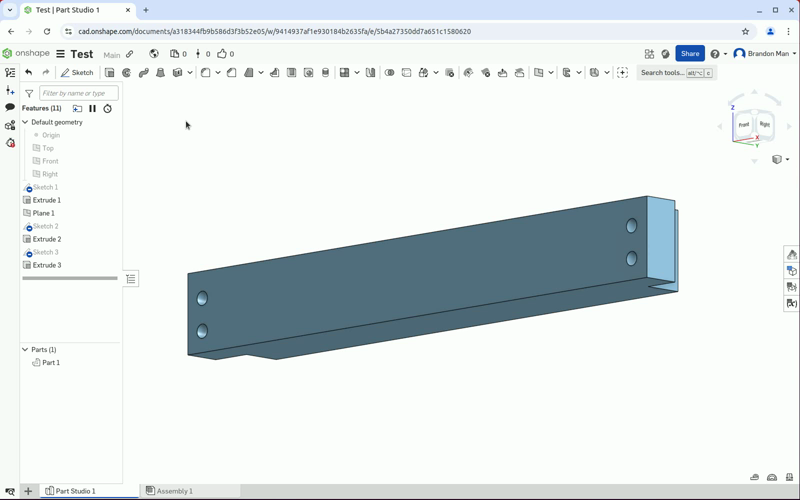
key(down, 3)
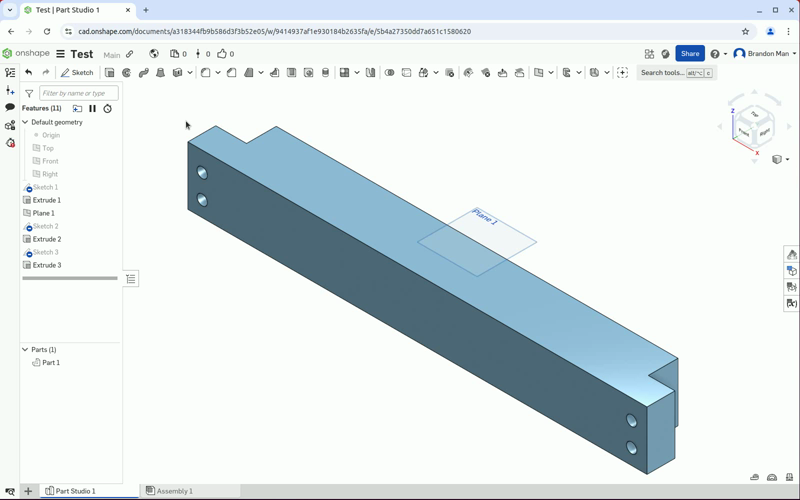
mouse_move(73, 189)
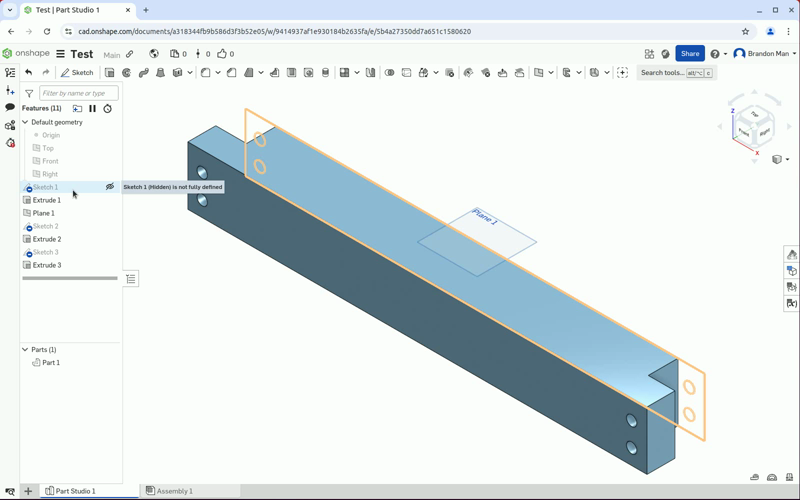
click(73, 189)